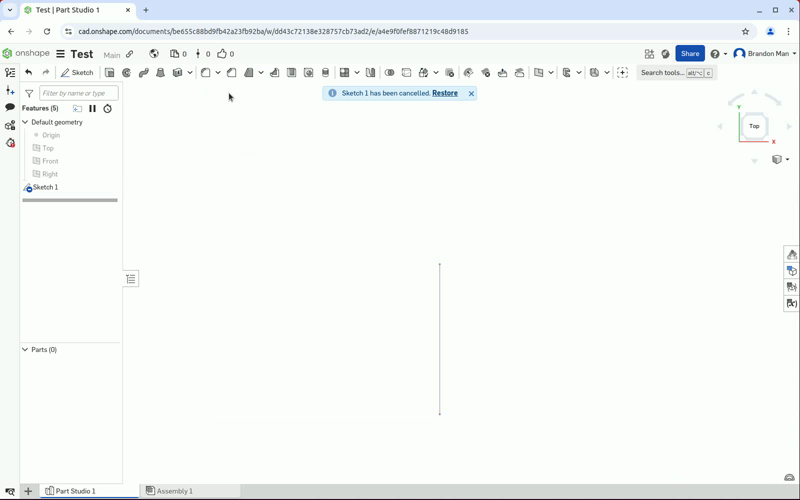
key(shift+h)
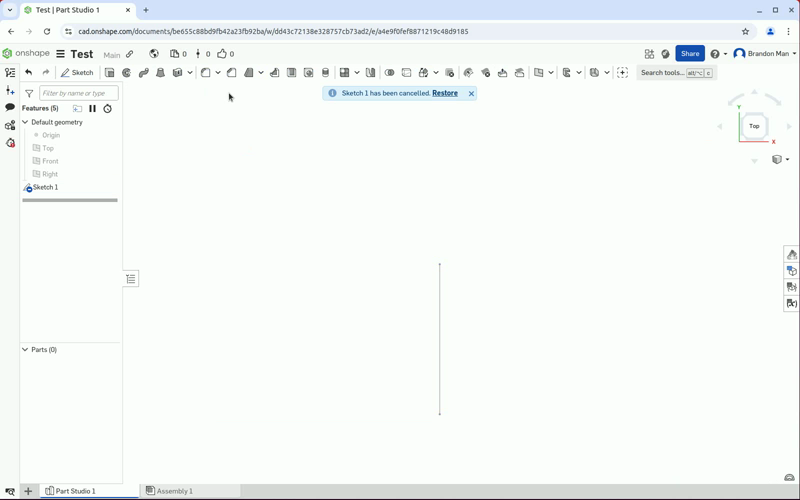
key(shift+s)
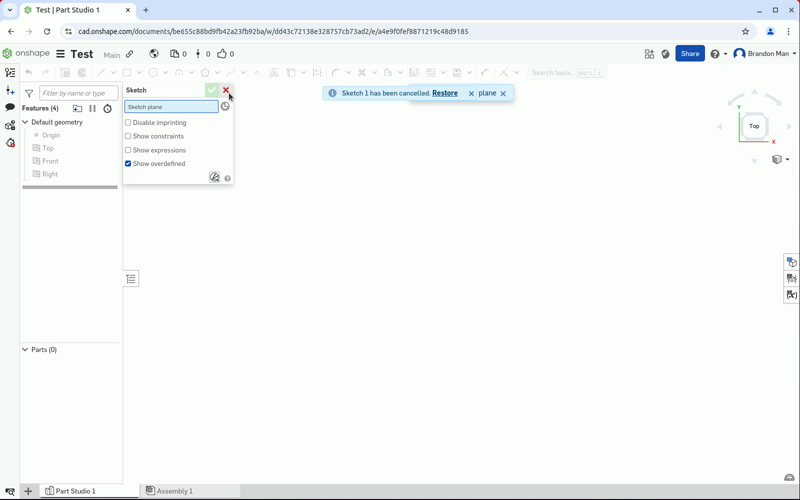
mouse_move(73, 150)
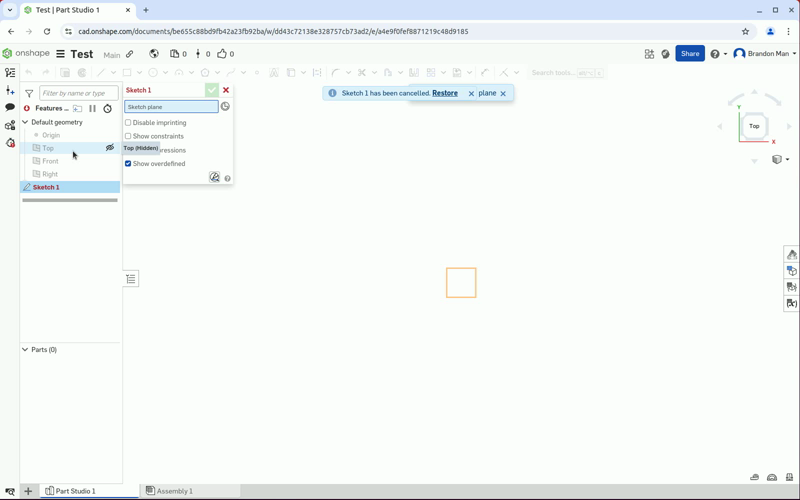
click(73, 150)
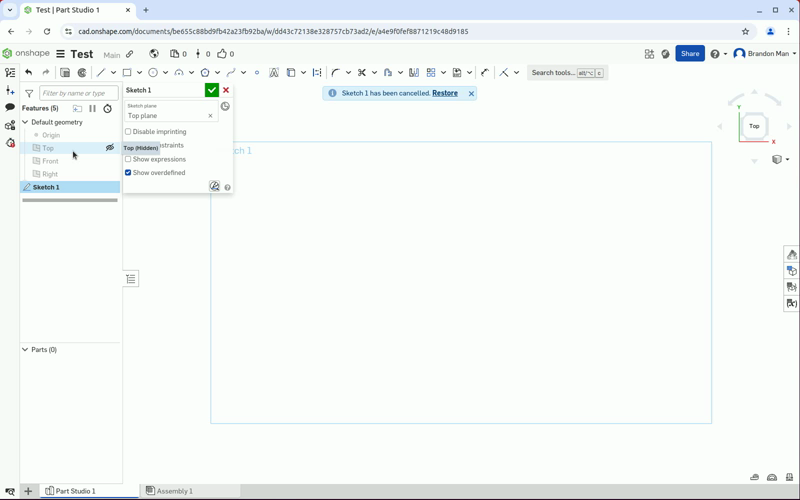
mouse_move(73, 352)
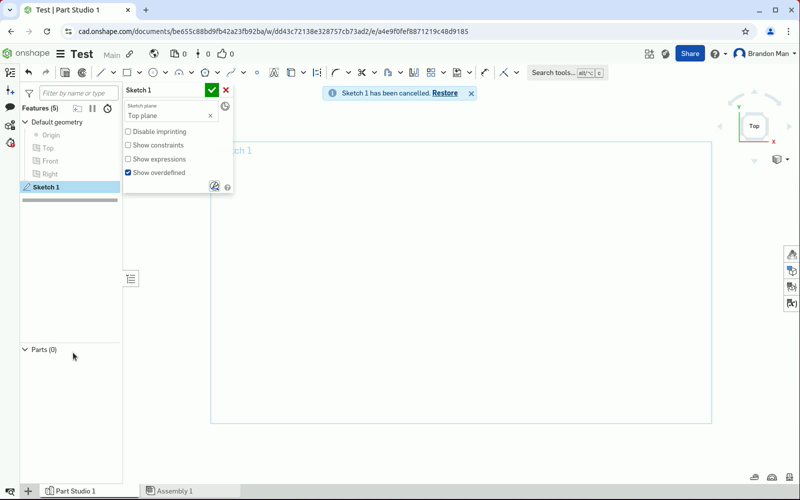
key(y)
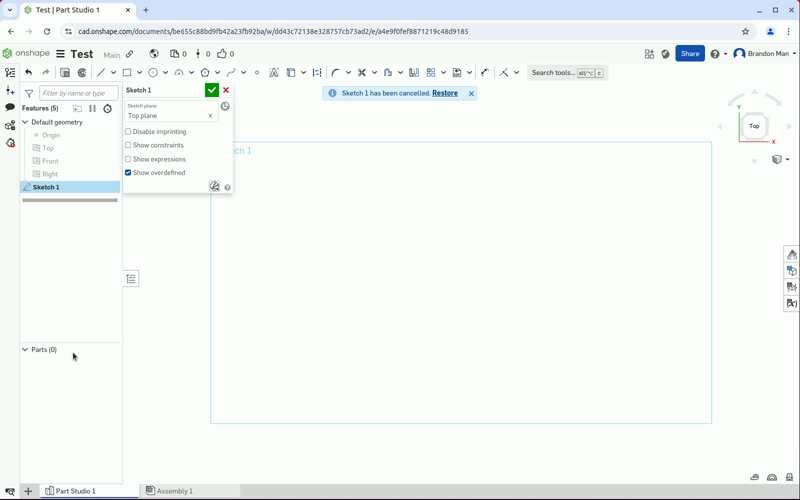
key(l)
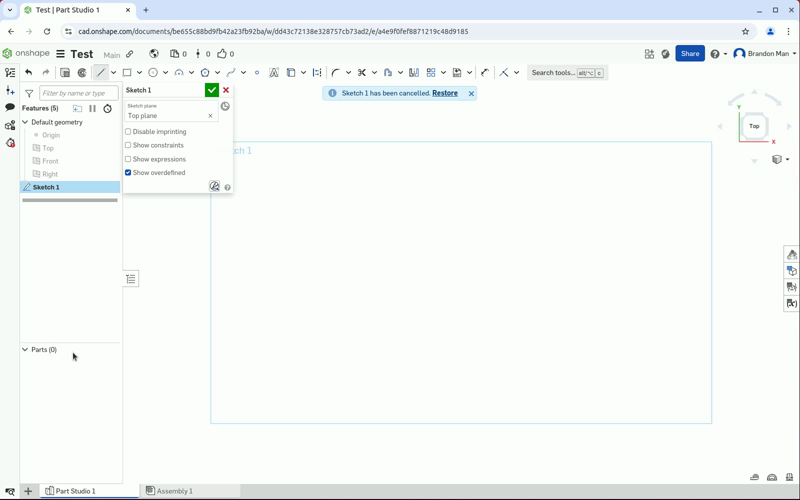
key_down(shift)
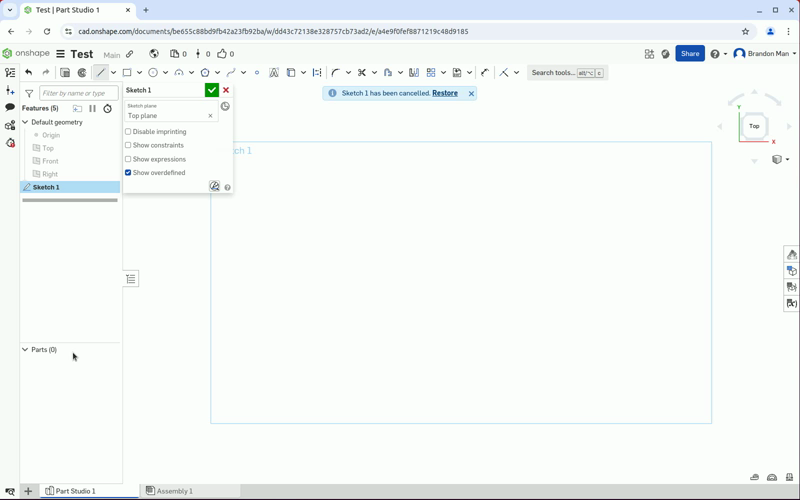
mouse_move(438, 327)
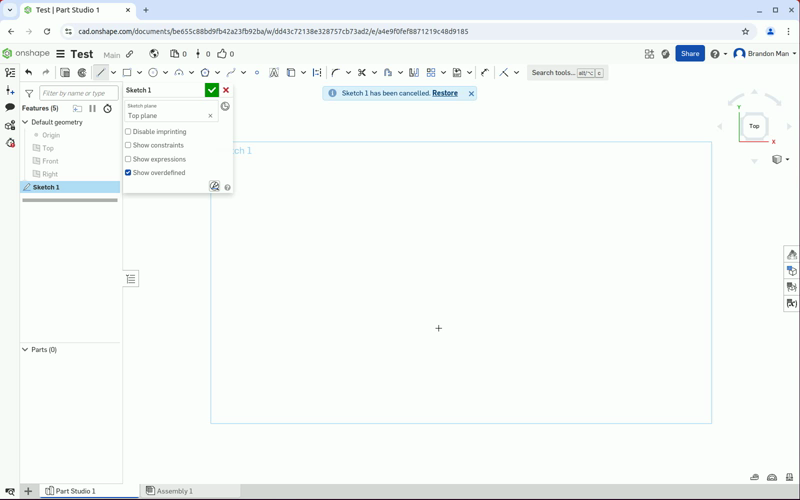
click(438, 327)
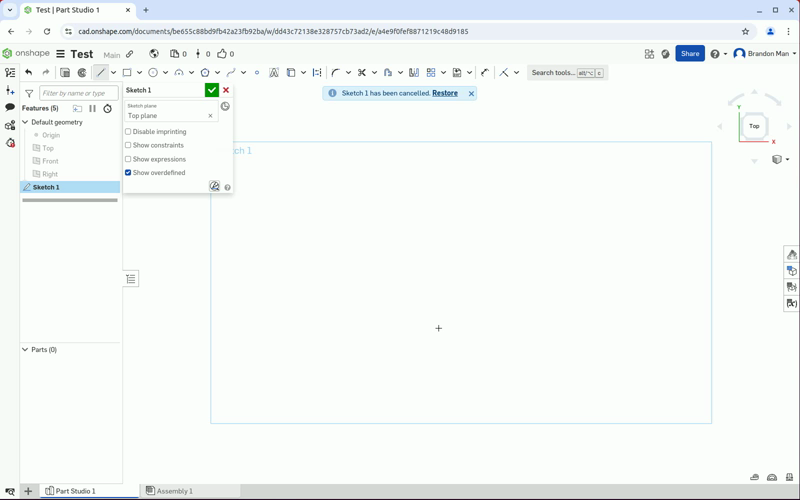
key_up(shift)
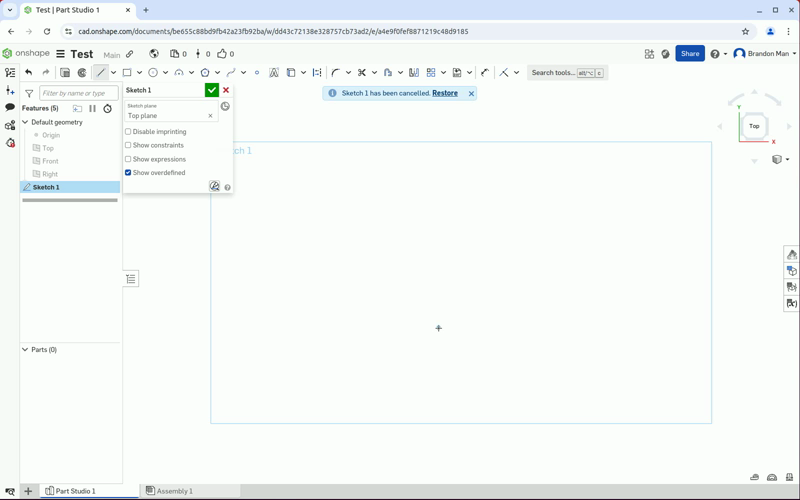
key_down(shift)
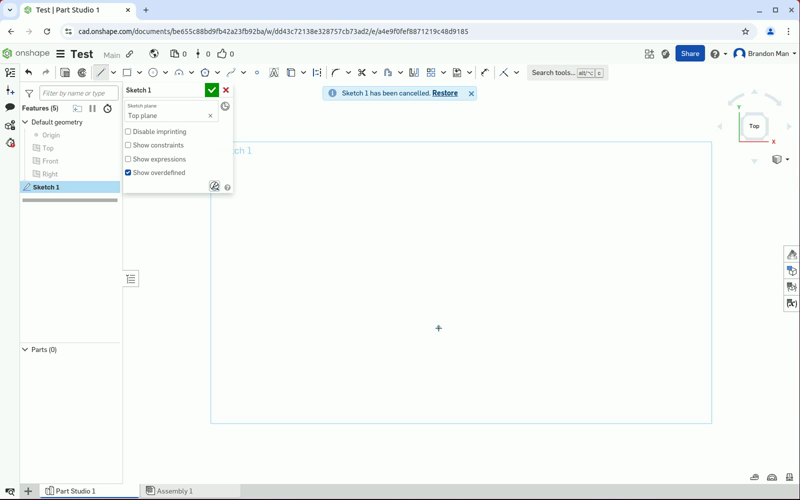
mouse_move(468, 327)
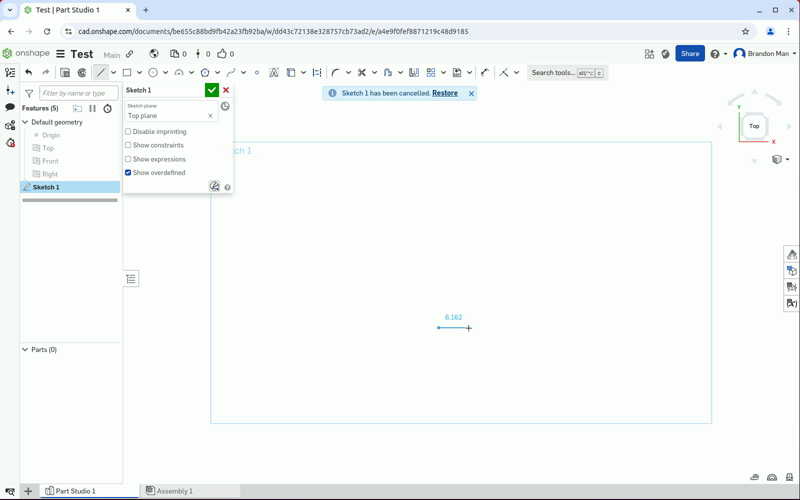
mouse_move(461, 327)
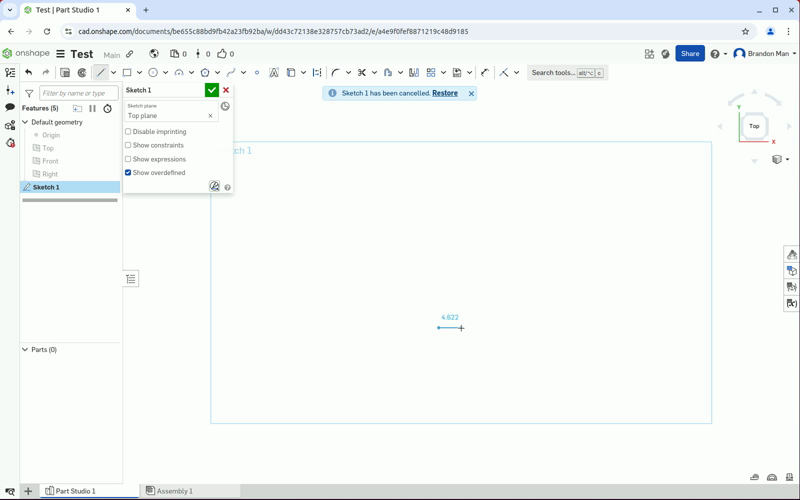
click(461, 327)
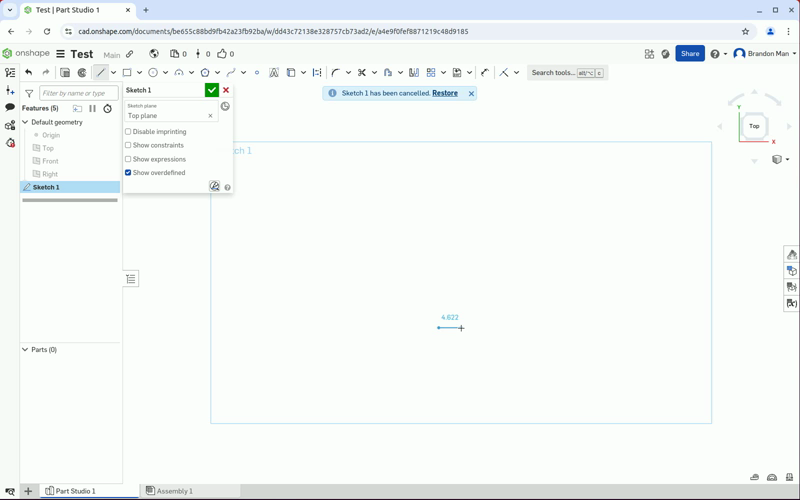
key_up(shift)
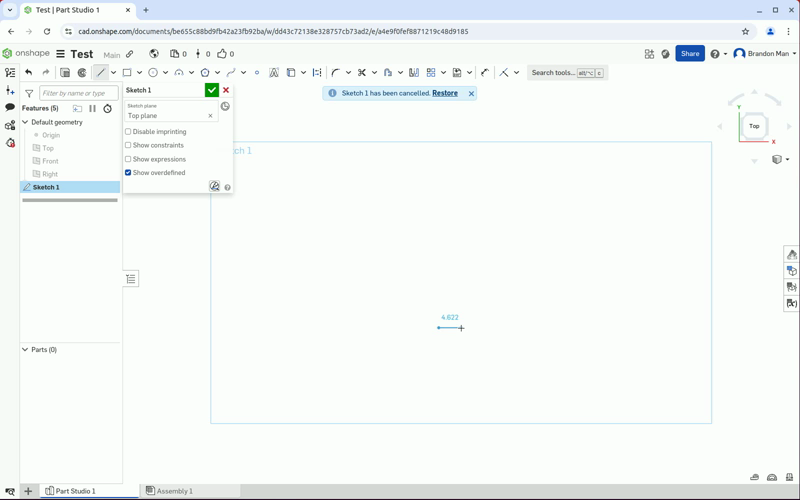
key_down(shift)
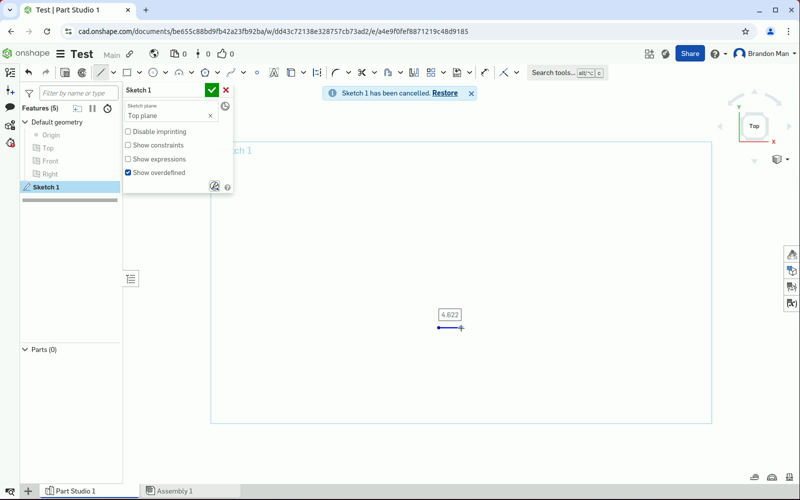
mouse_move(491, 327)
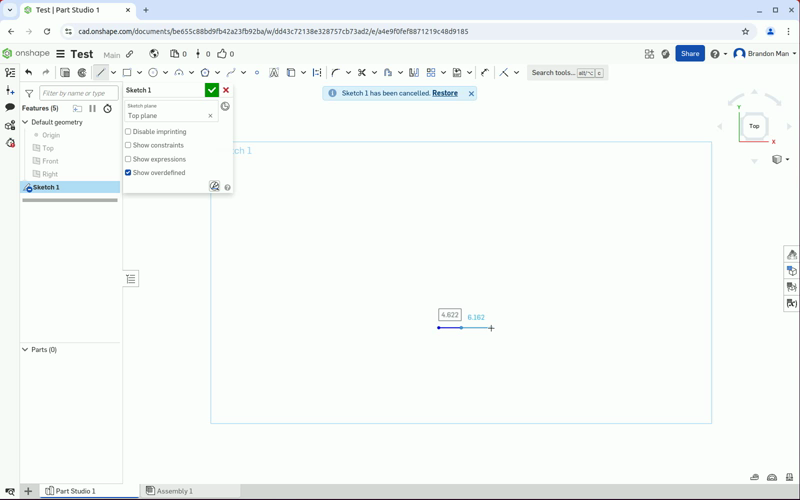
mouse_move(461, 282)
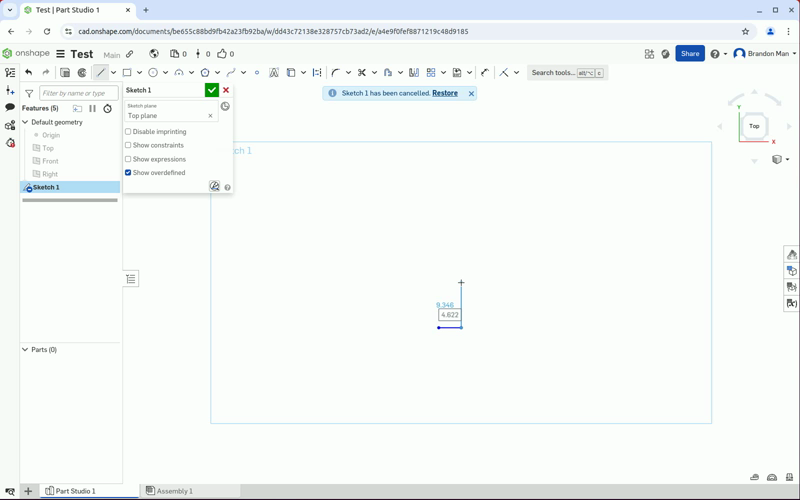
click(461, 282)
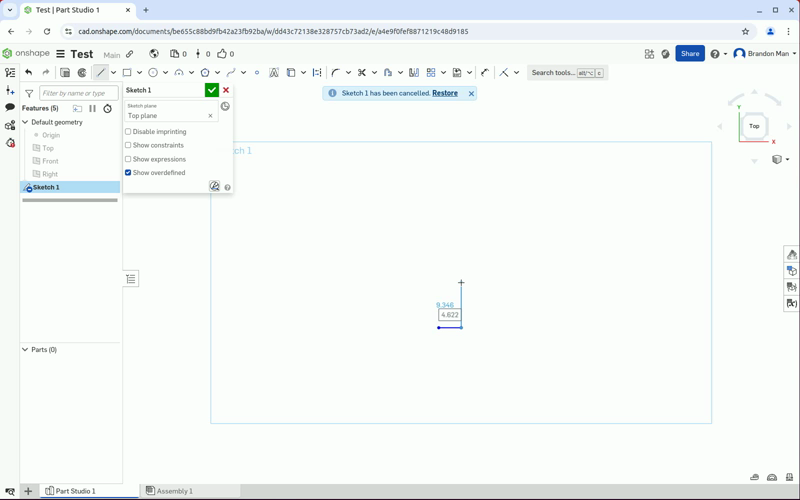
key_up(shift)
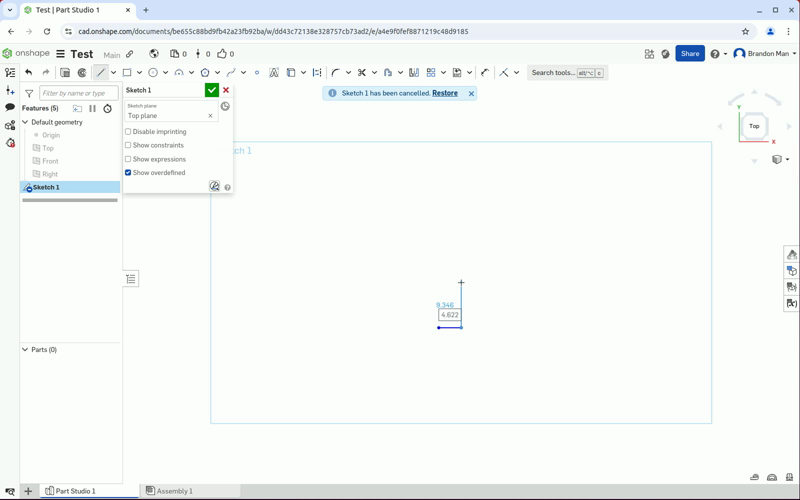
key_down(shift)
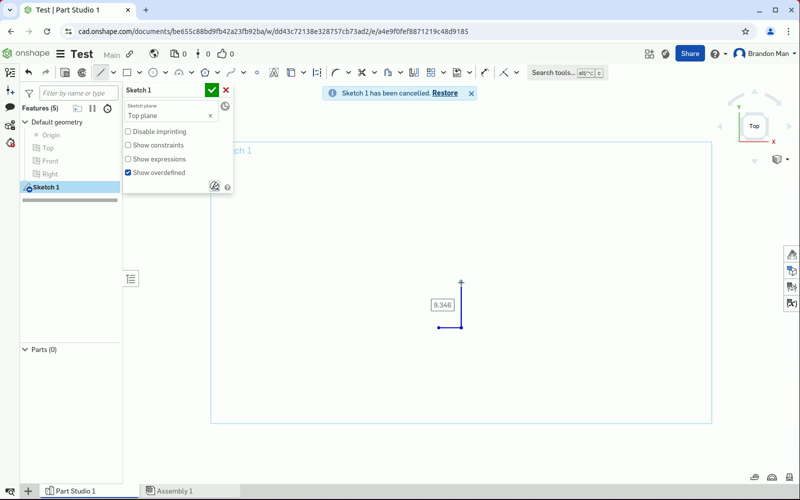
mouse_move(491, 282)
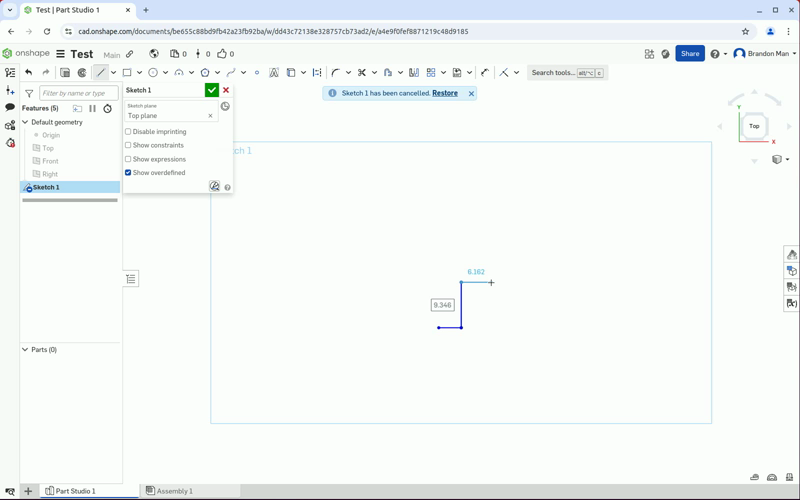
mouse_move(438, 282)
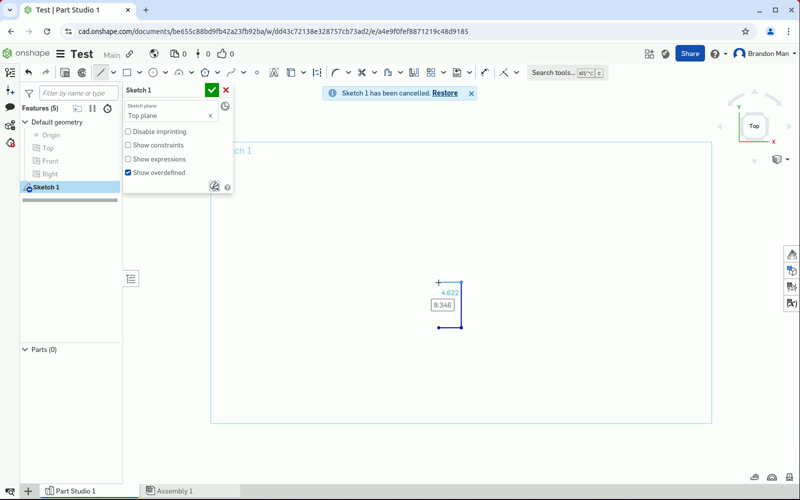
click(438, 282)
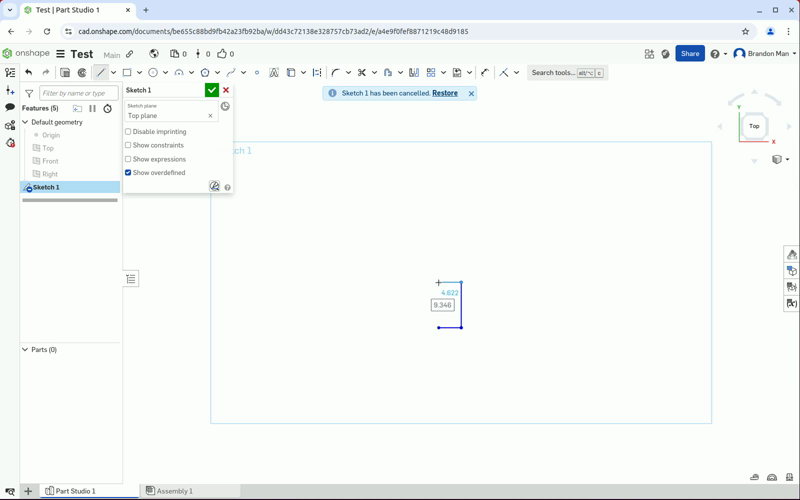
key_up(shift)
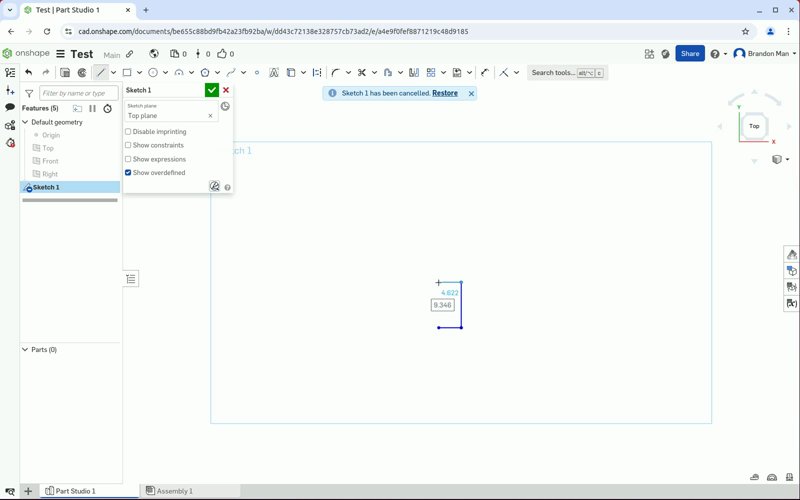
mouse_move(468, 282)
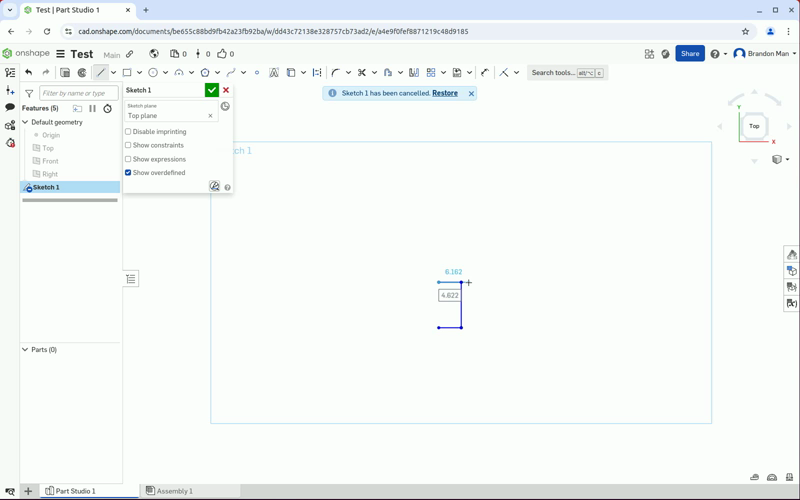
key_down(shift)
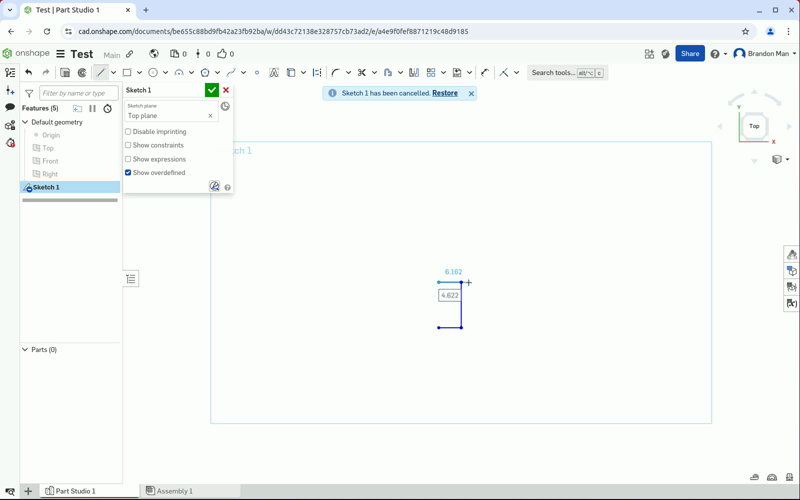
mouse_move(438, 327)
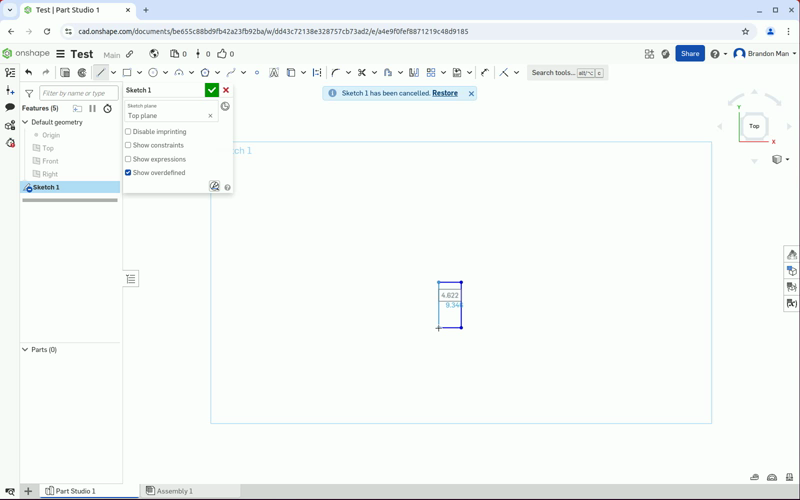
key_up(shift)
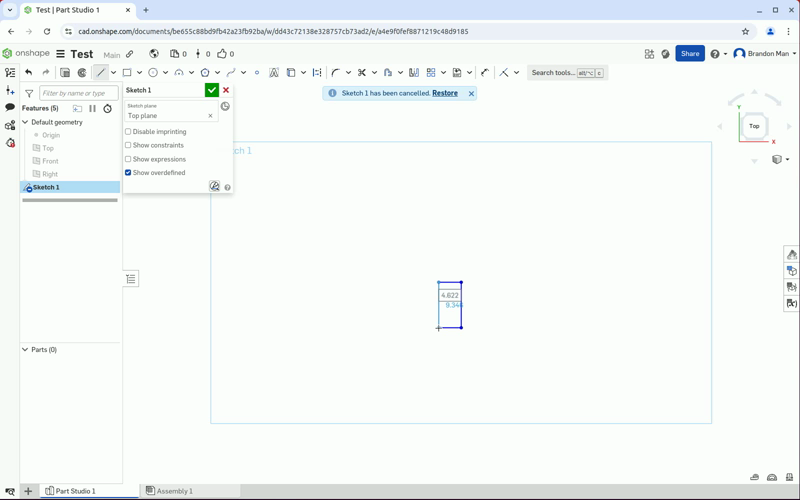
click(438, 327)
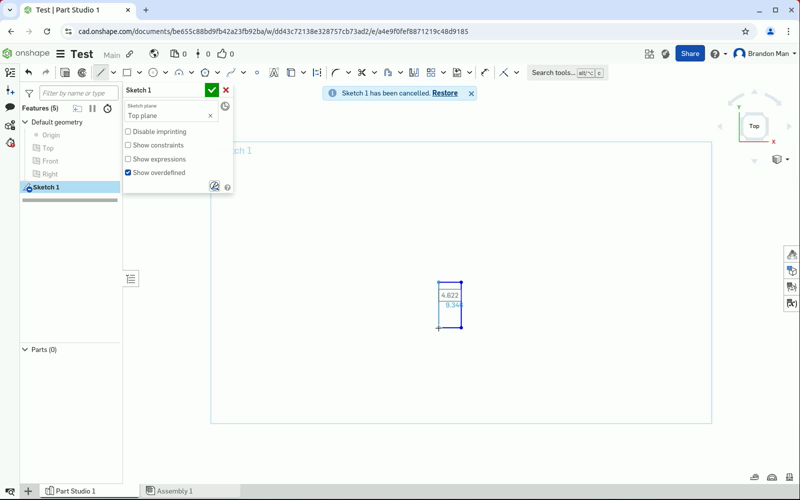
key(esc)
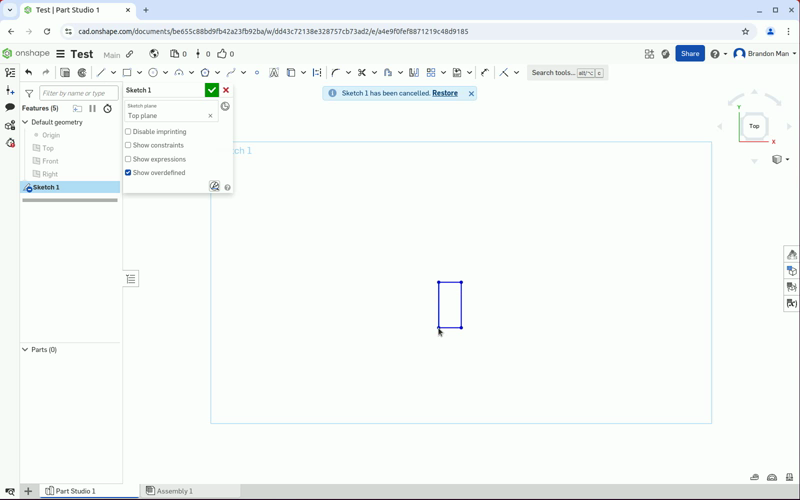
mouse_move(448, 295)
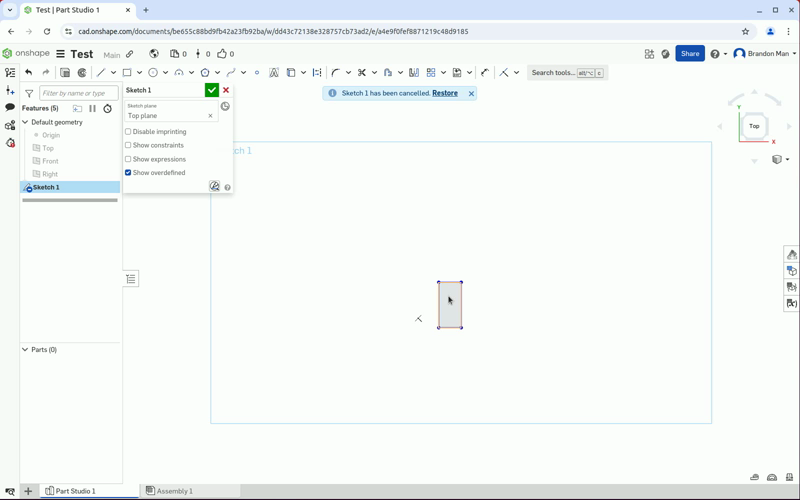
scroll(6)
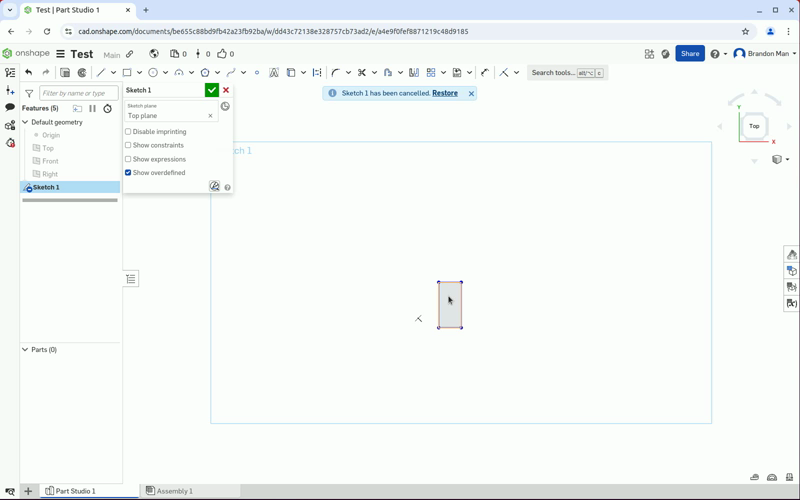
scroll(6)
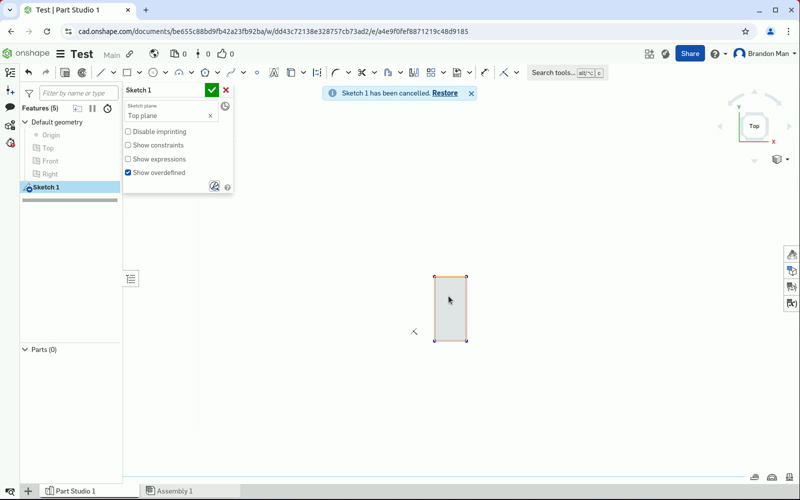
scroll(6)
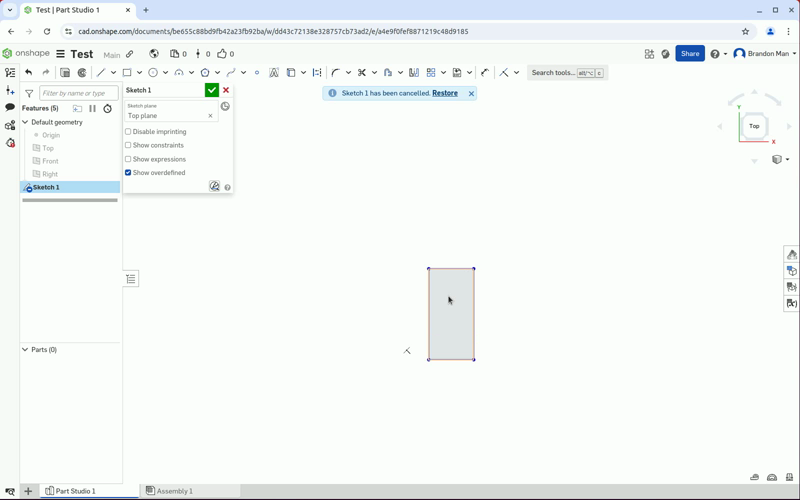
scroll(6)
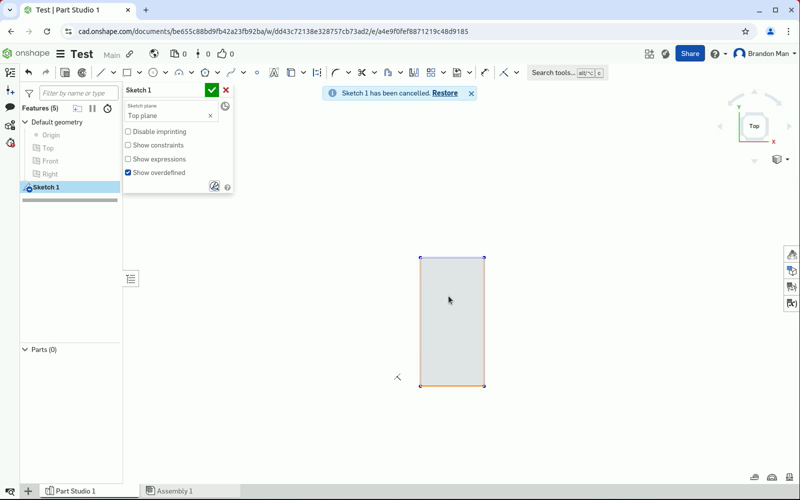
scroll(6)
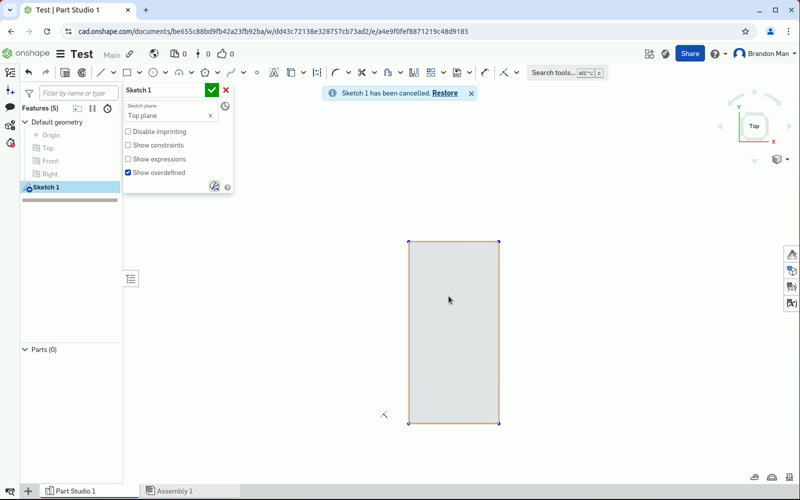
scroll(6)
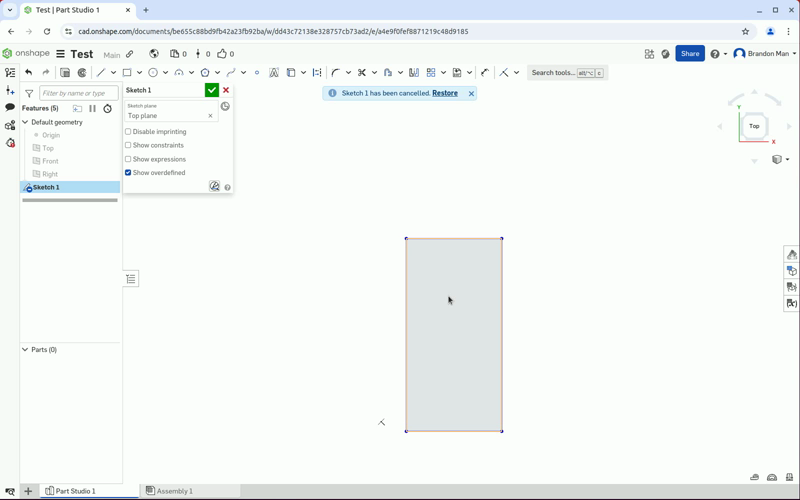
scroll(6)
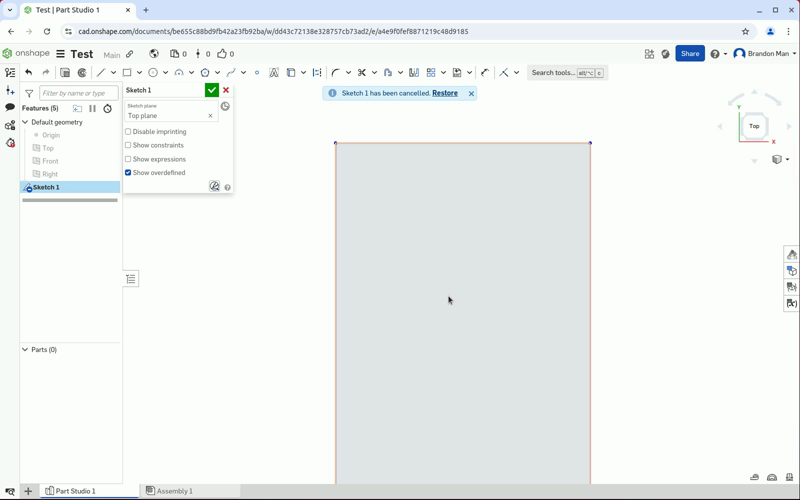
click(448, 295)
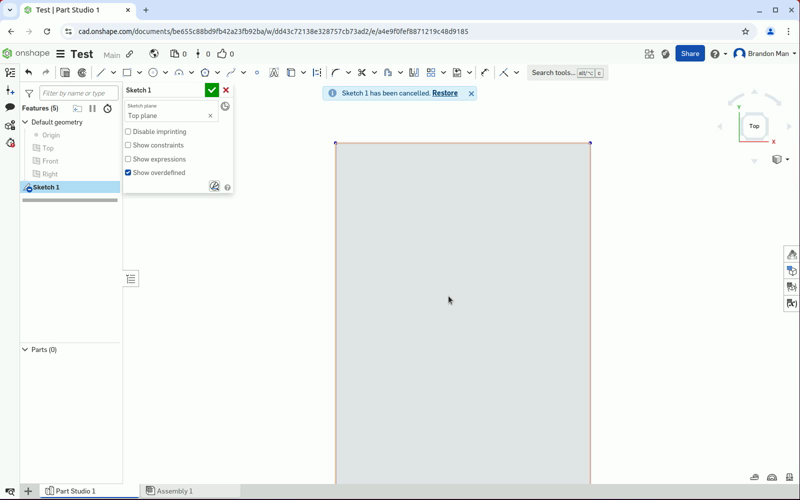
scroll(-6)
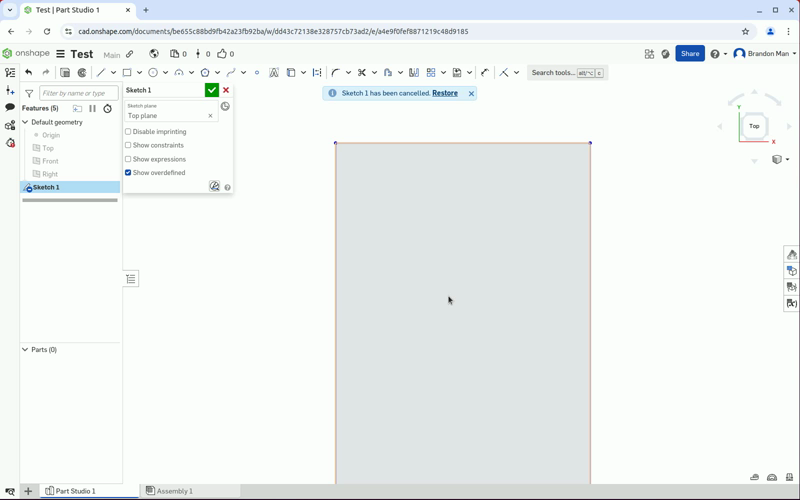
scroll(-6)
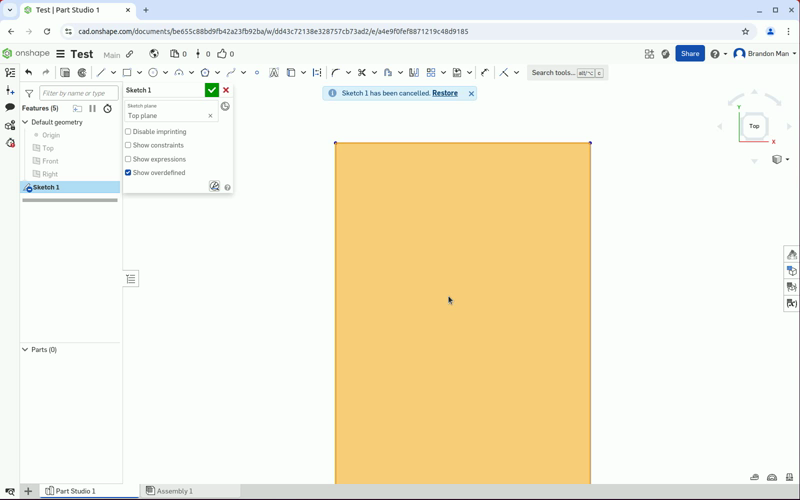
scroll(-6)
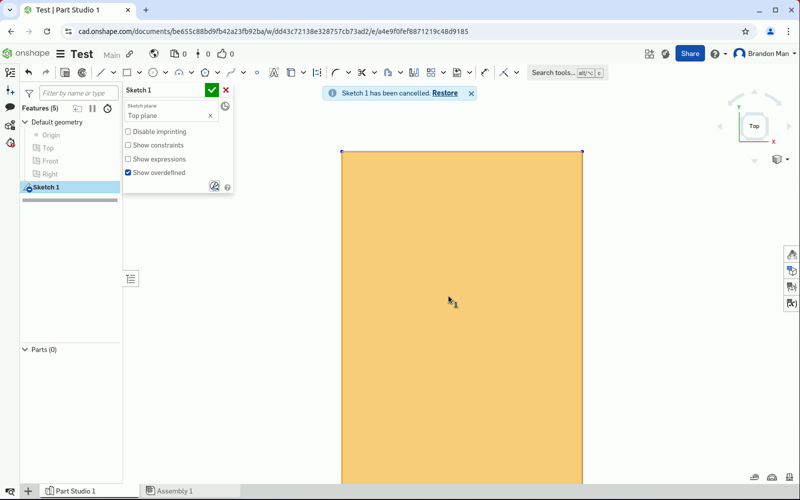
scroll(-6)
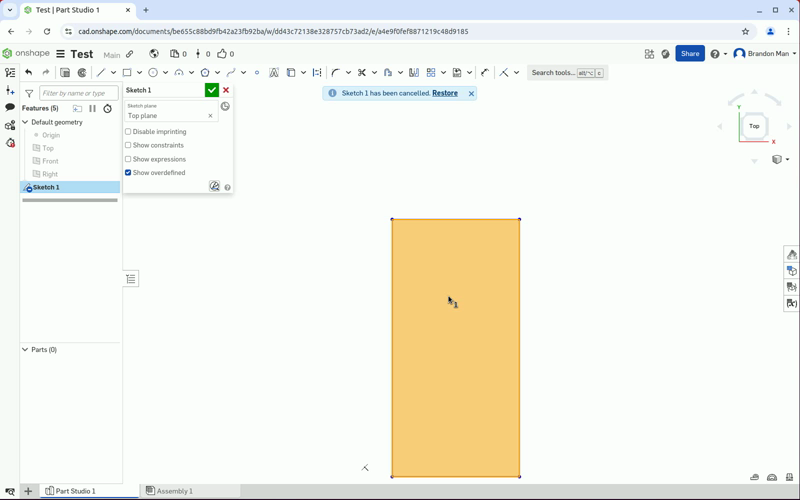
scroll(-6)
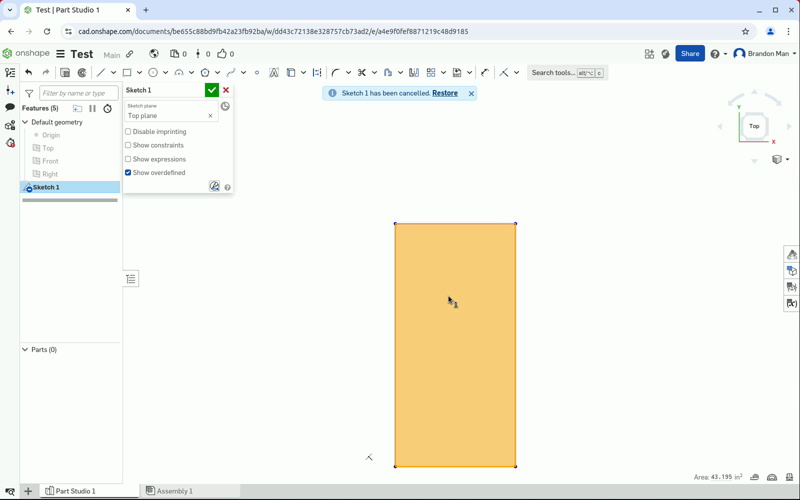
scroll(-6)
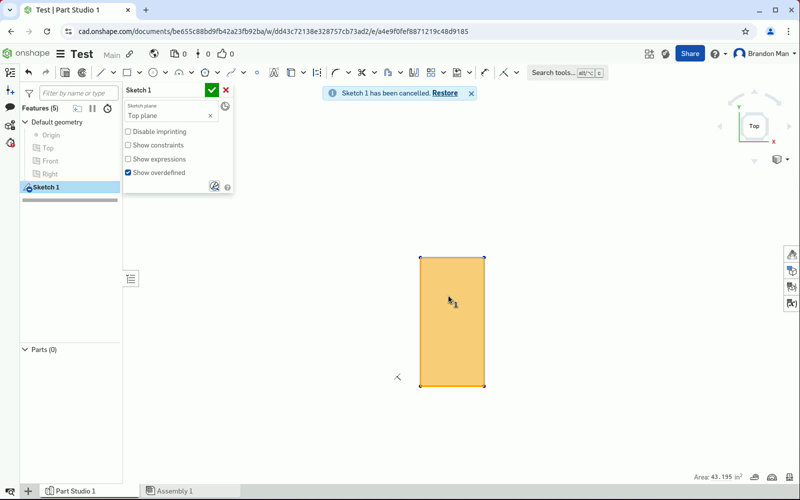
scroll(-6)
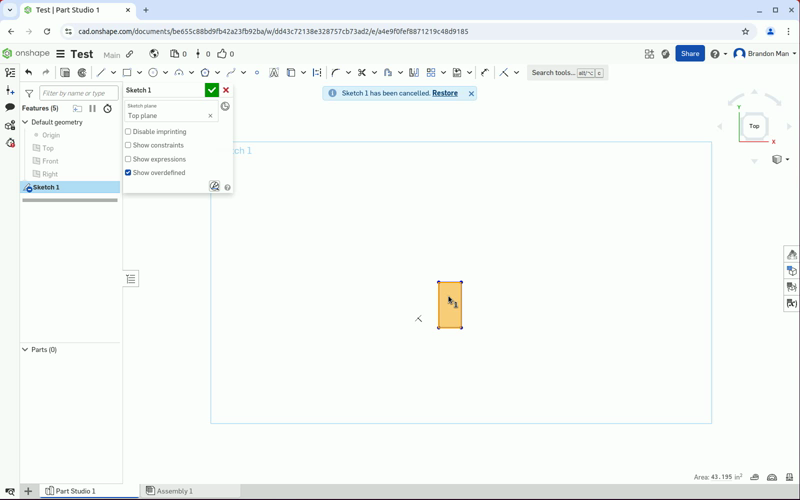
mouse_move(73, 352)
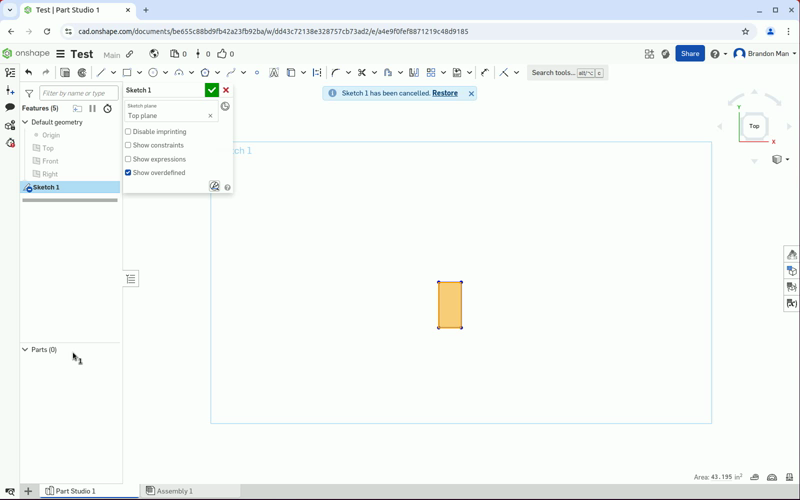
key(shift+y)
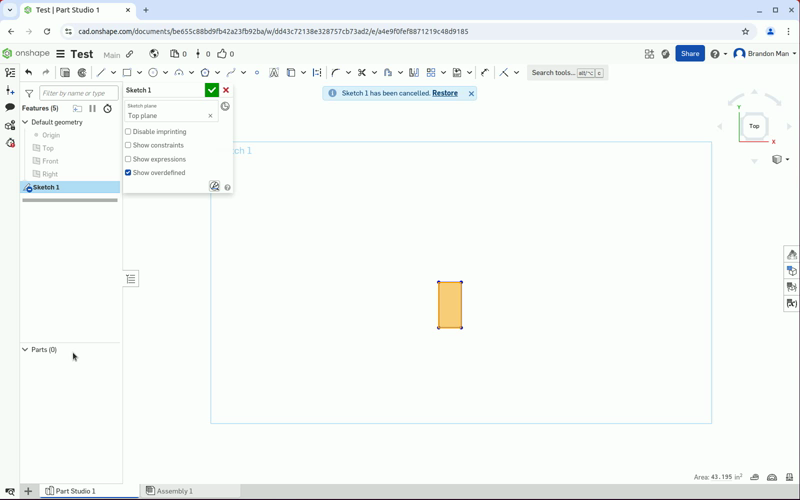
key(shift+e)
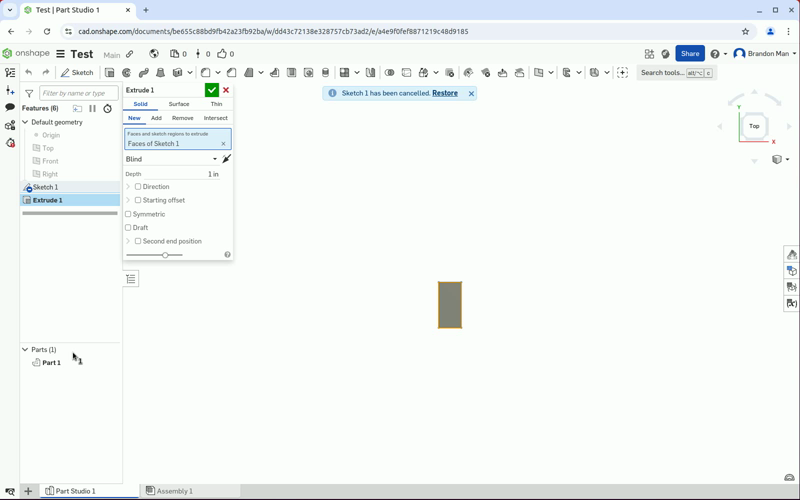
mouse_move(143, 106)
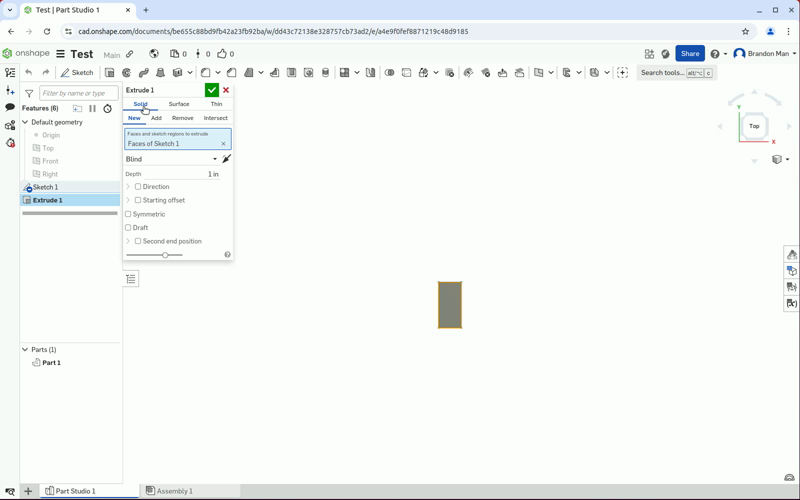
click(143, 106)
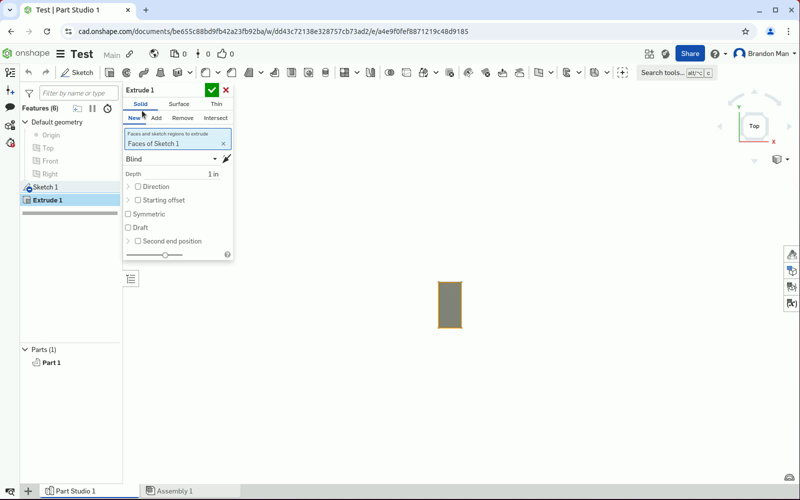
mouse_move(137, 120)
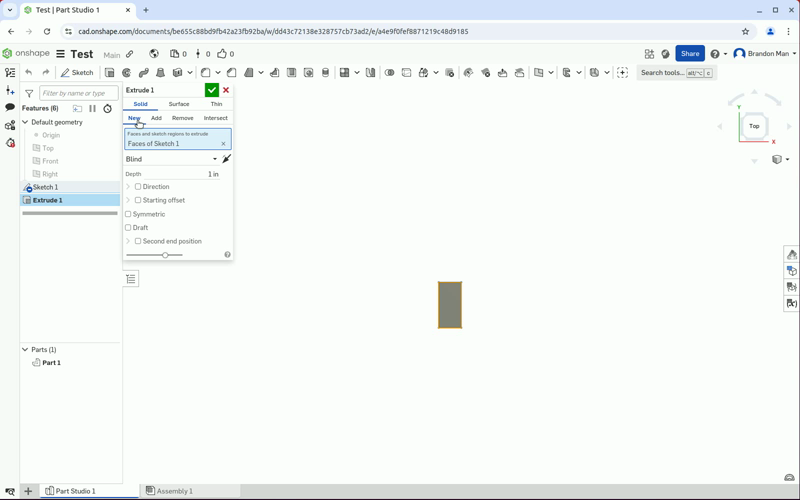
click(137, 120)
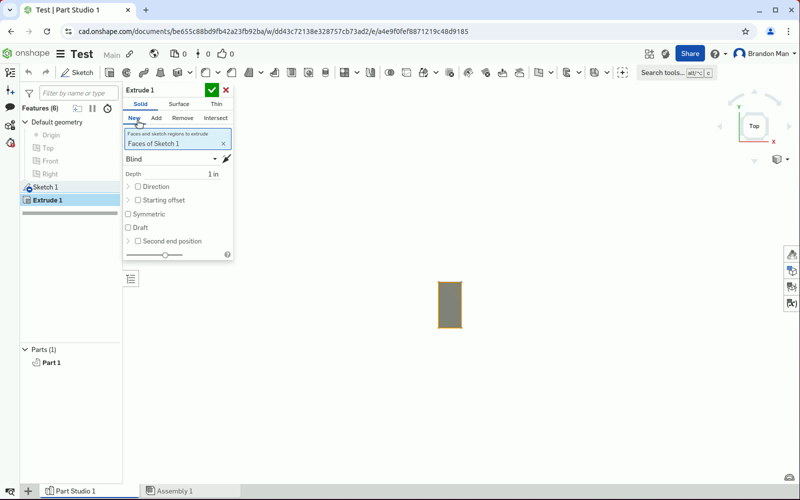
key(tab, 4)
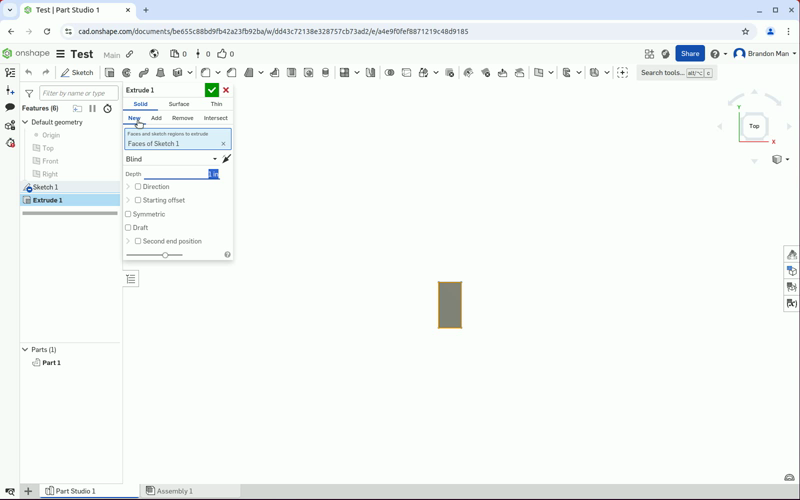
text(9.147)
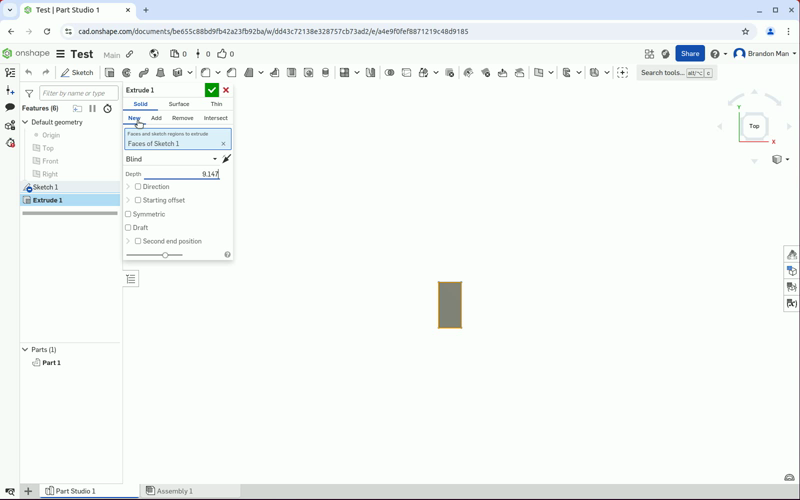
key(enter)
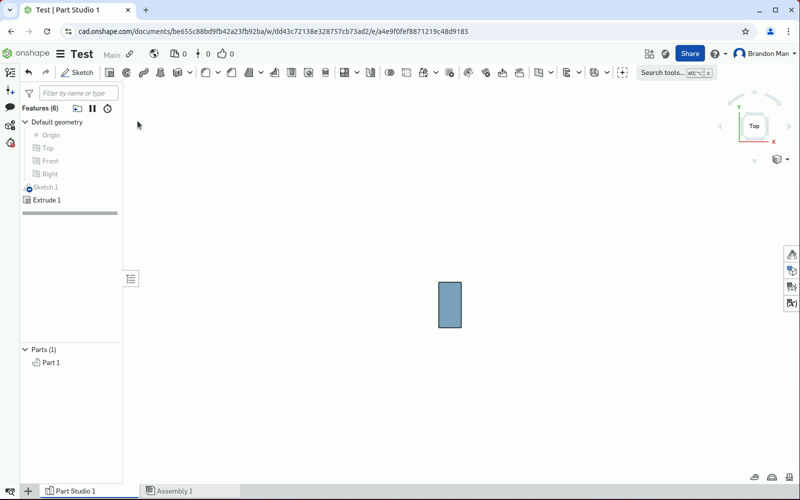
key(shift+h)
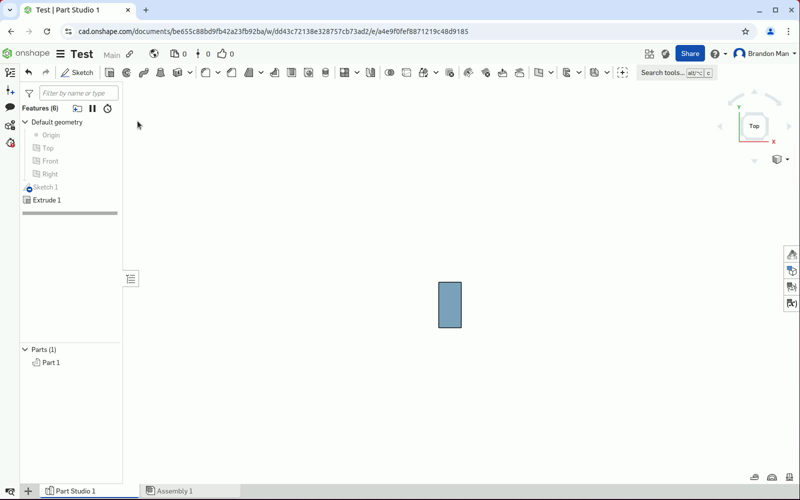
key(shift+h)
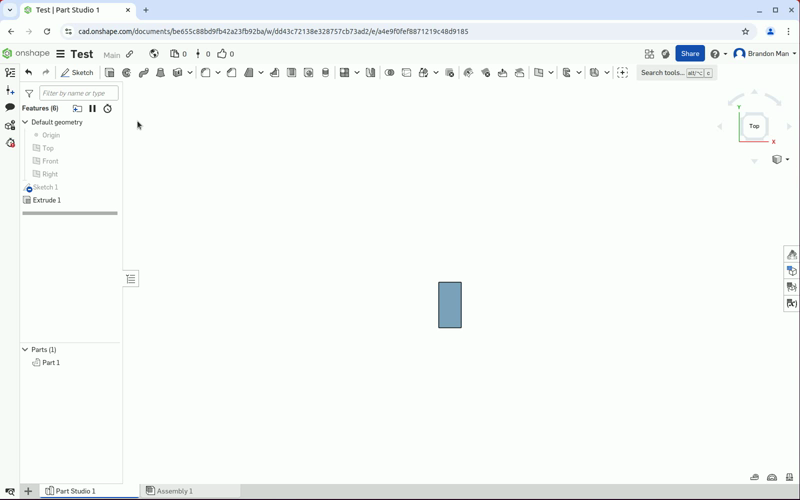
mouse_move(73, 189)
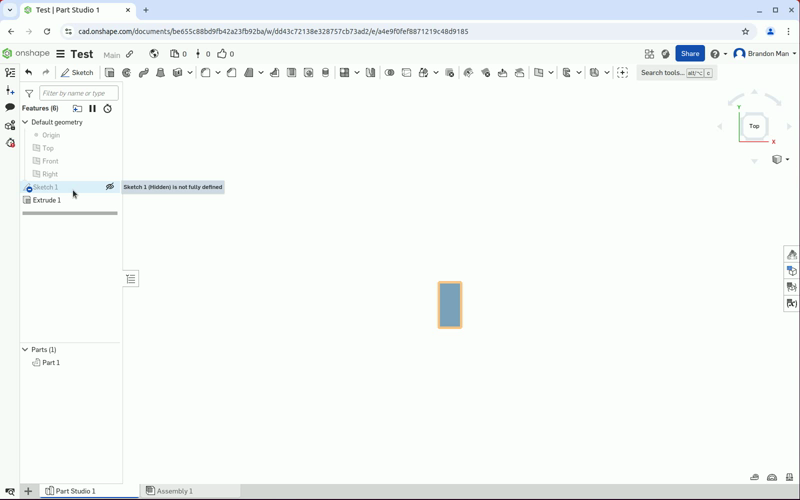
click(73, 189)
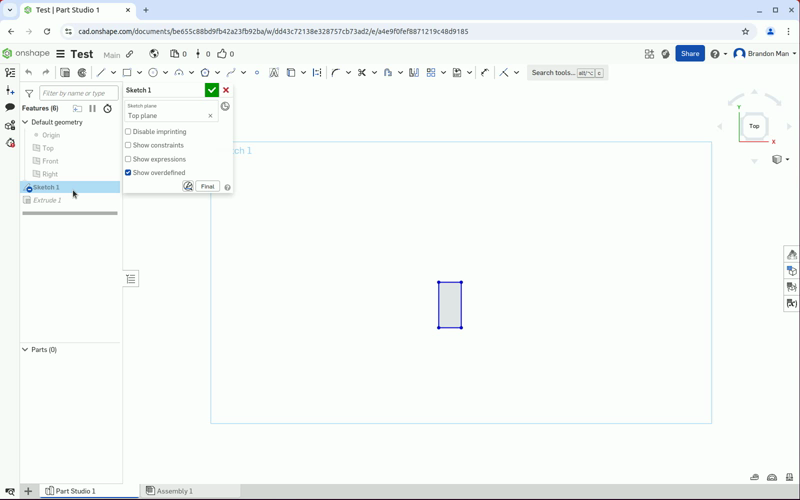
mouse_move(229, 92)
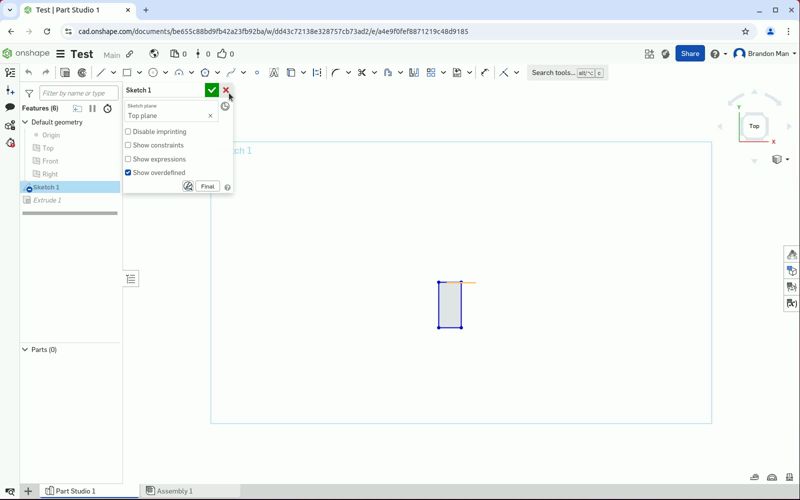
click(229, 92)
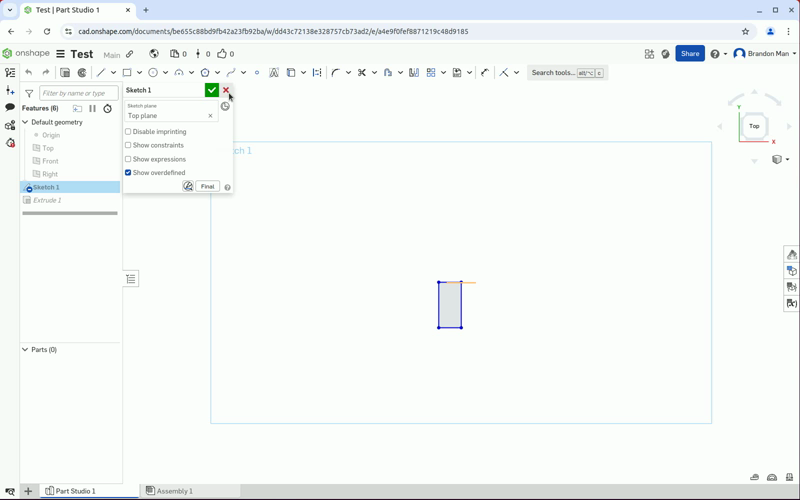
key(shift+s)
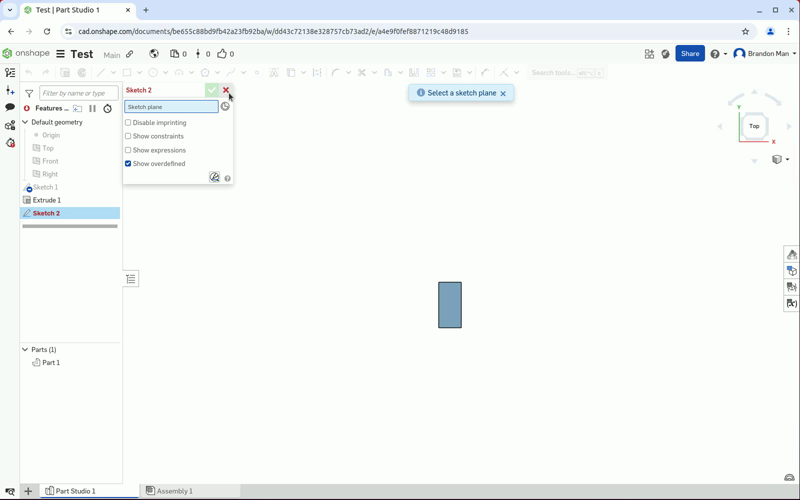
mouse_move(73, 150)
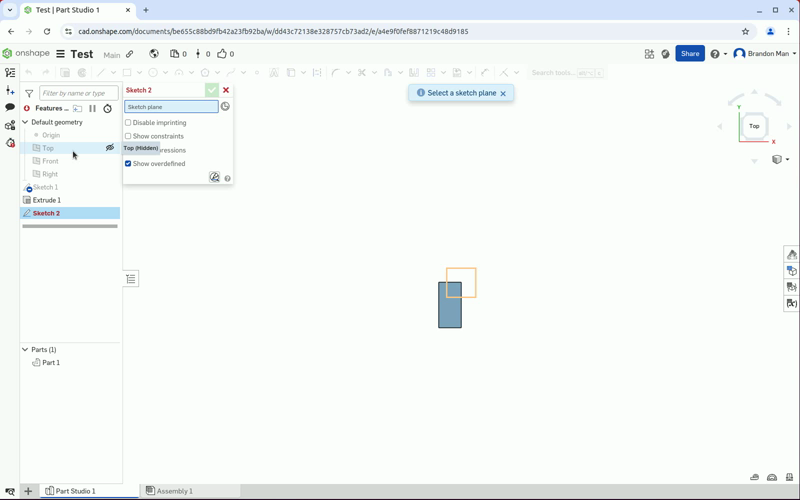
click(73, 150)
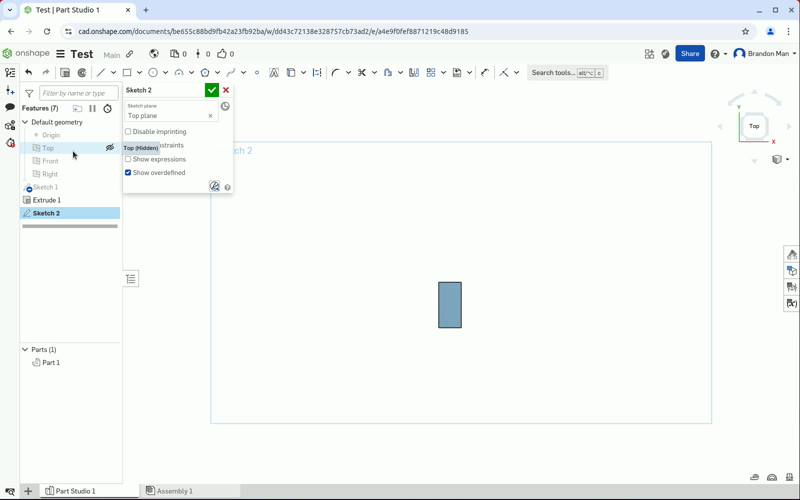
mouse_move(73, 352)
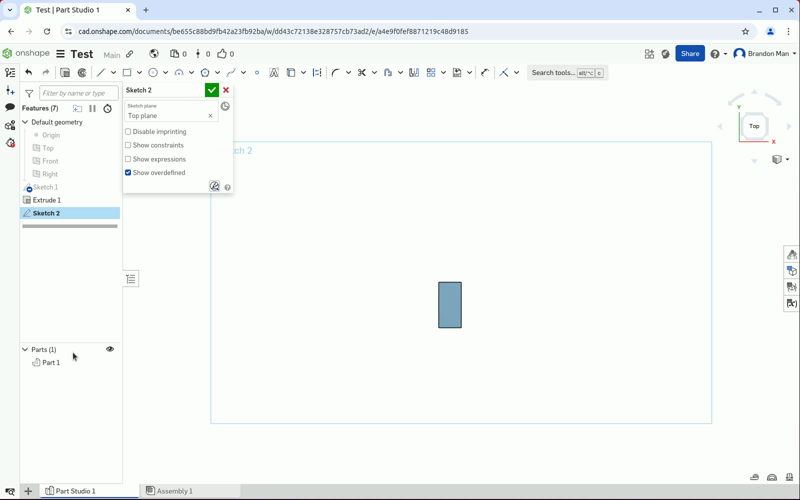
key(y)
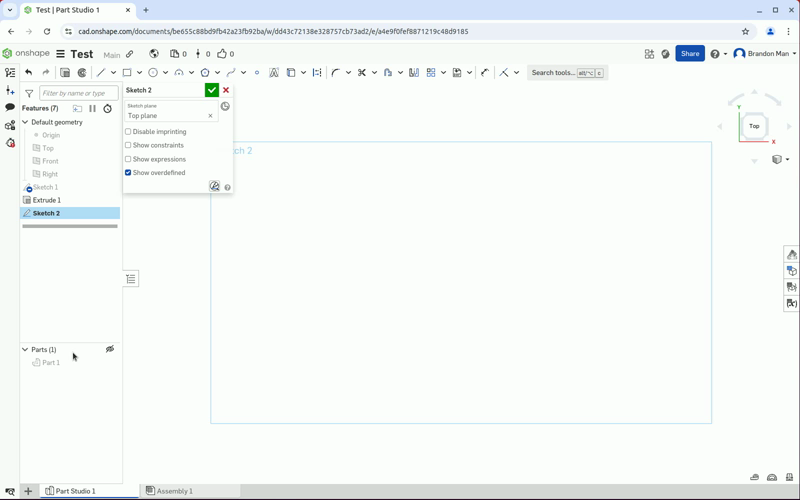
key(l)
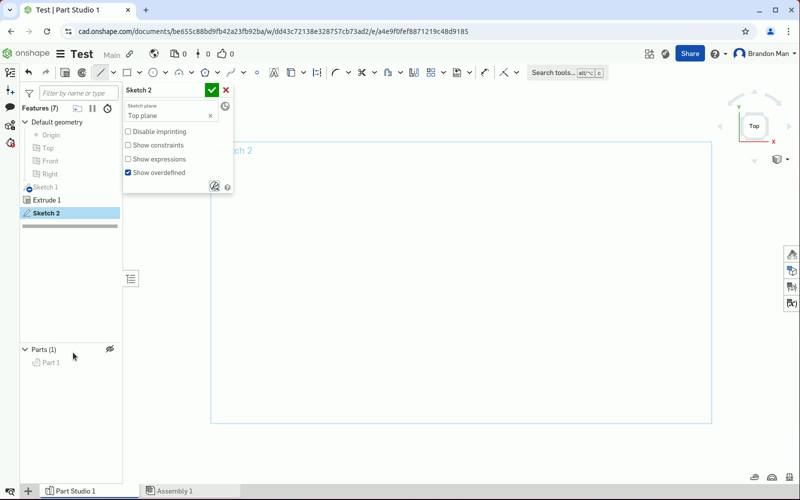
key_down(shift)
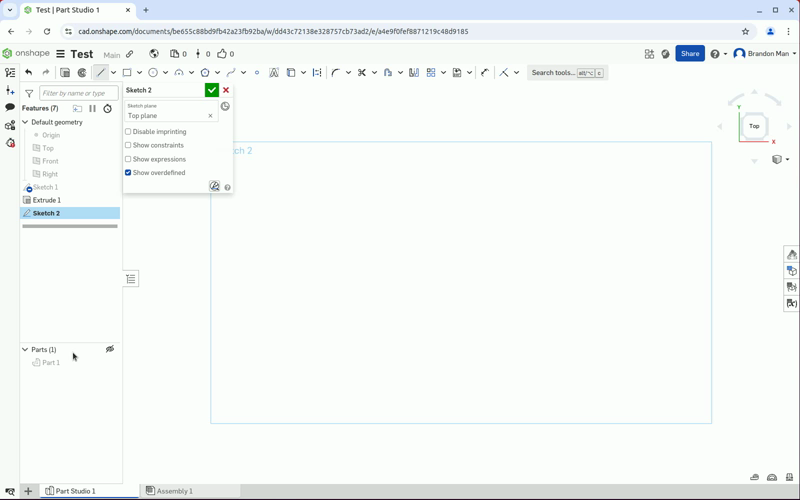
mouse_move(438, 282)
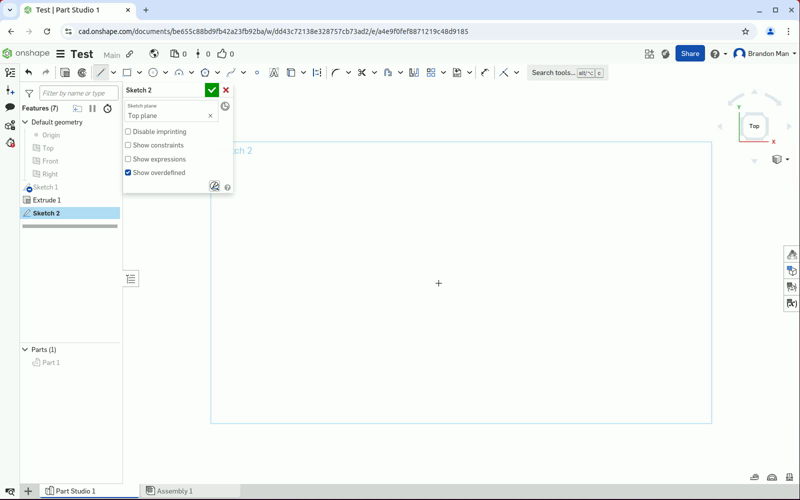
click(438, 282)
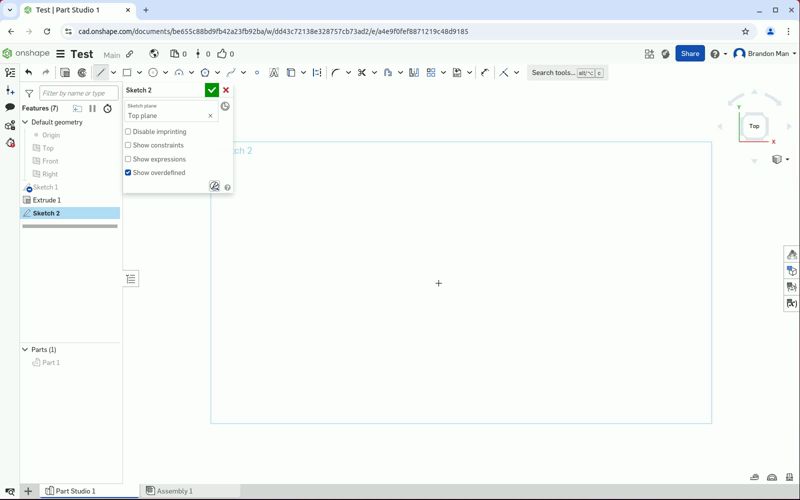
key_up(shift)
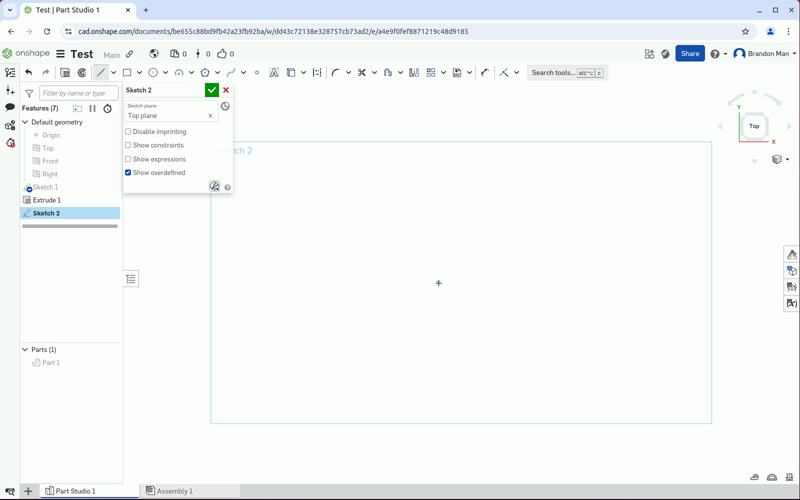
key_down(shift)
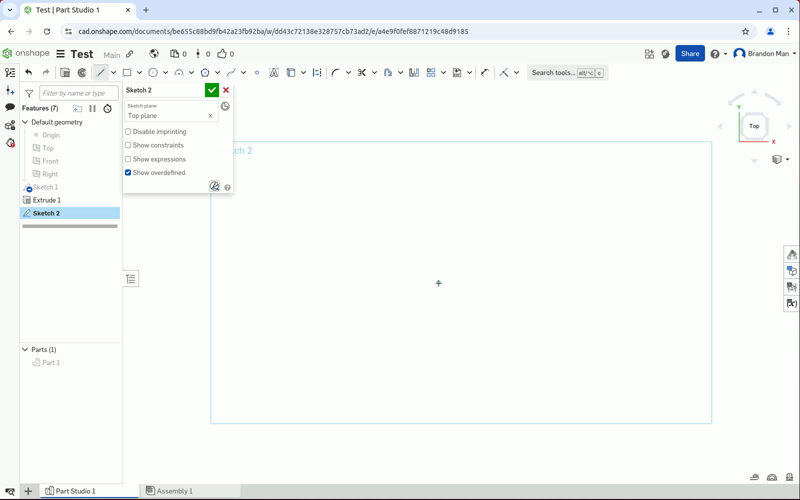
mouse_move(468, 282)
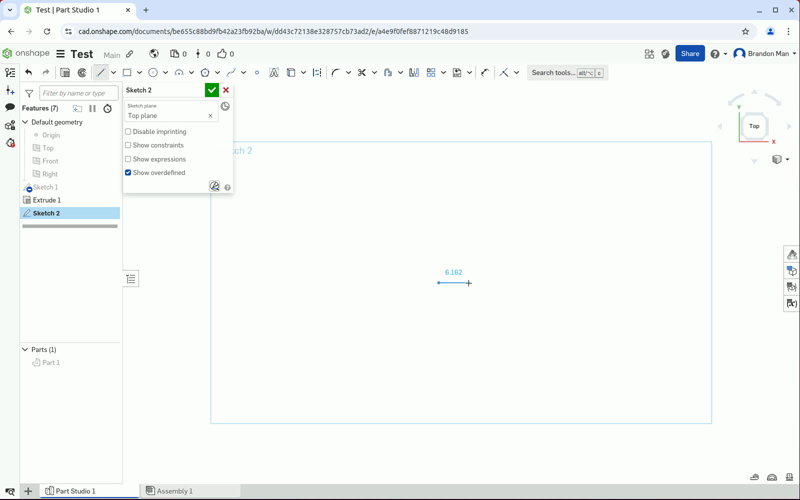
mouse_move(461, 282)
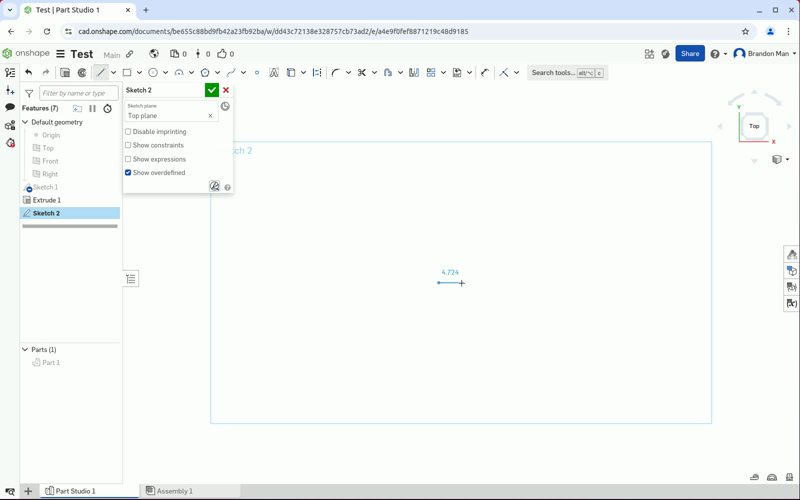
click(461, 282)
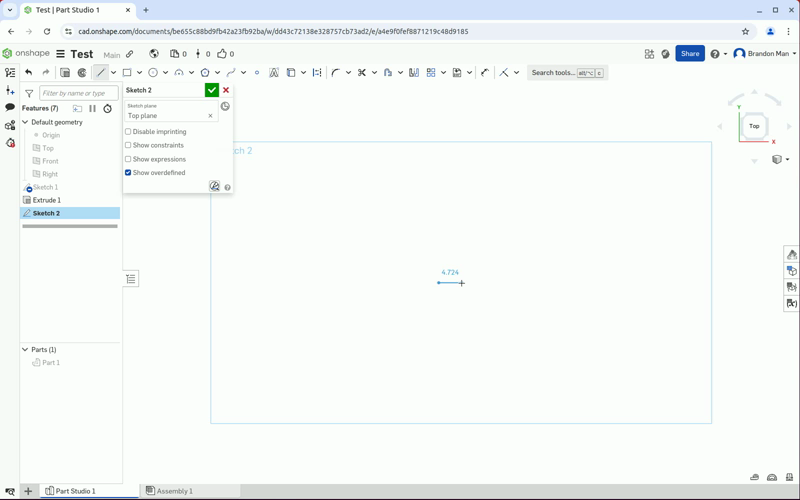
key_up(shift)
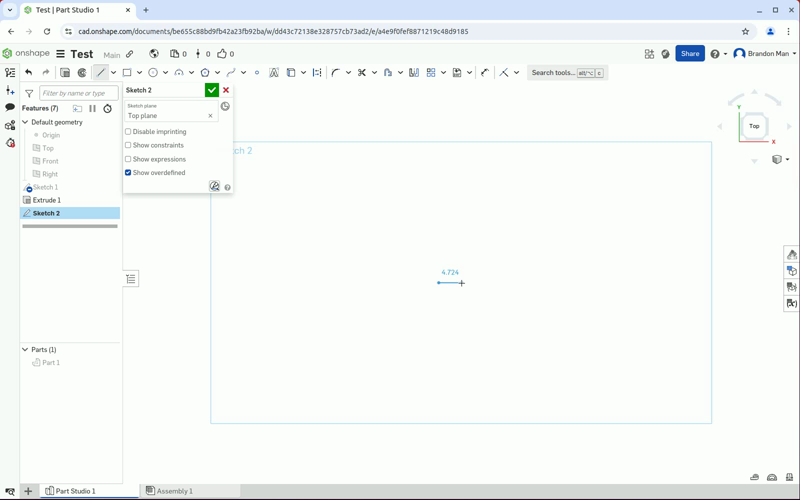
key_down(shift)
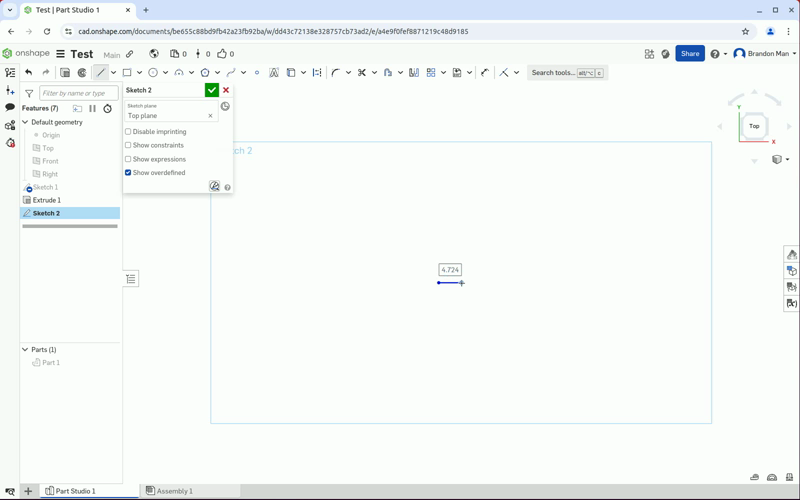
mouse_move(491, 282)
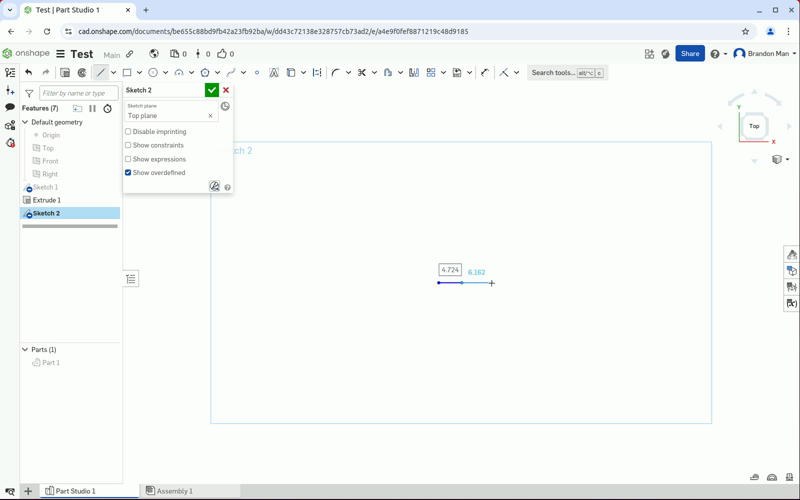
mouse_move(461, 259)
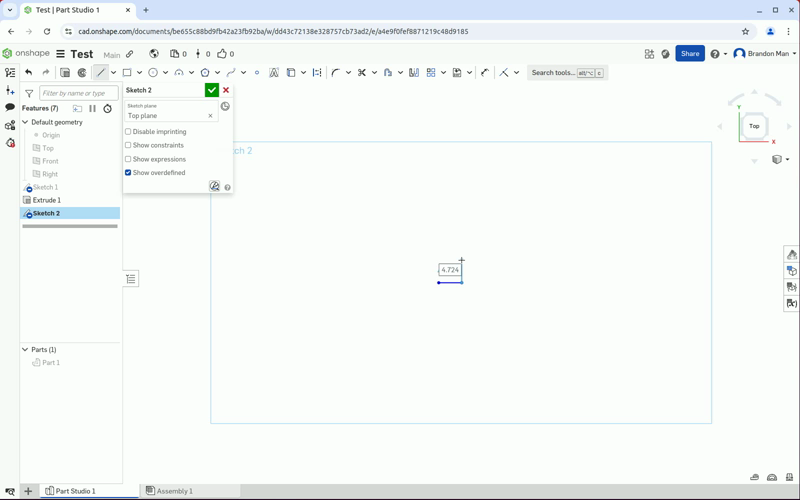
click(461, 259)
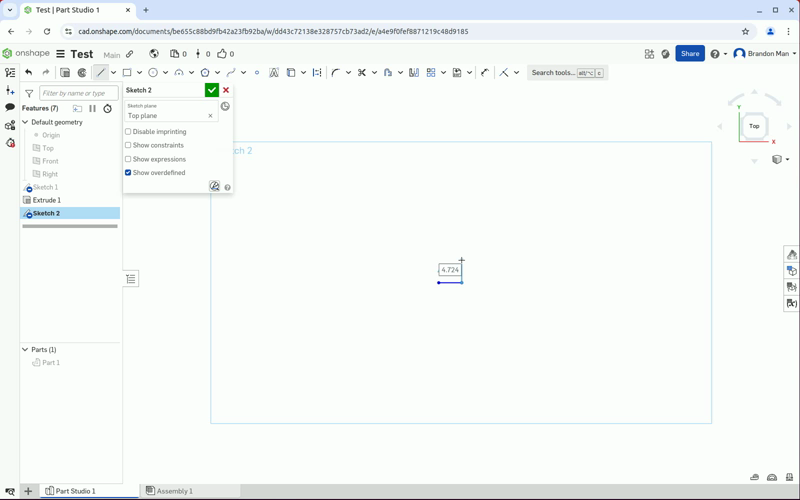
key_up(shift)
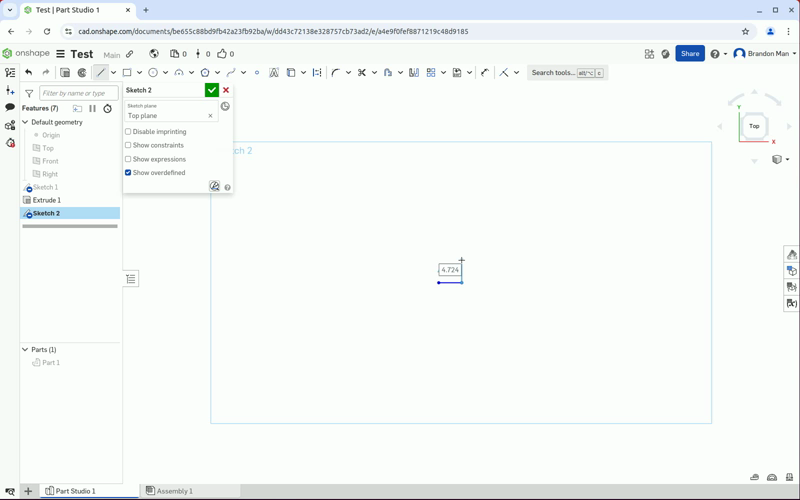
key_down(shift)
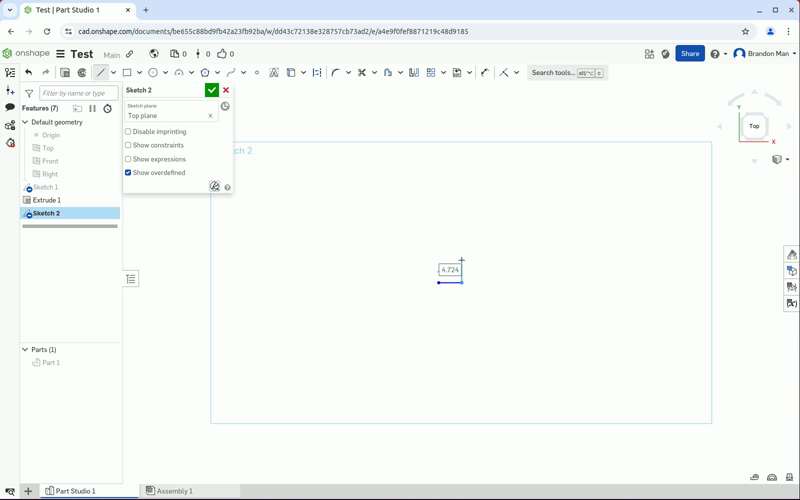
mouse_move(491, 259)
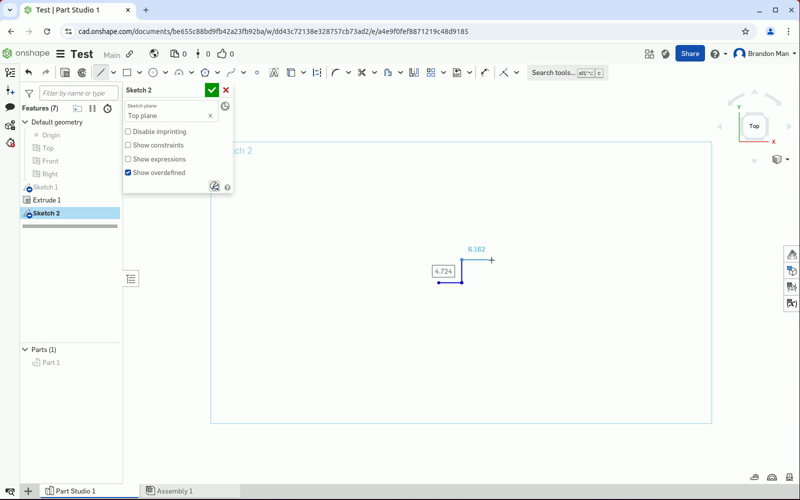
mouse_move(438, 259)
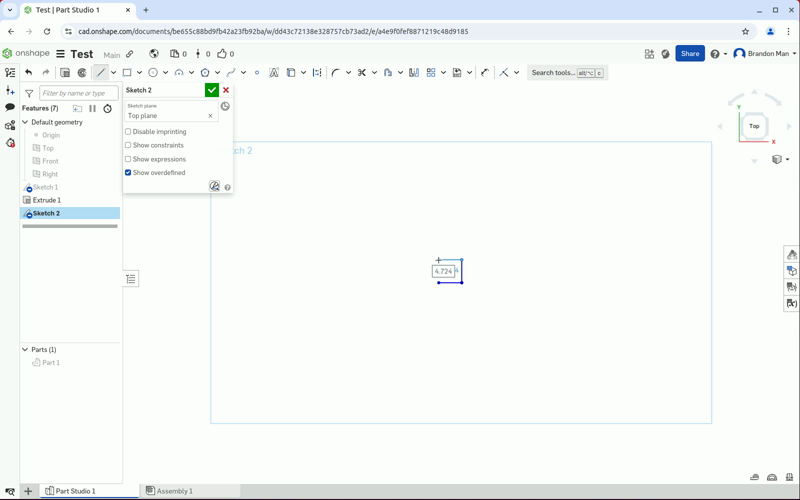
click(438, 259)
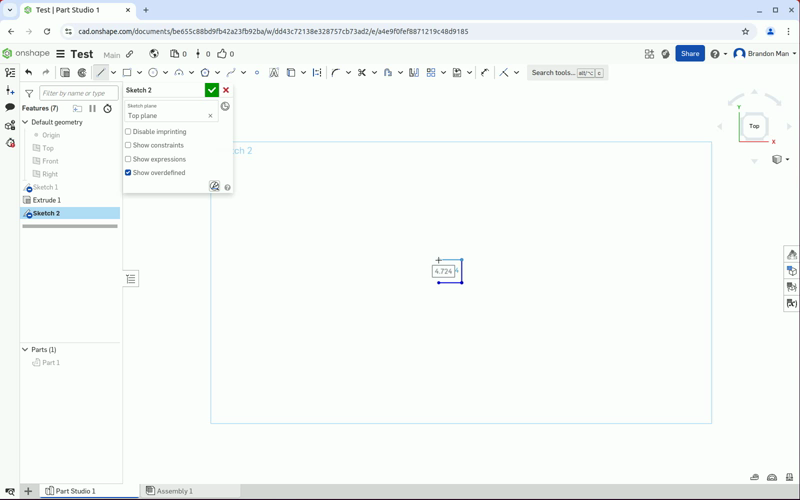
key_up(shift)
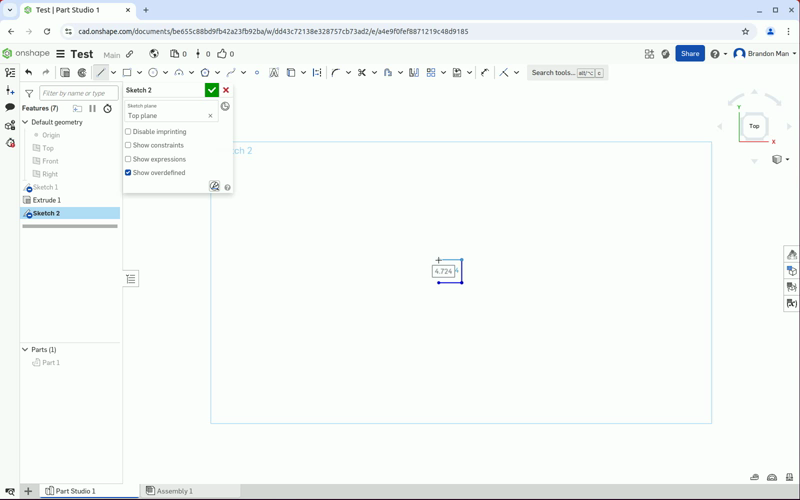
mouse_move(468, 259)
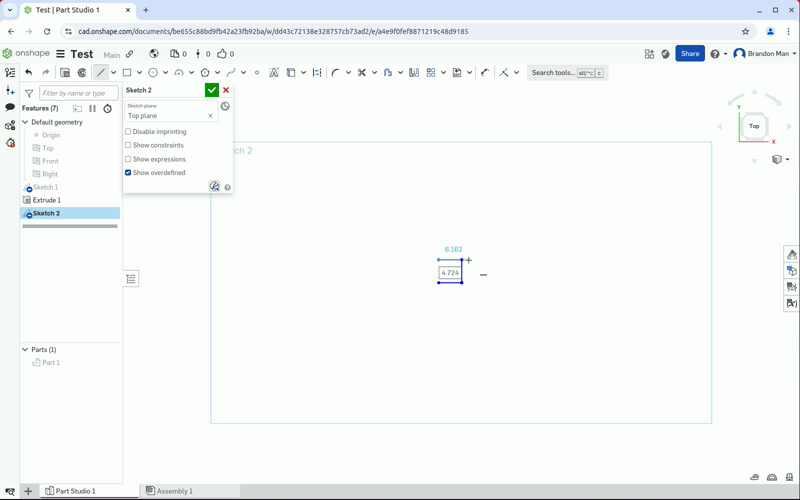
key_down(shift)
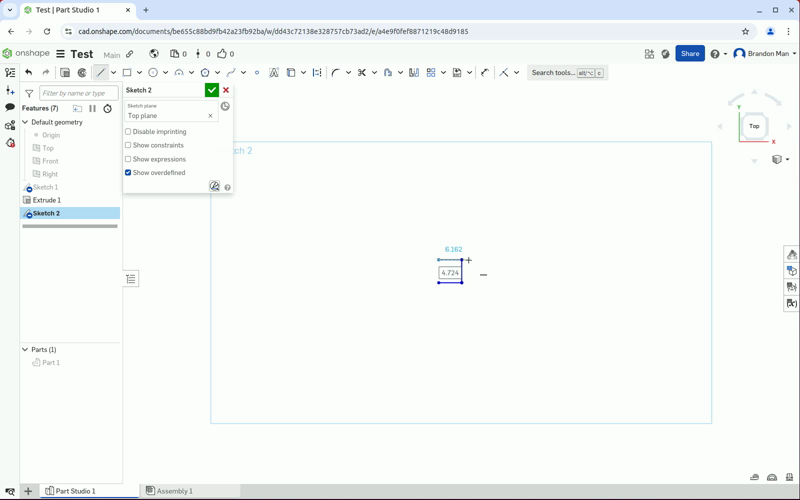
mouse_move(438, 282)
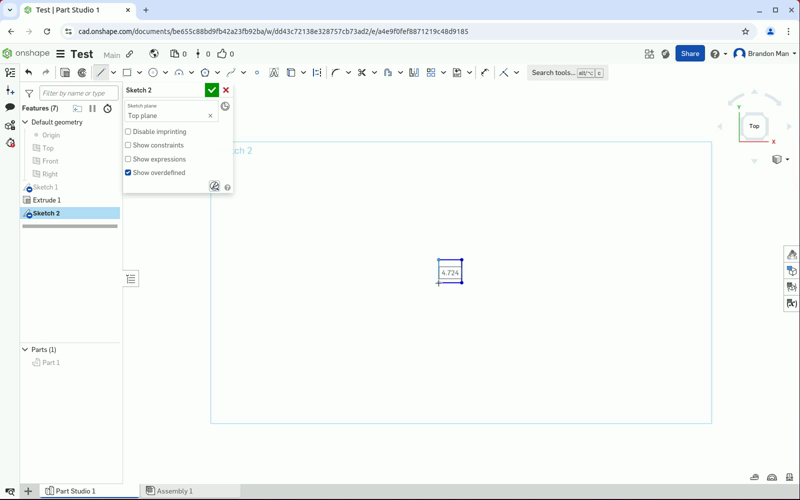
key_up(shift)
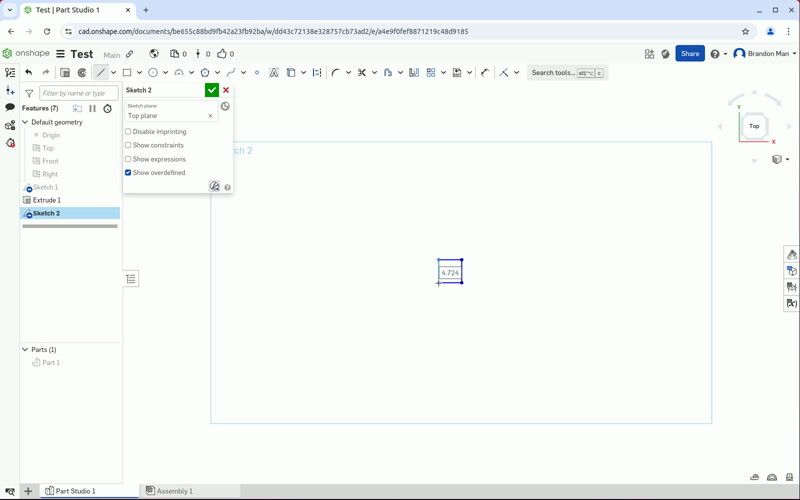
click(438, 282)
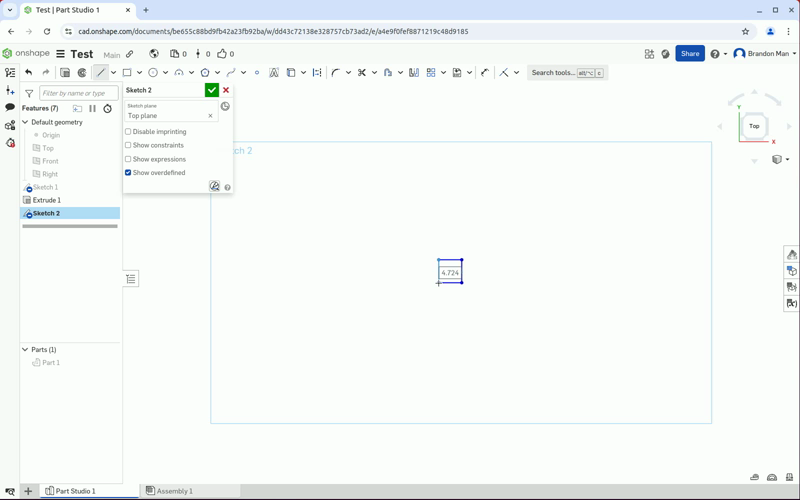
key(esc)
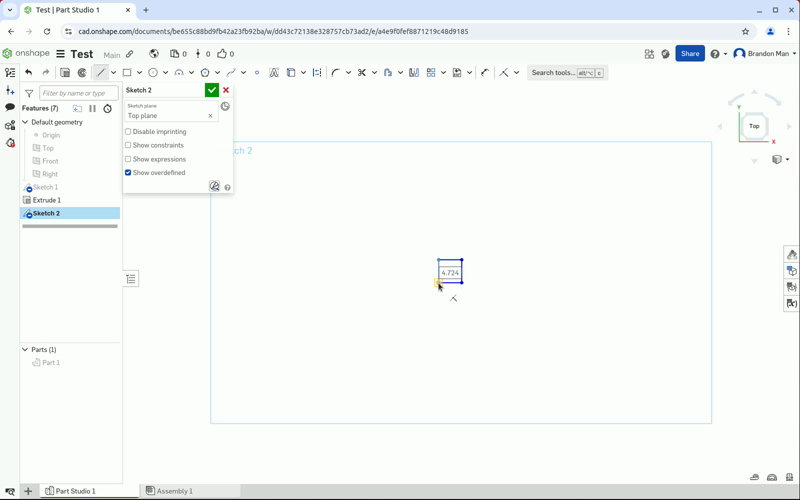
mouse_move(449, 277)
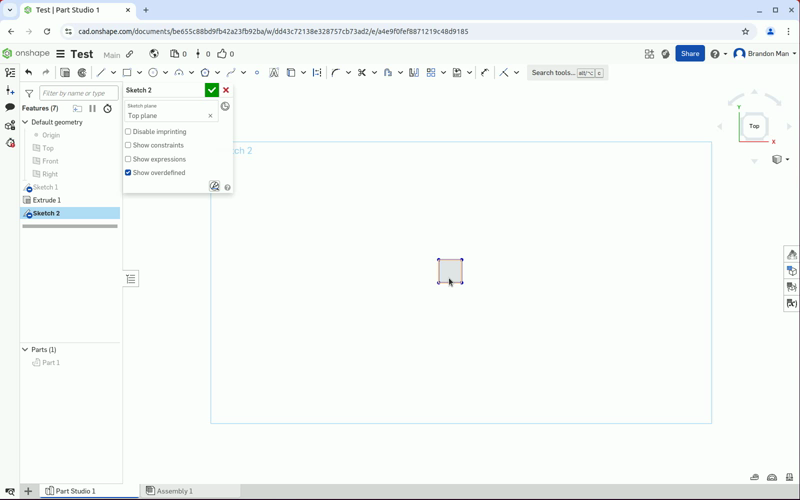
scroll(6)
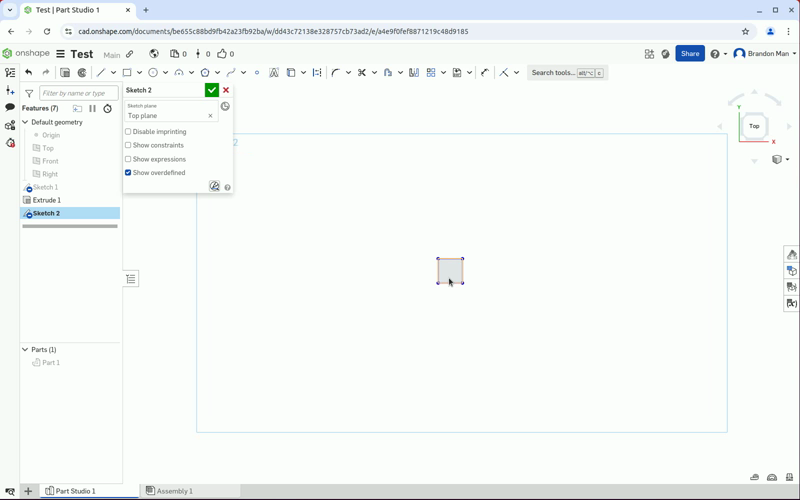
scroll(6)
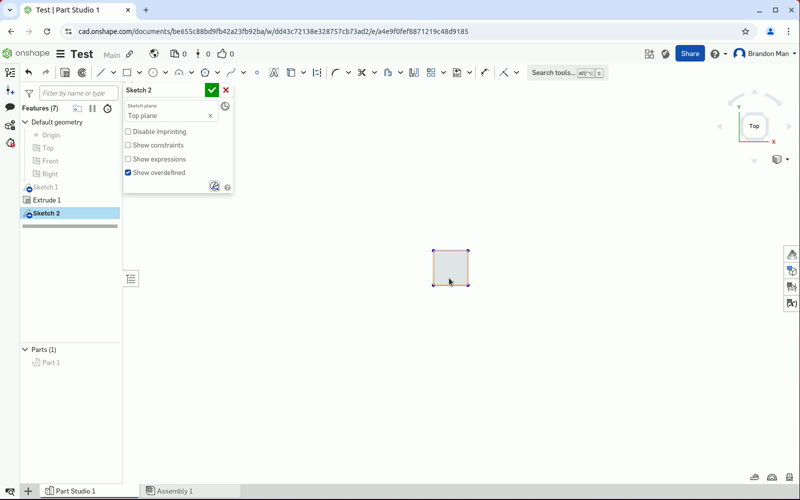
scroll(6)
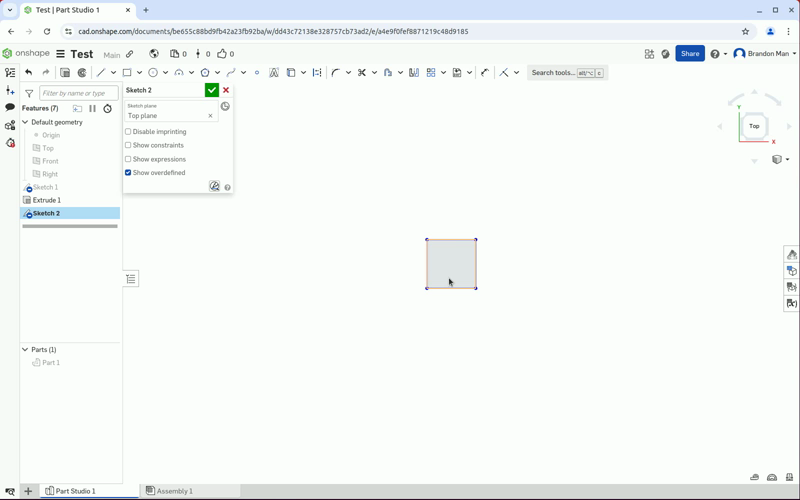
scroll(6)
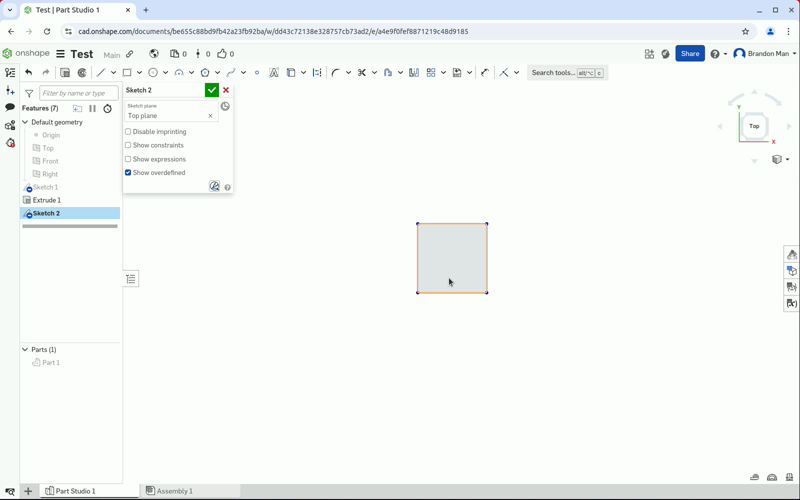
scroll(6)
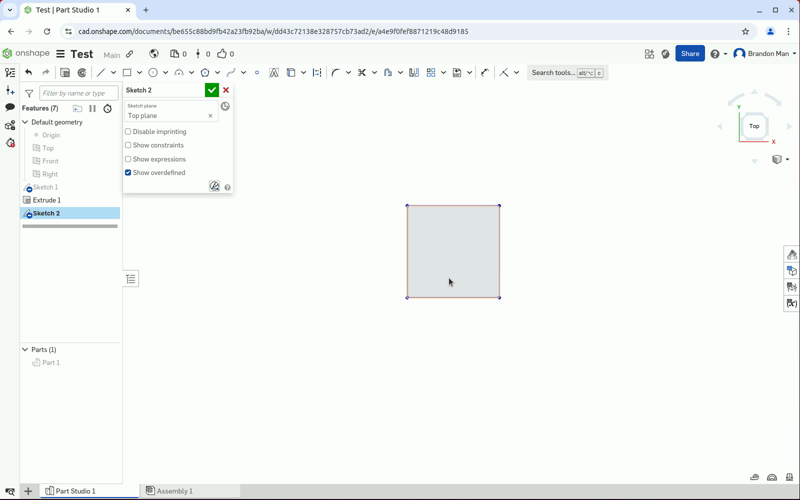
scroll(6)
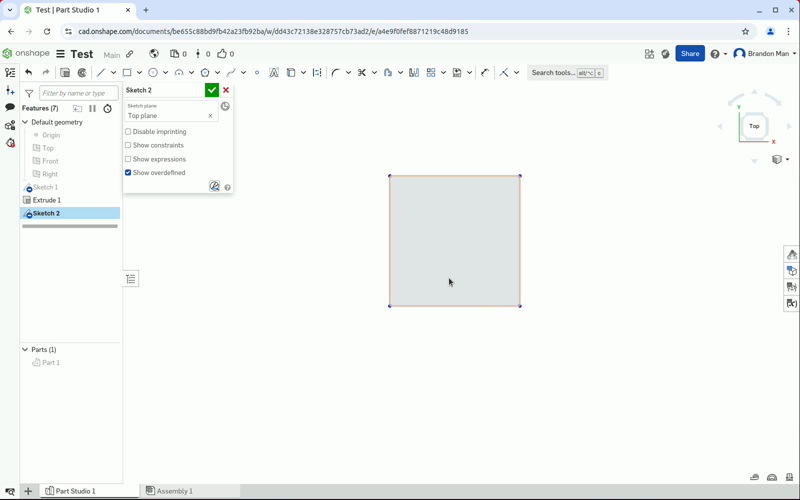
scroll(6)
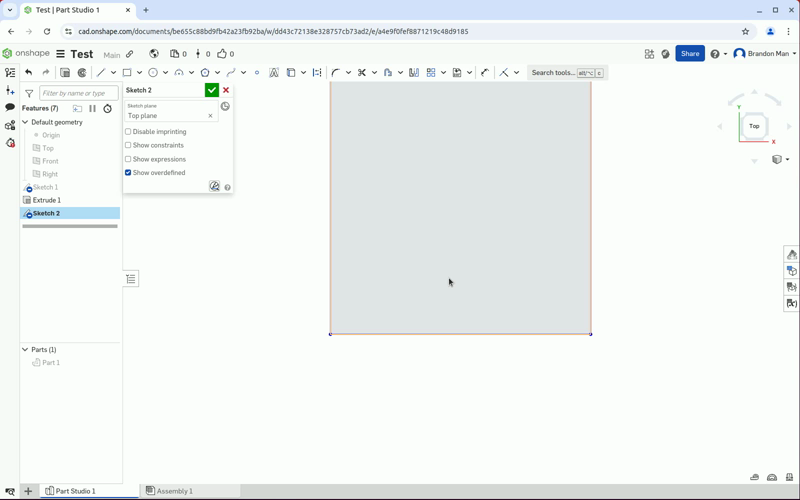
click(449, 277)
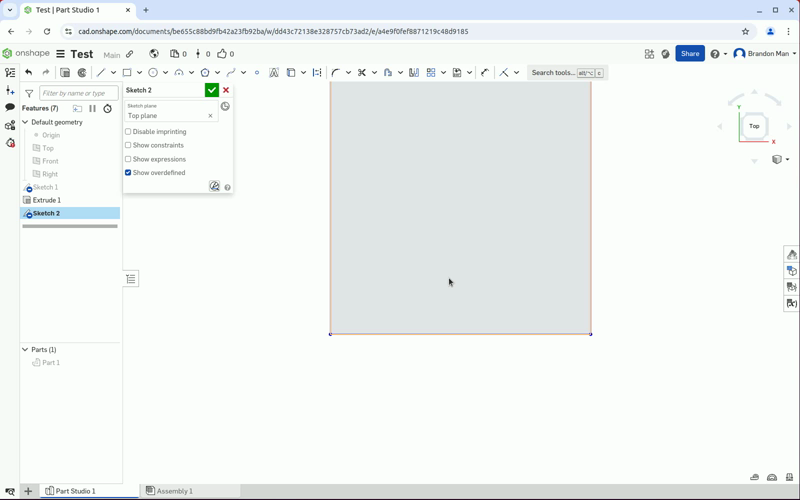
scroll(-6)
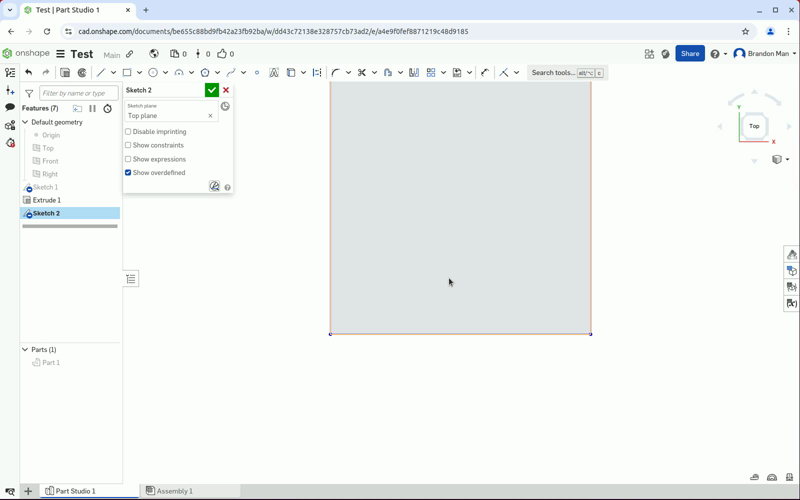
scroll(-6)
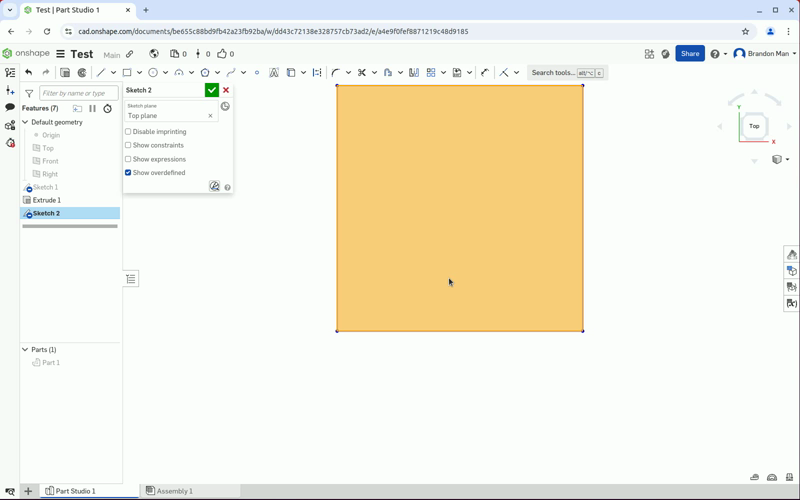
scroll(-6)
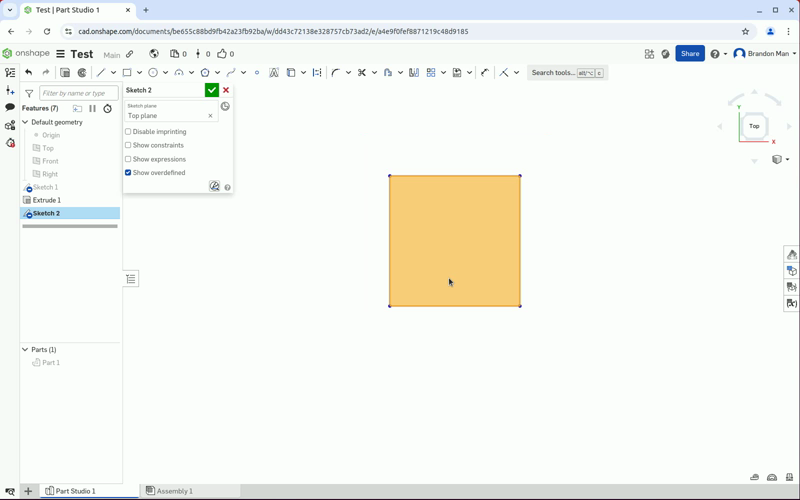
scroll(-6)
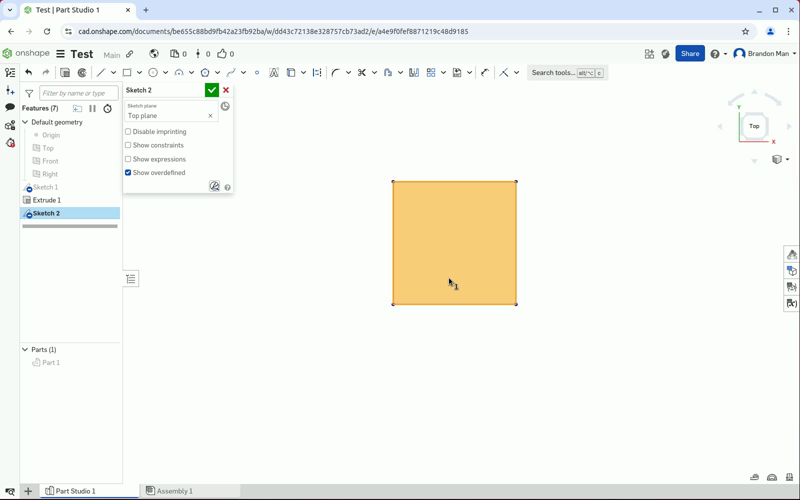
scroll(-6)
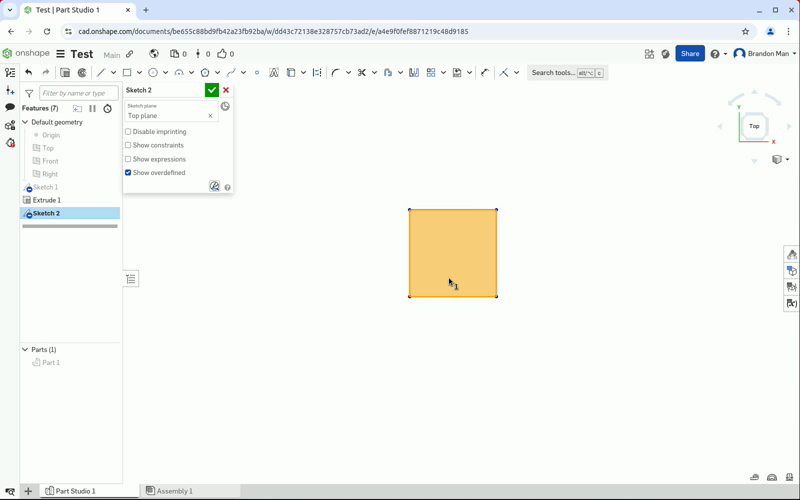
scroll(-6)
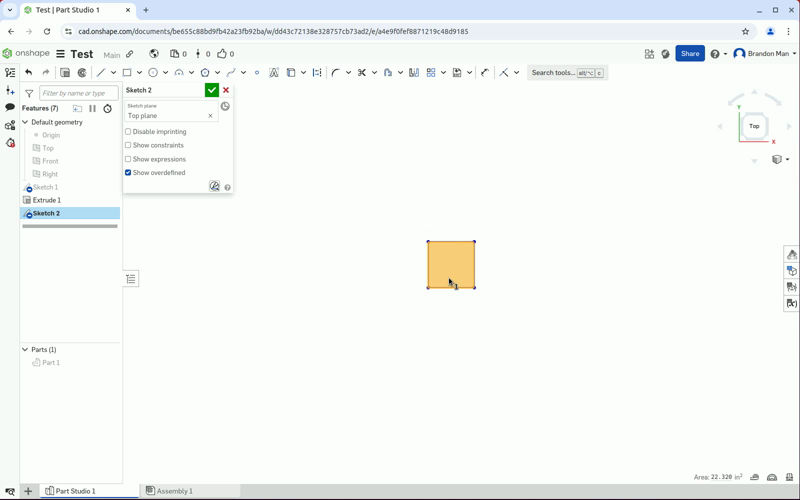
scroll(-6)
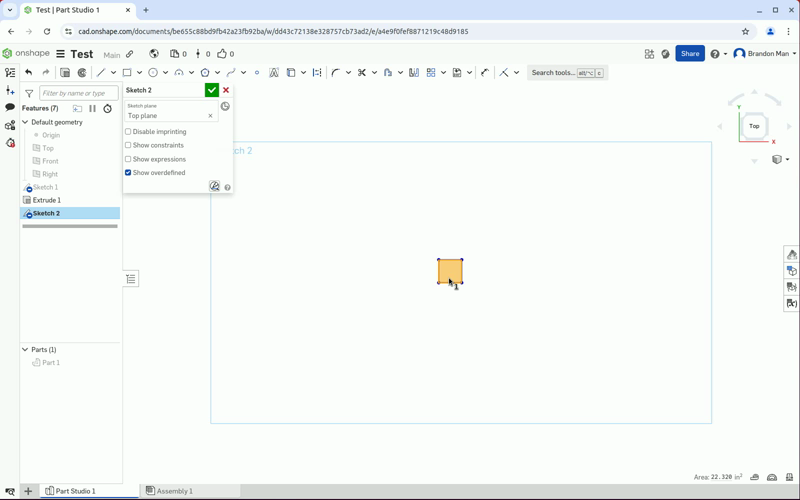
mouse_move(73, 352)
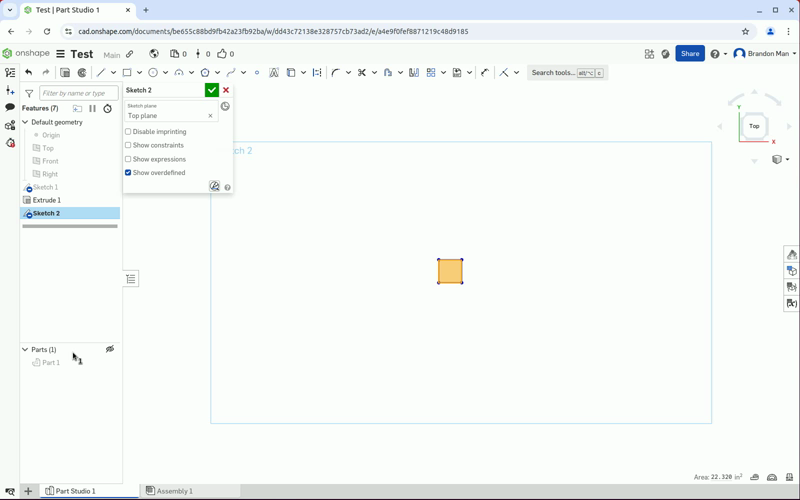
key(shift+y)
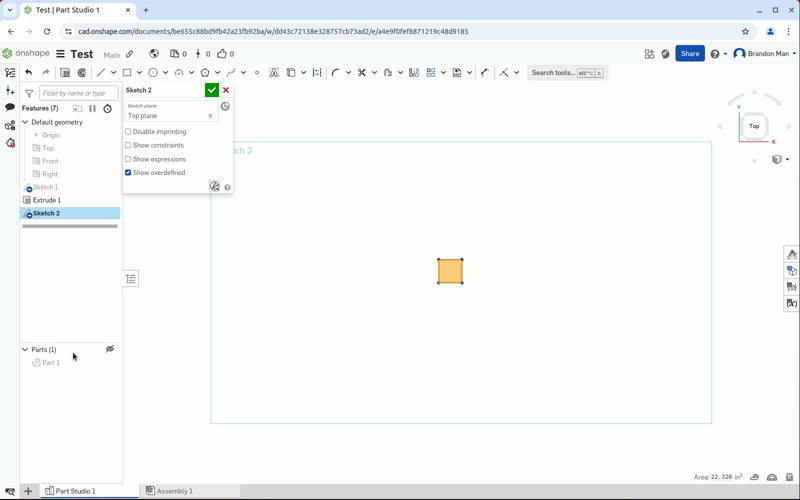
key(shift+e)
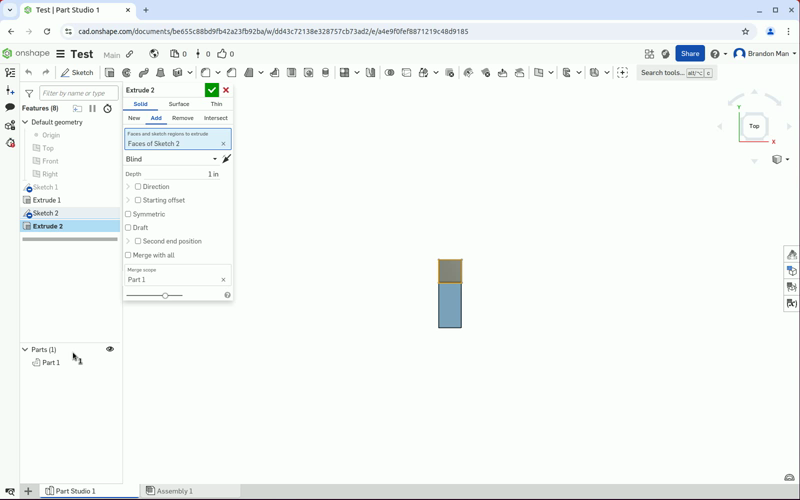
mouse_move(143, 106)
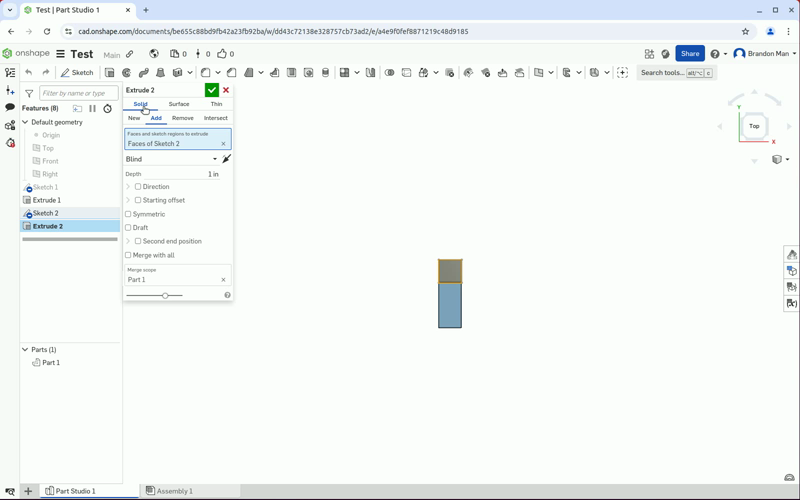
click(143, 106)
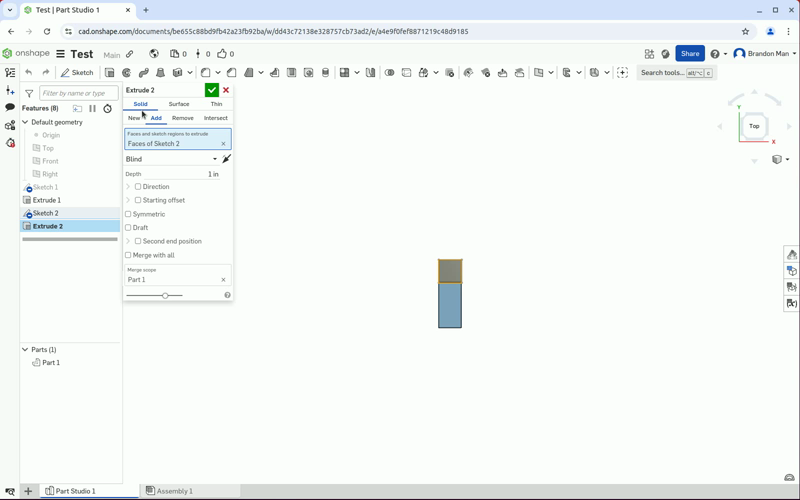
mouse_move(137, 120)
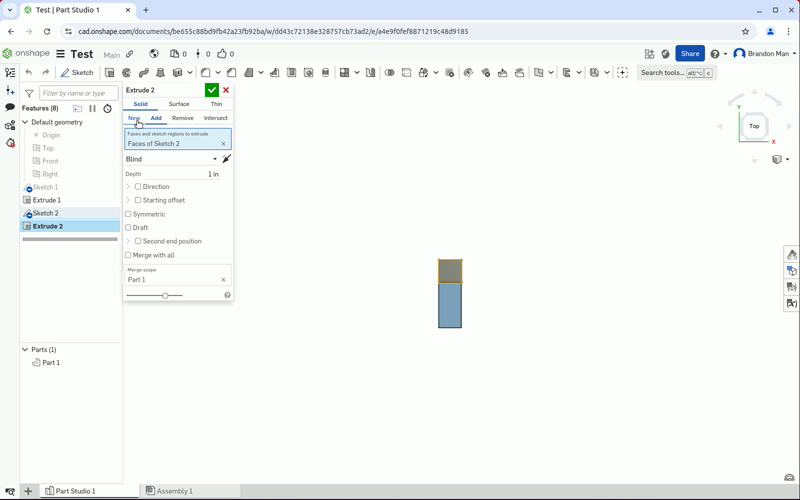
click(137, 120)
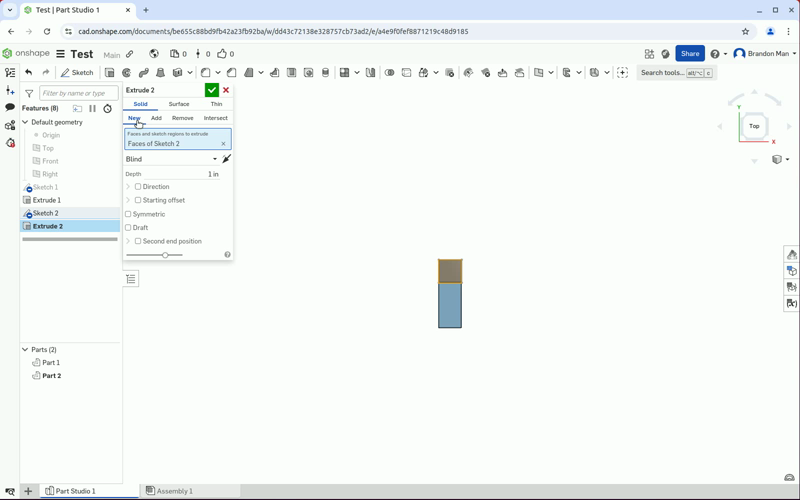
key(tab, 4)
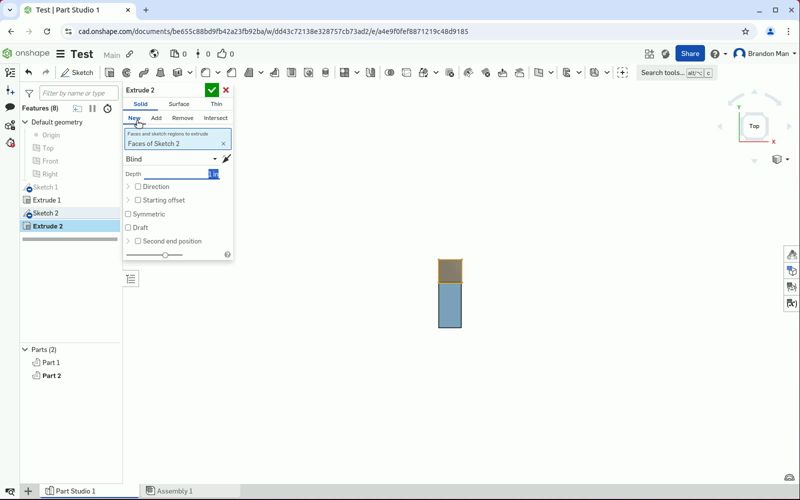
text(9.147)
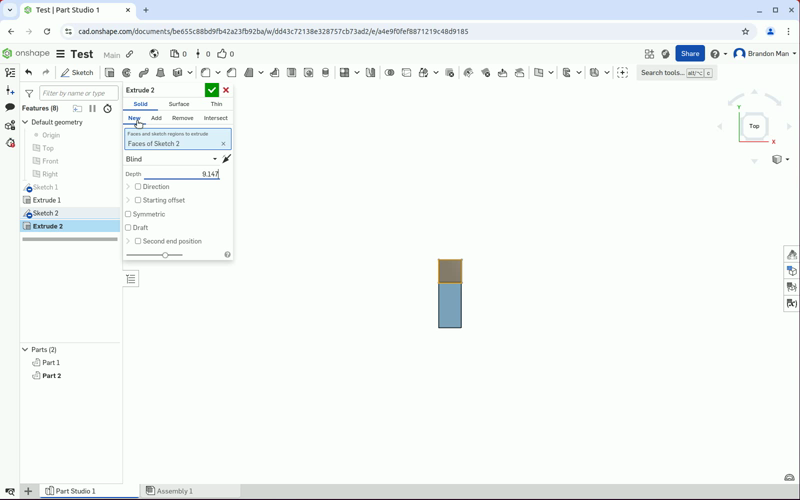
key(enter)
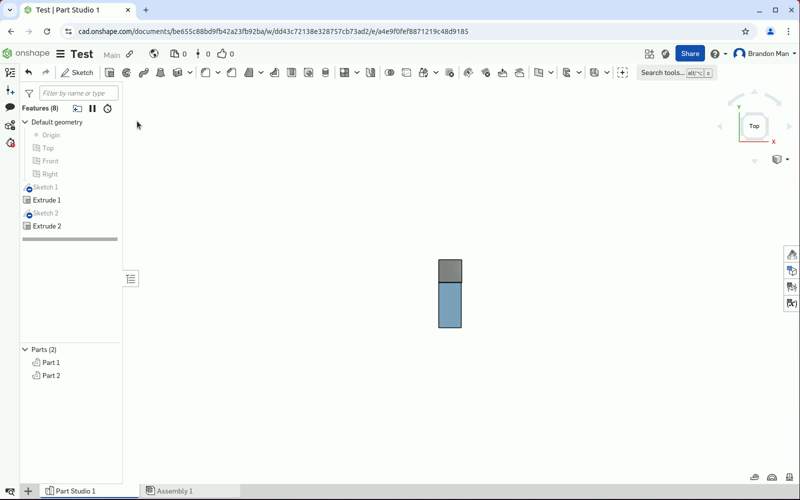
key(shift+h)
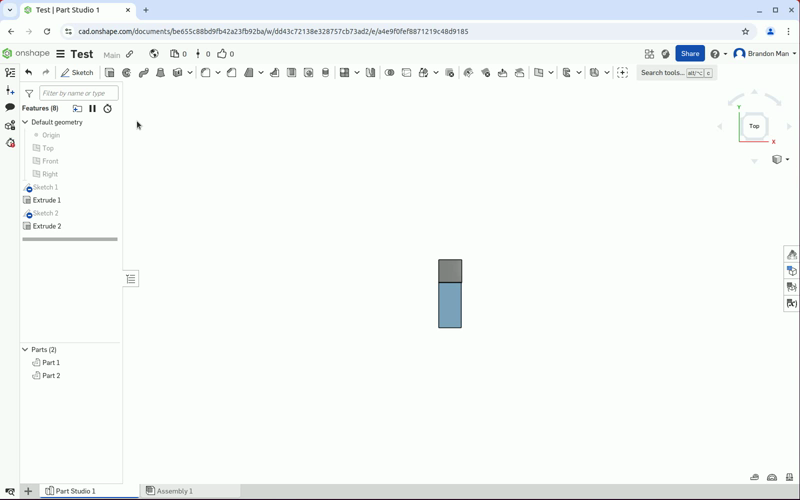
key(shift+h)
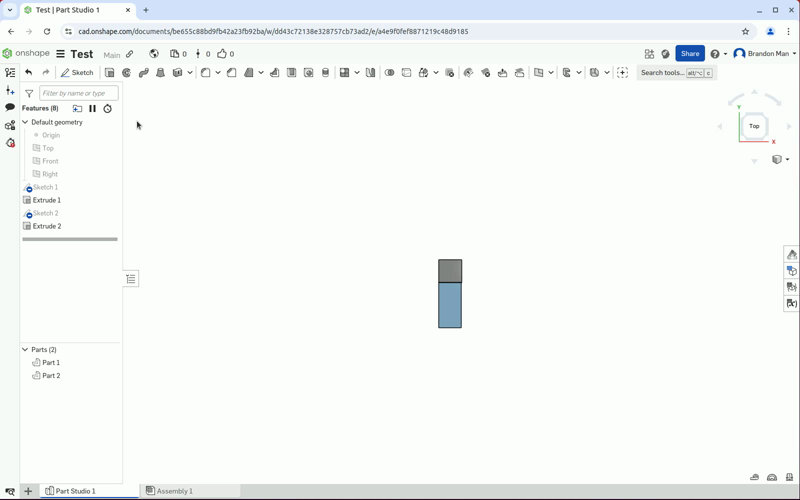
mouse_move(73, 189)
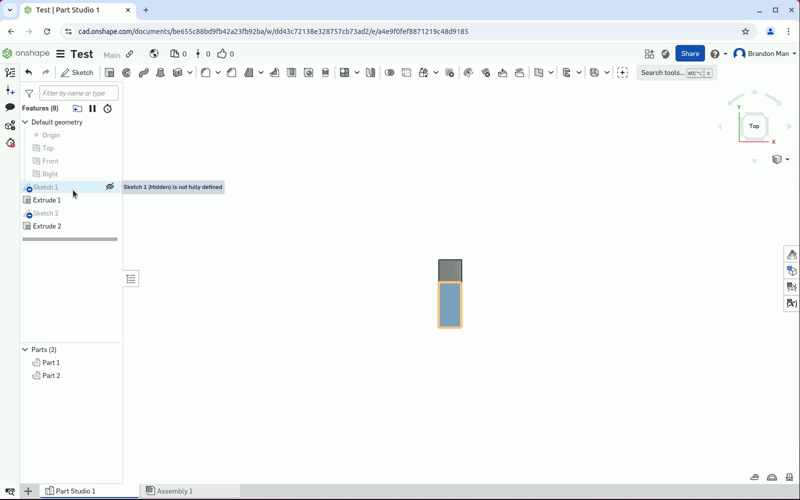
click(73, 189)
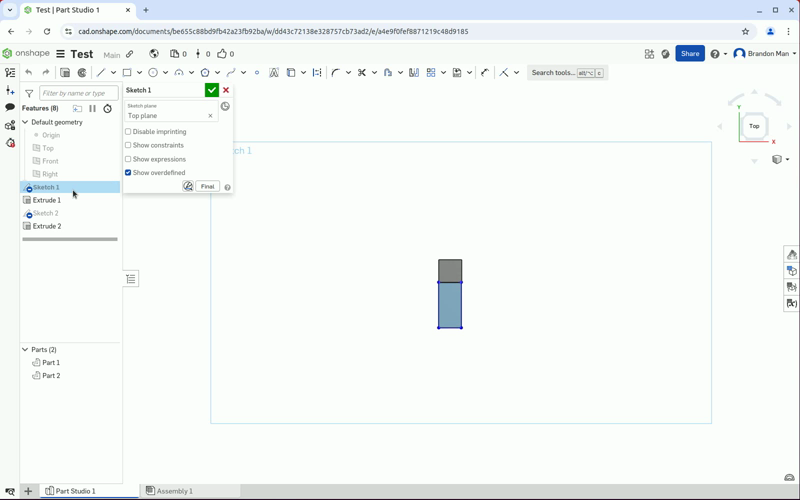
mouse_move(229, 92)
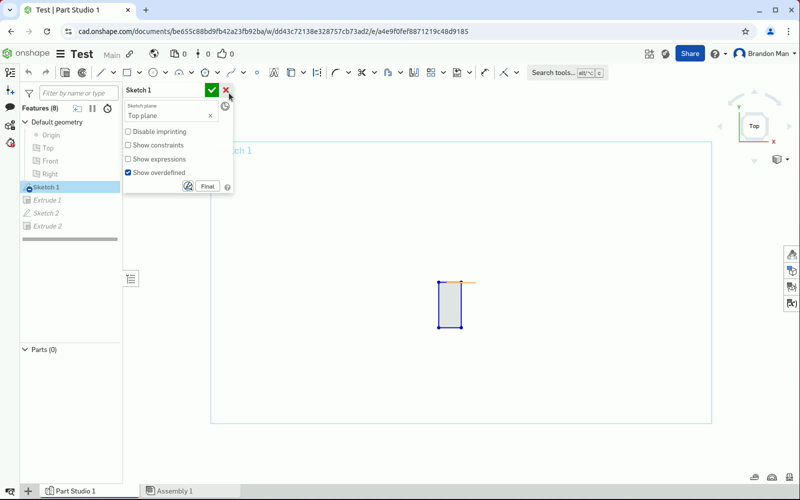
click(229, 92)
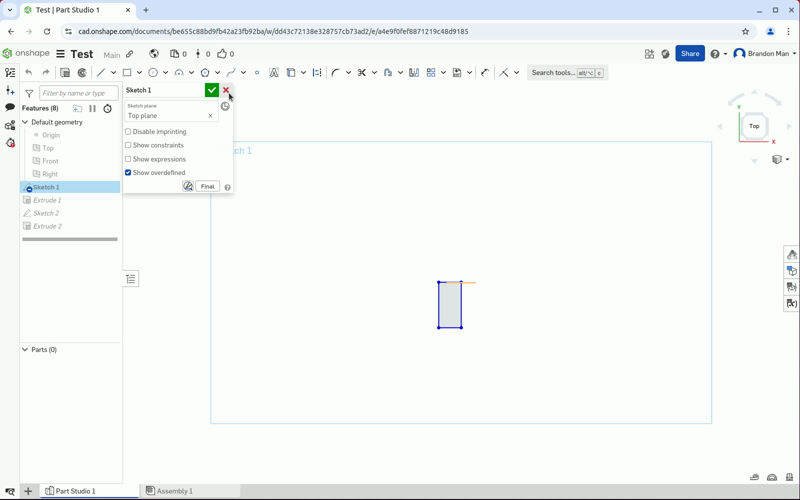
key(shift+s)
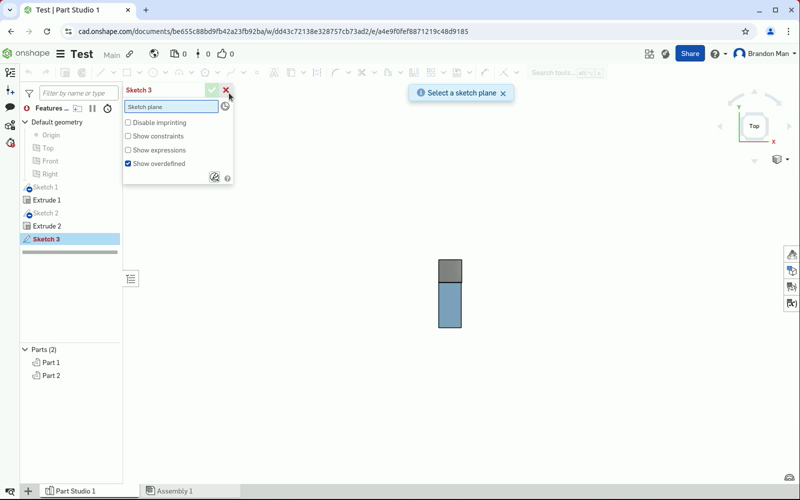
mouse_move(73, 150)
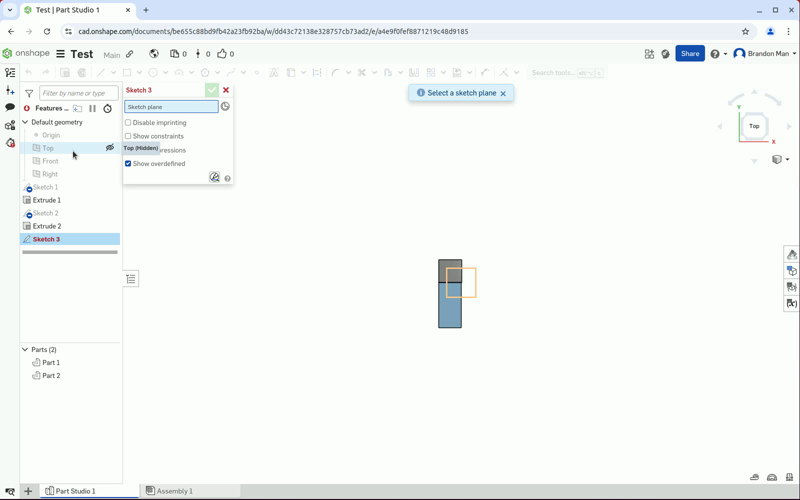
click(73, 150)
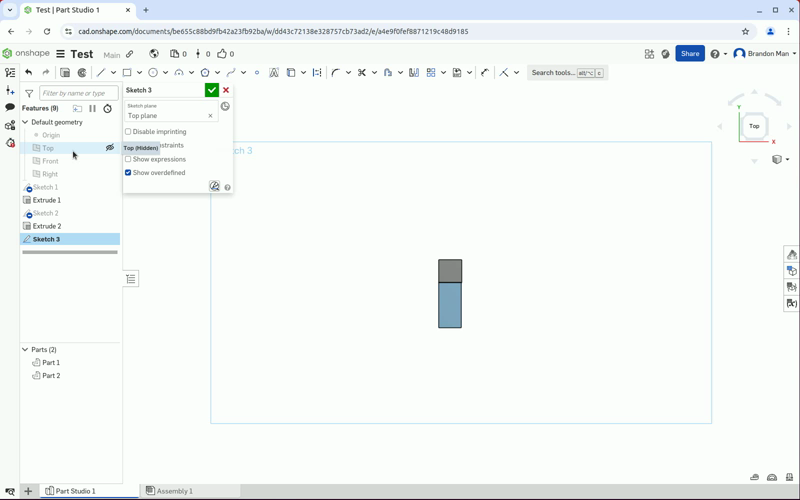
mouse_move(73, 352)
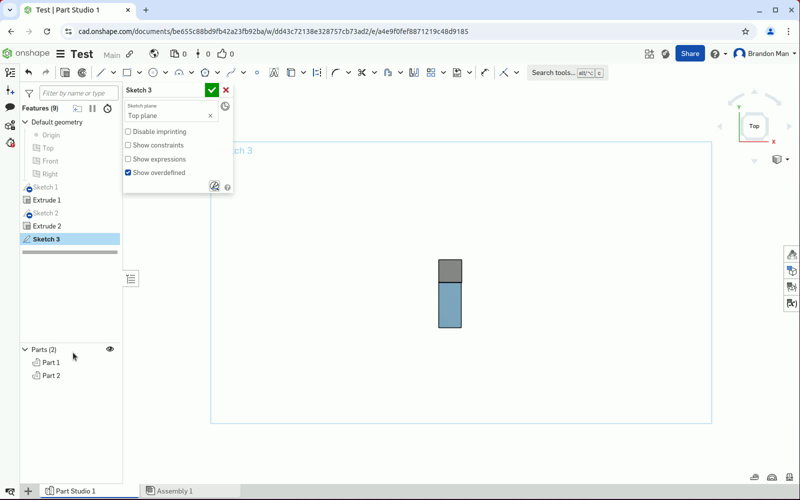
key(y)
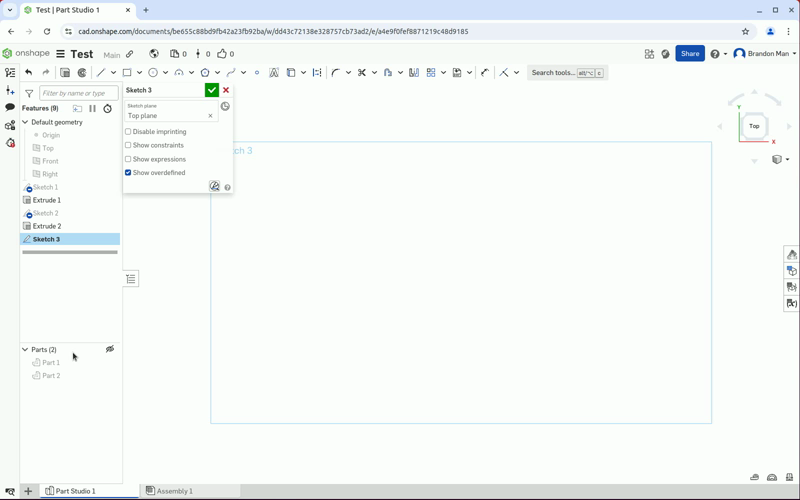
key(l)
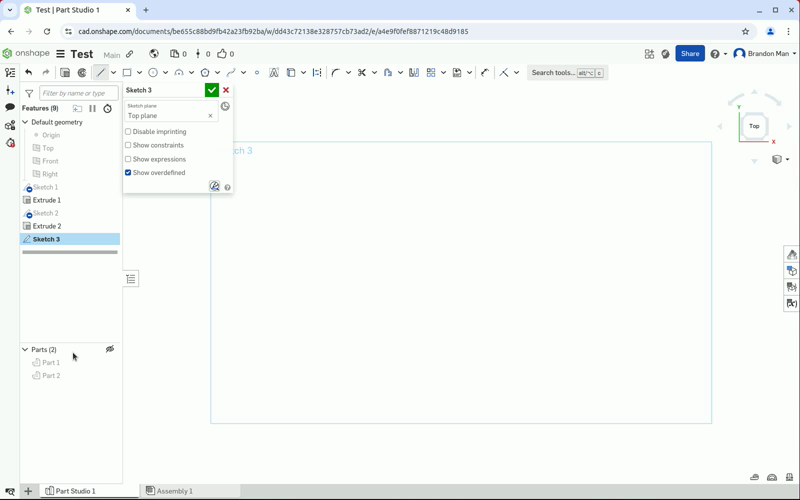
key_down(shift)
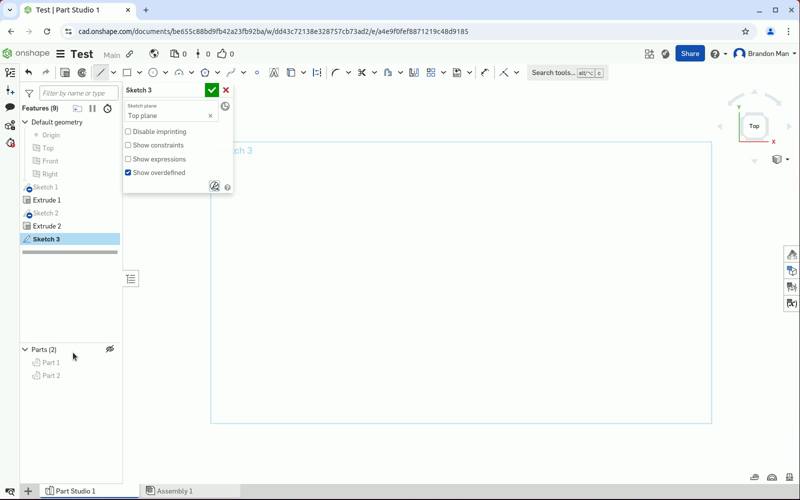
mouse_move(460, 282)
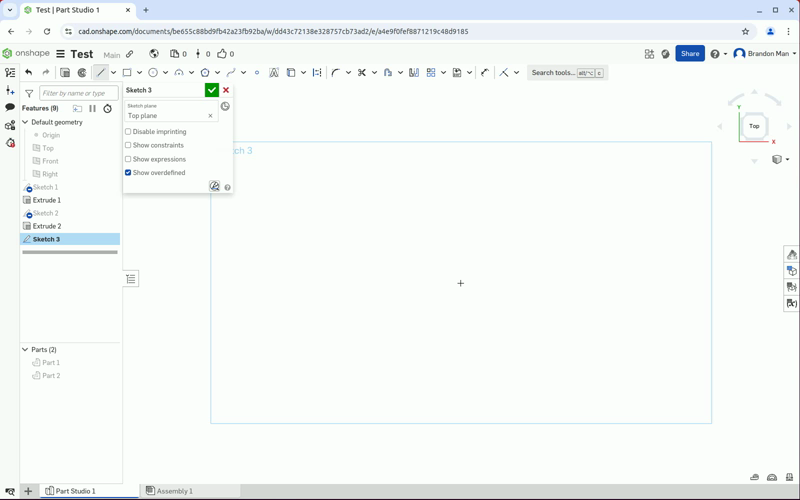
click(460, 282)
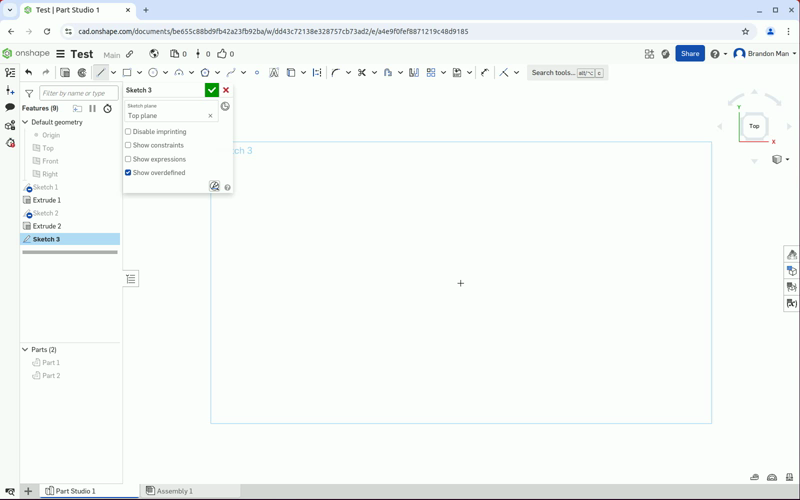
key_up(shift)
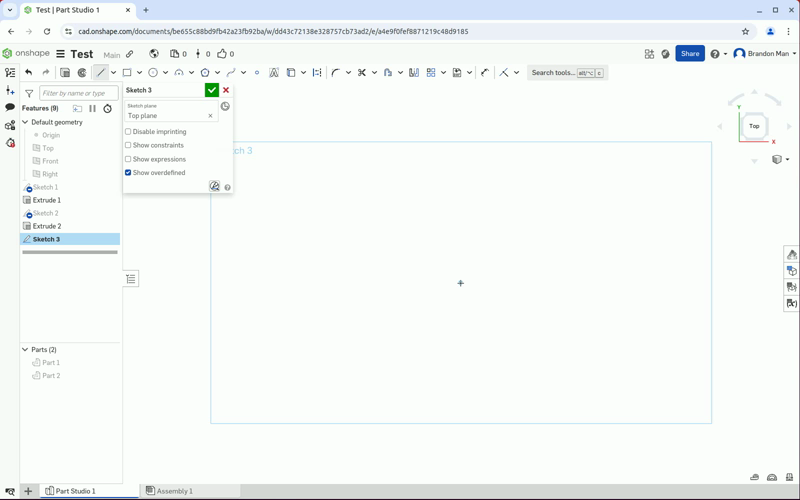
key_down(shift)
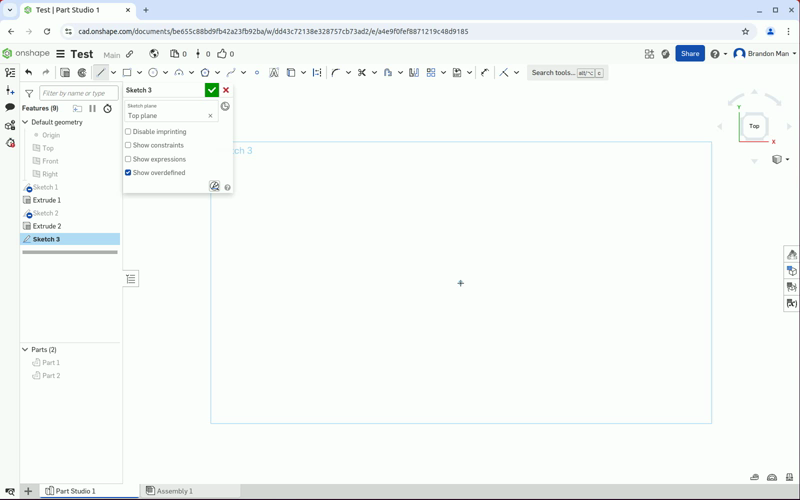
mouse_move(529, 282)
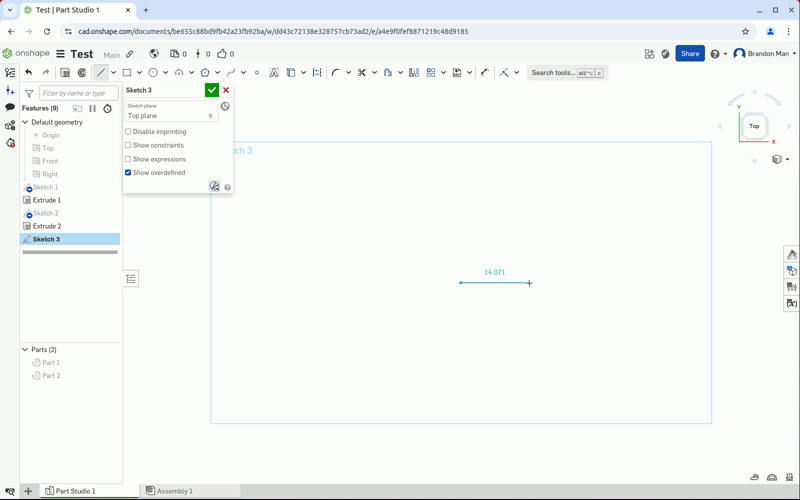
click(529, 282)
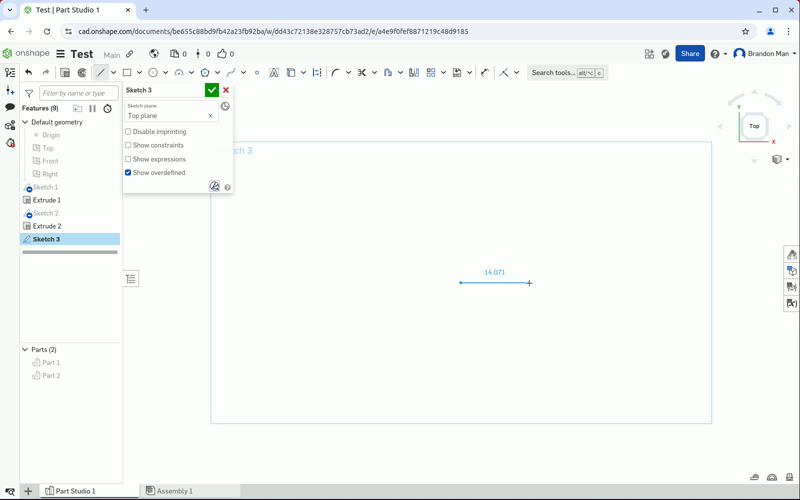
key_up(shift)
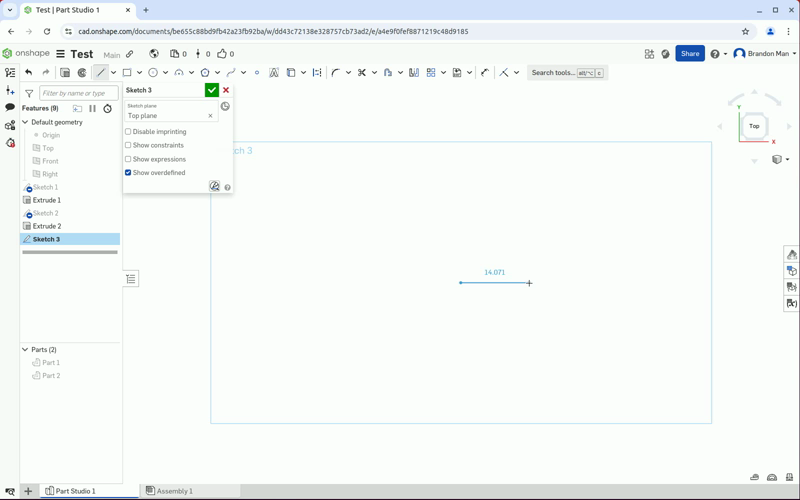
key_down(shift)
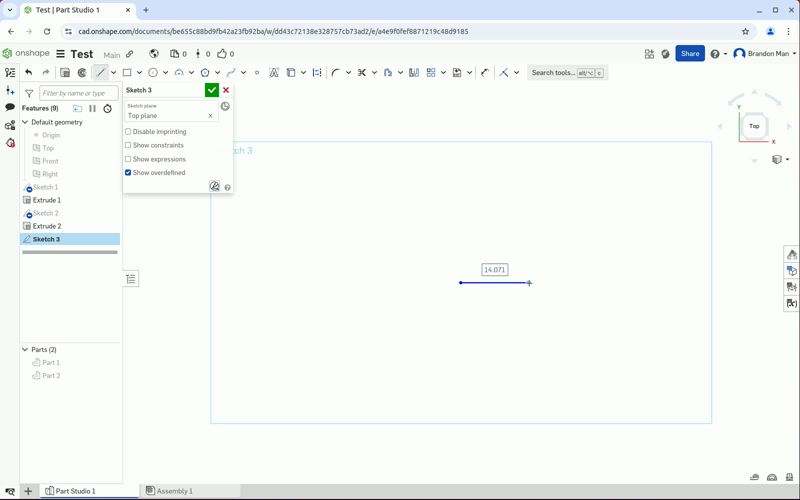
mouse_move(559, 282)
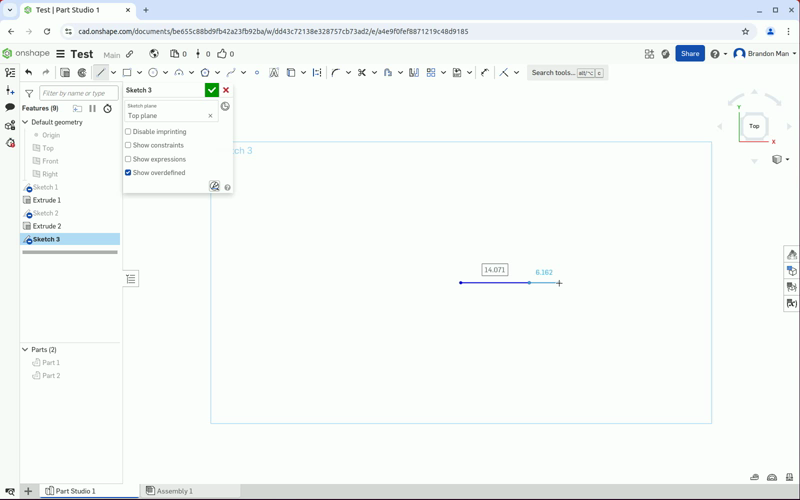
mouse_move(529, 259)
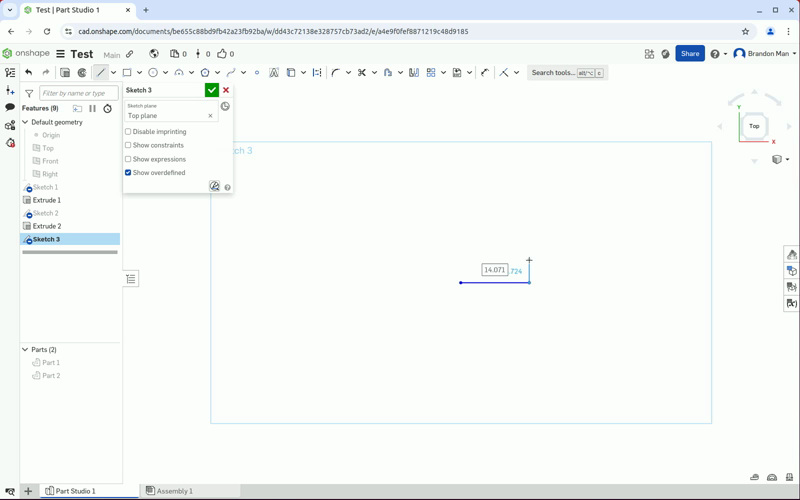
click(529, 259)
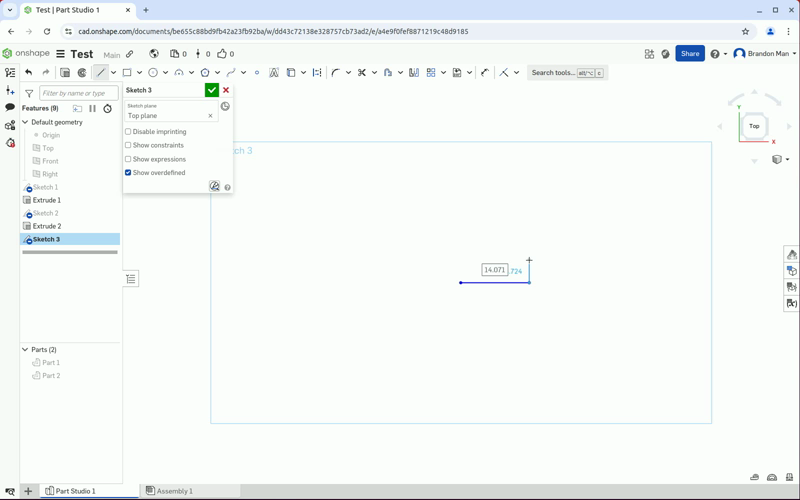
key_up(shift)
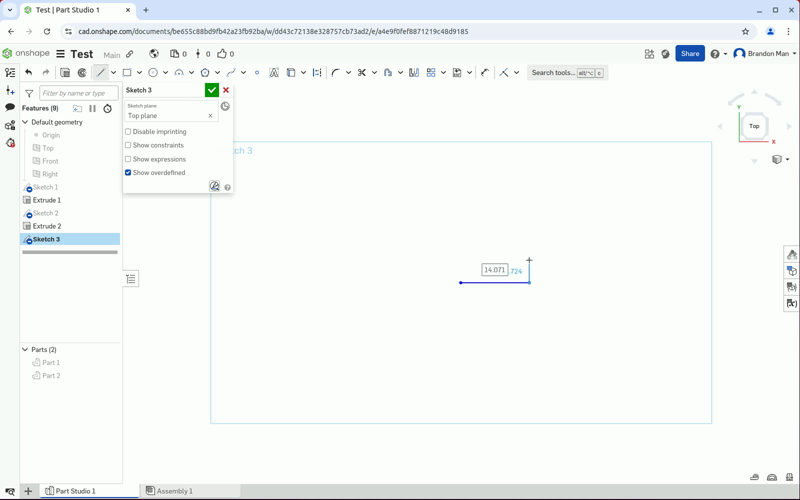
key_down(shift)
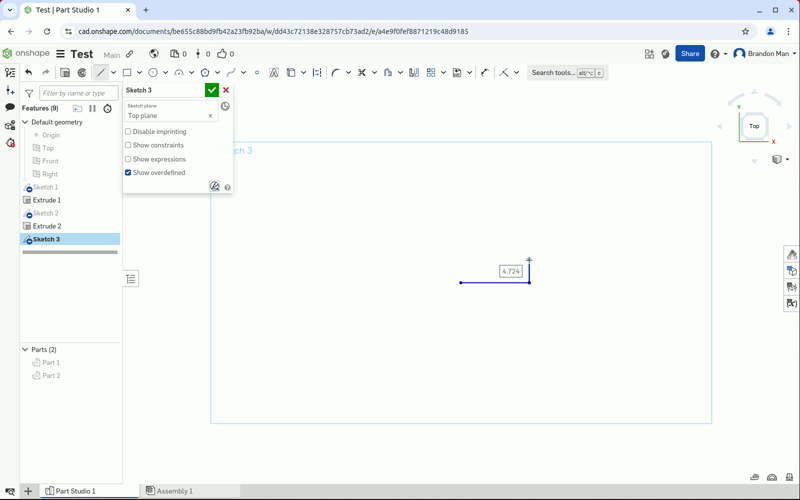
mouse_move(460, 259)
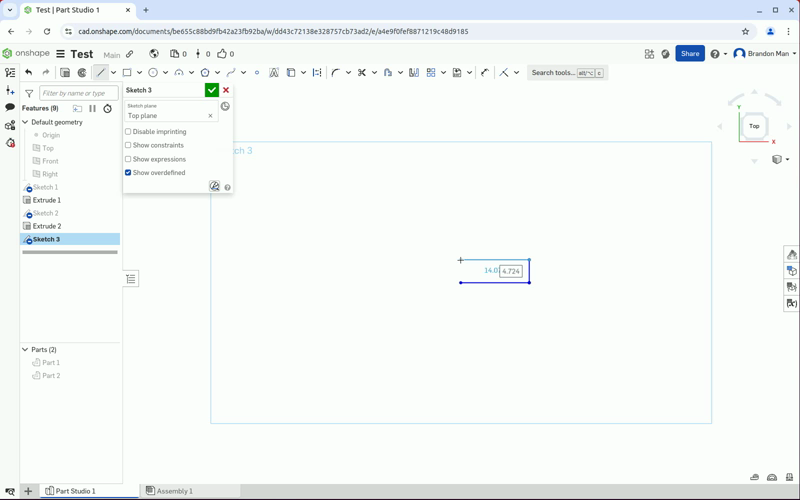
click(460, 259)
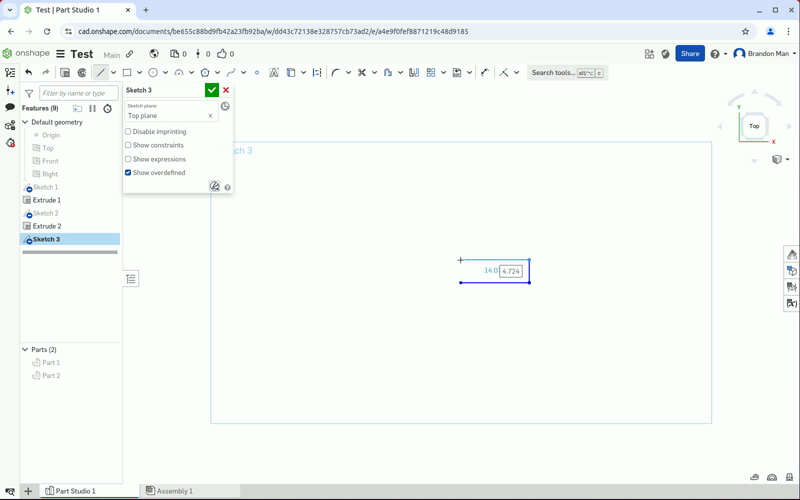
key_up(shift)
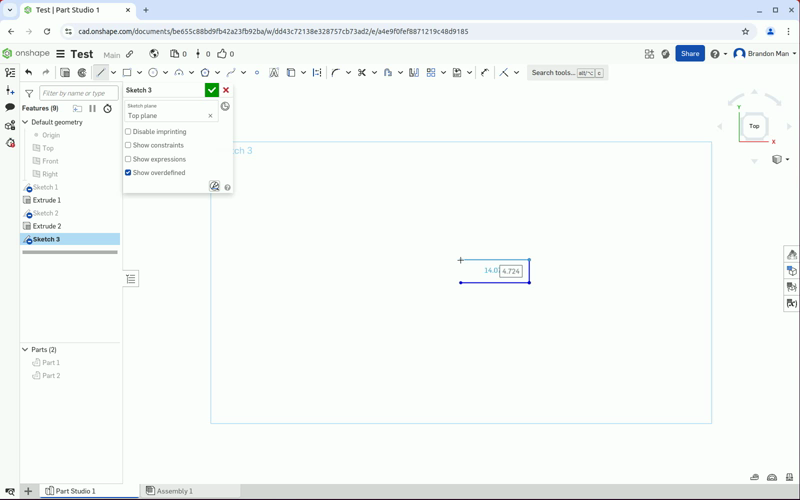
mouse_move(490, 259)
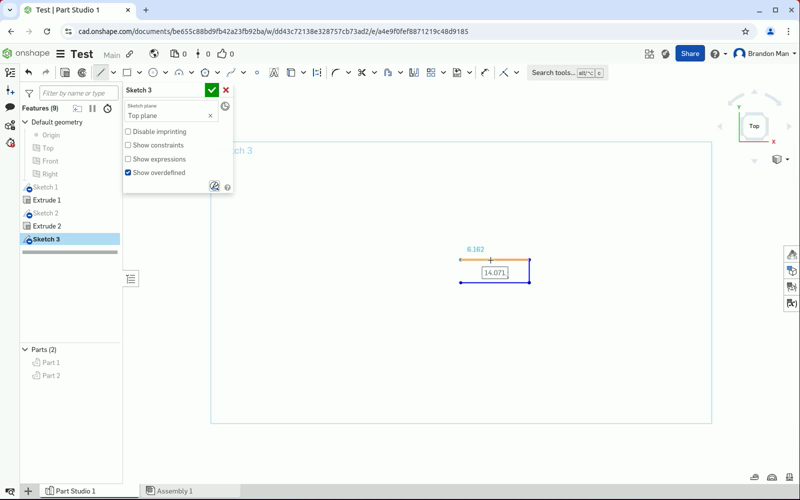
key_down(shift)
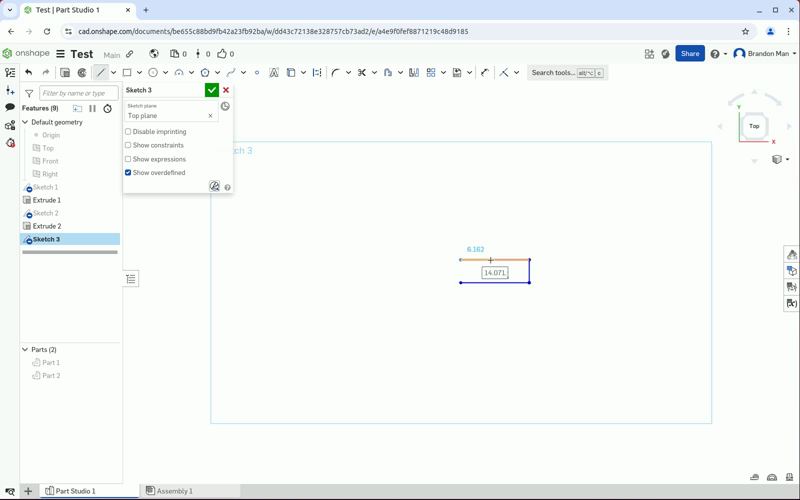
mouse_move(460, 282)
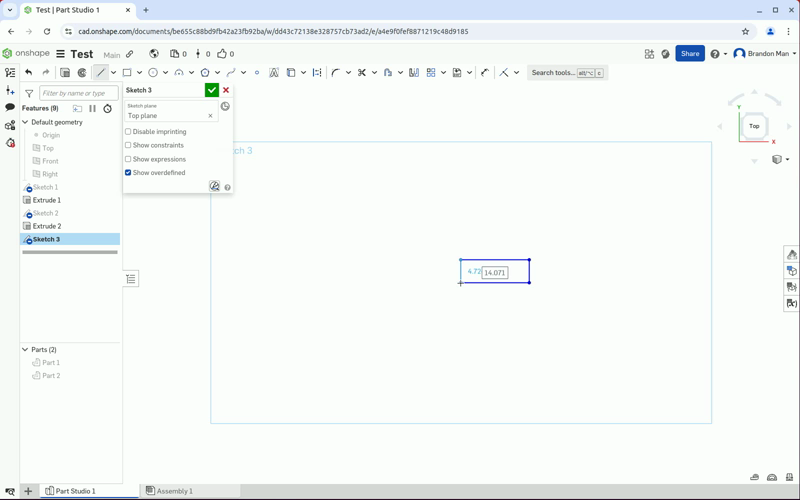
key_up(shift)
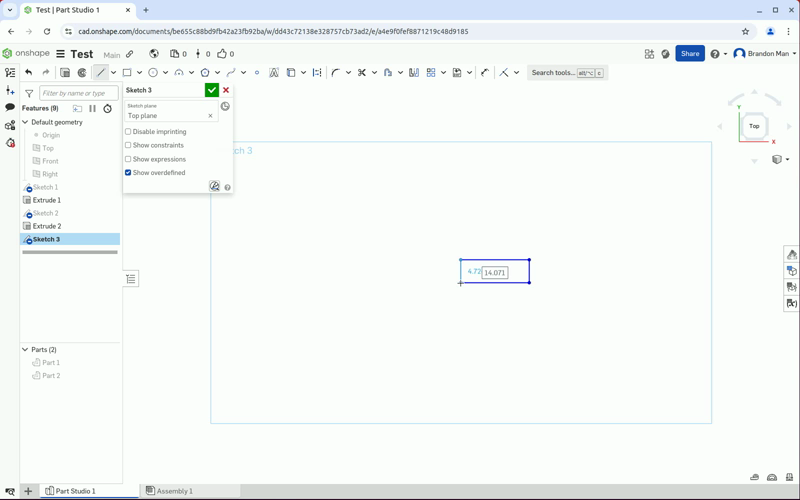
click(460, 282)
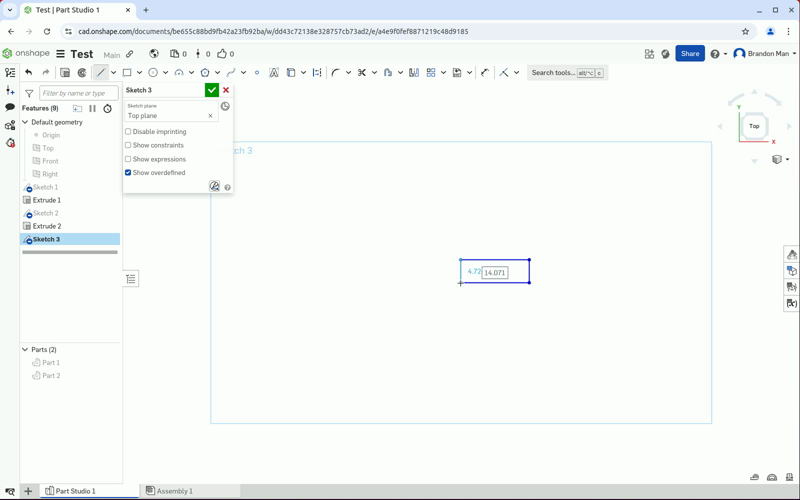
key(esc)
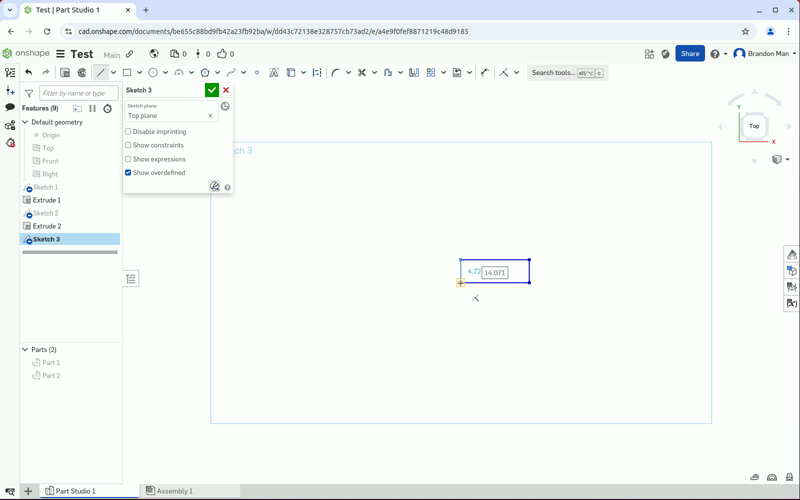
mouse_move(462, 278)
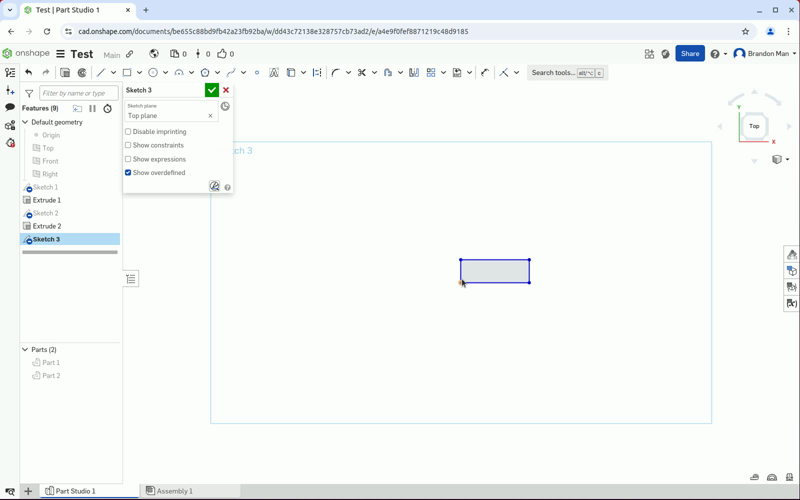
scroll(6)
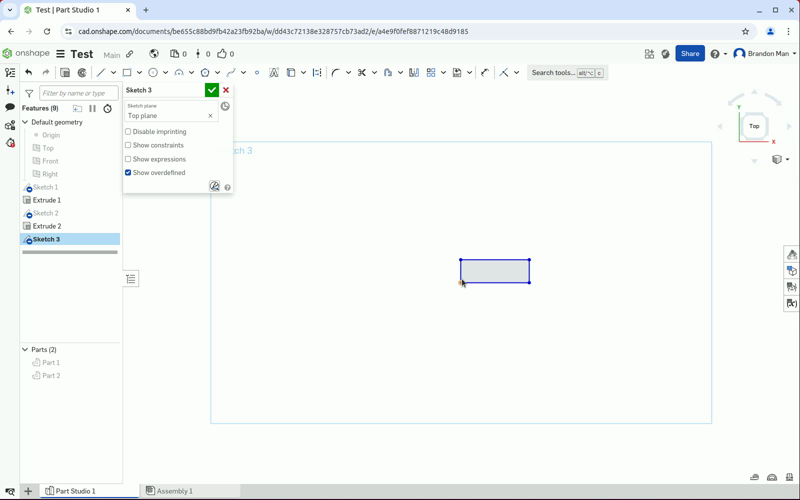
scroll(6)
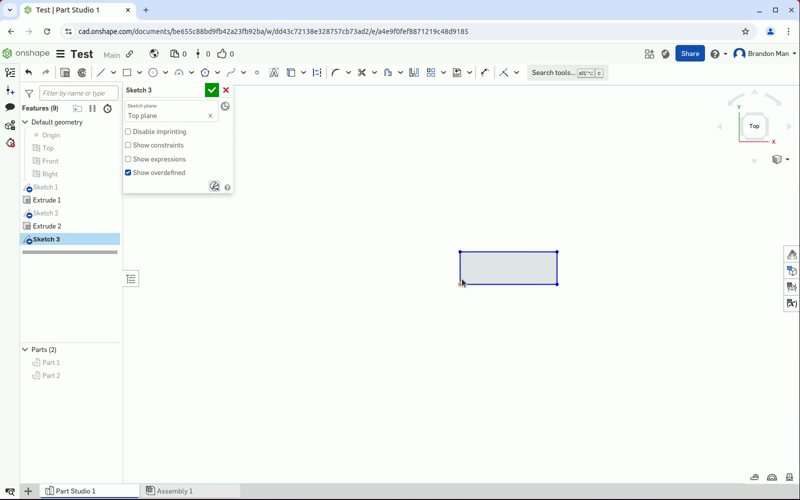
scroll(6)
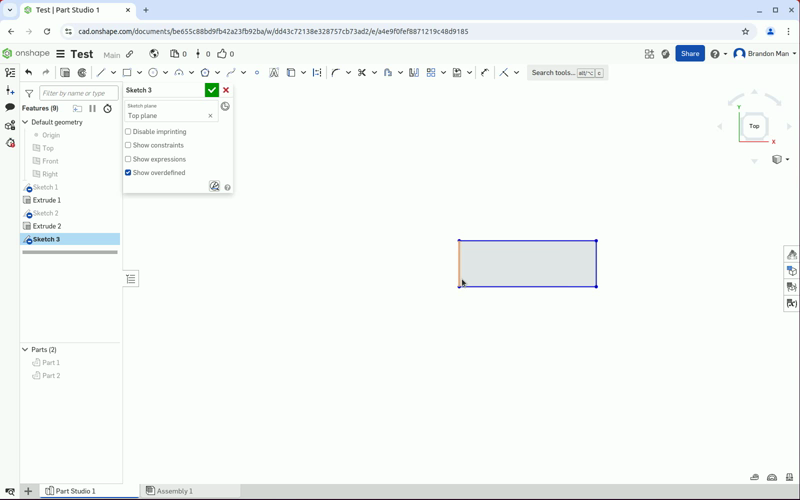
scroll(6)
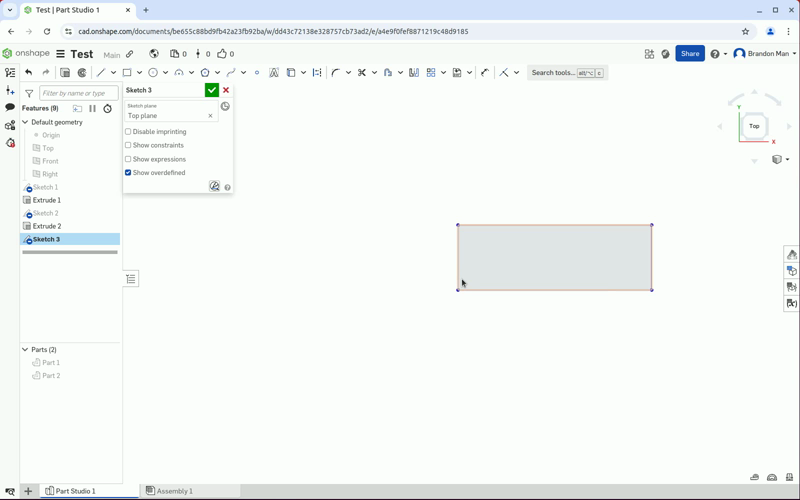
scroll(6)
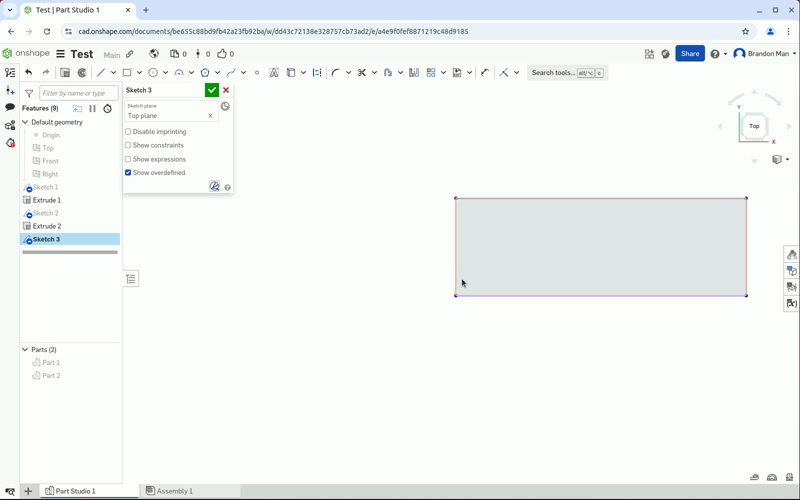
scroll(6)
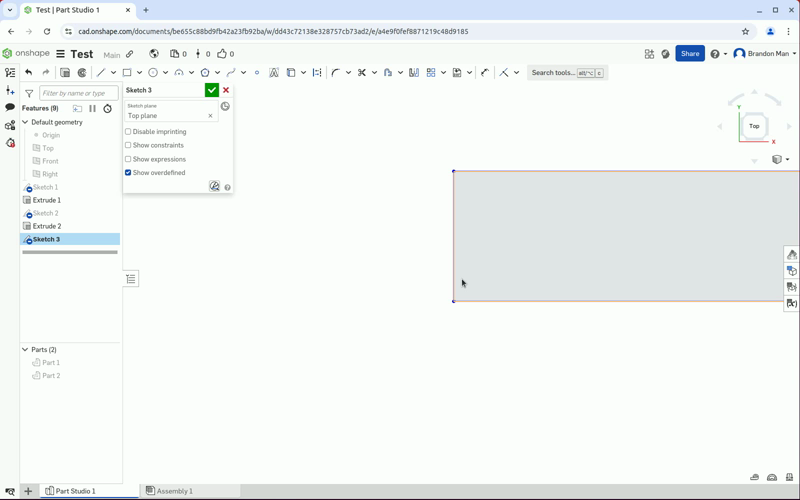
scroll(6)
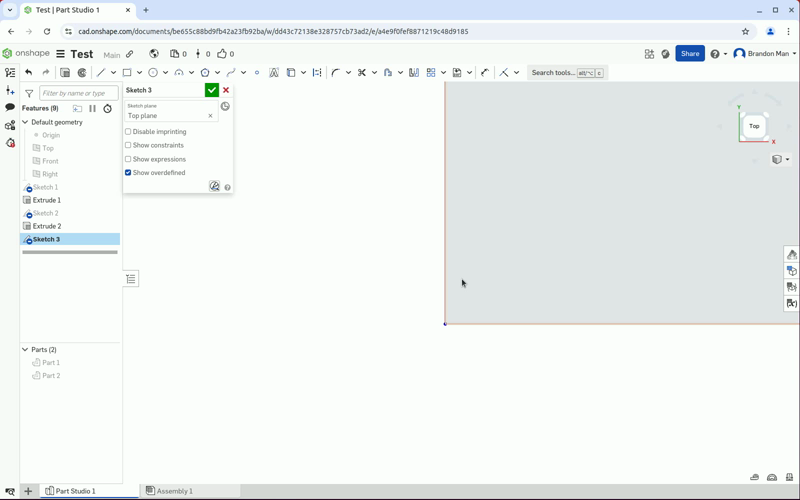
click(462, 278)
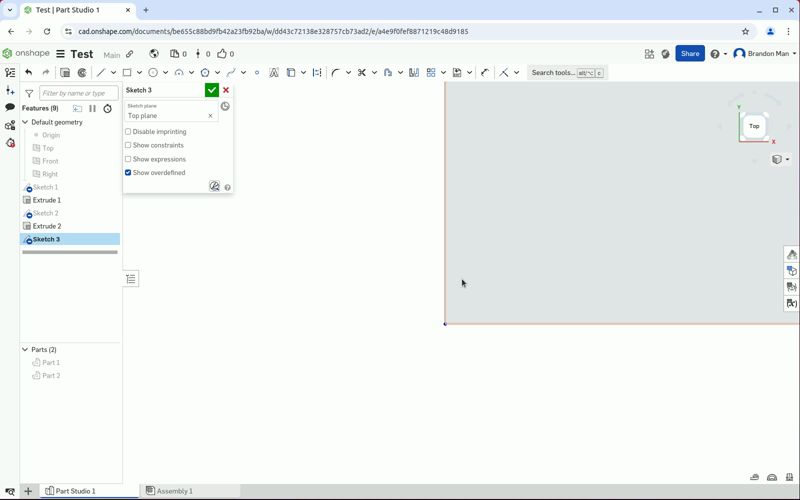
scroll(-6)
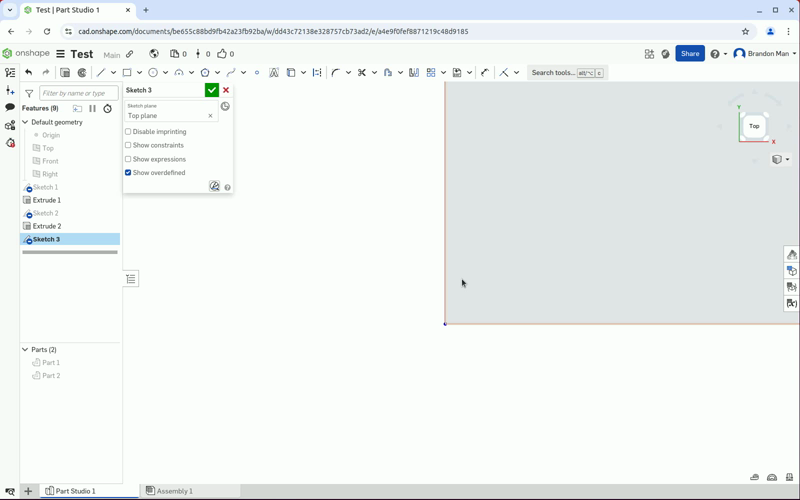
scroll(-6)
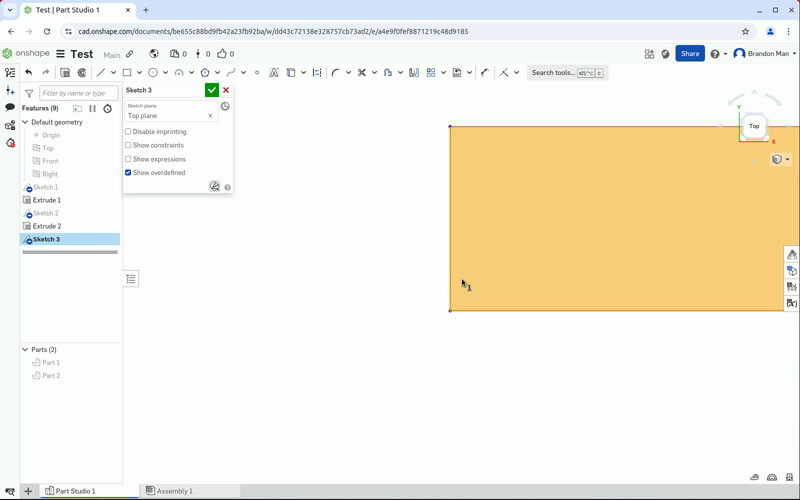
scroll(-6)
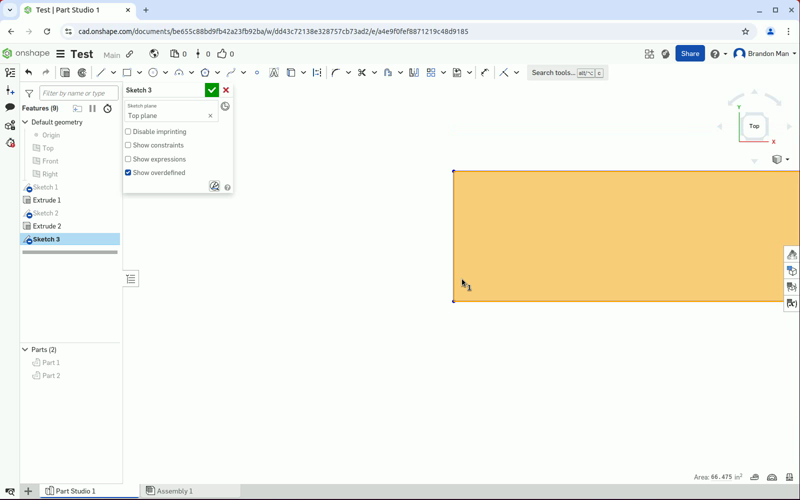
scroll(-6)
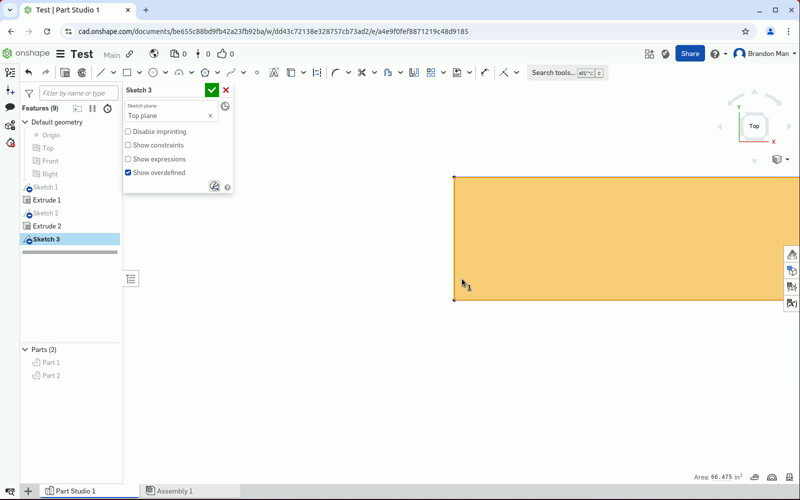
scroll(-6)
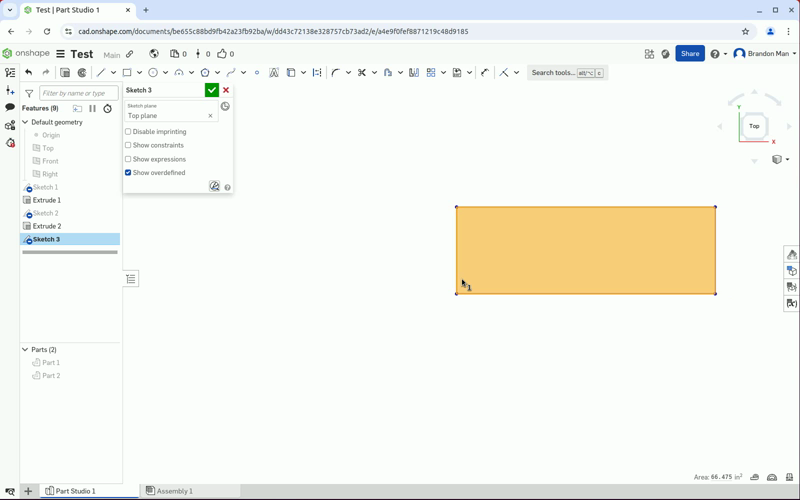
scroll(-6)
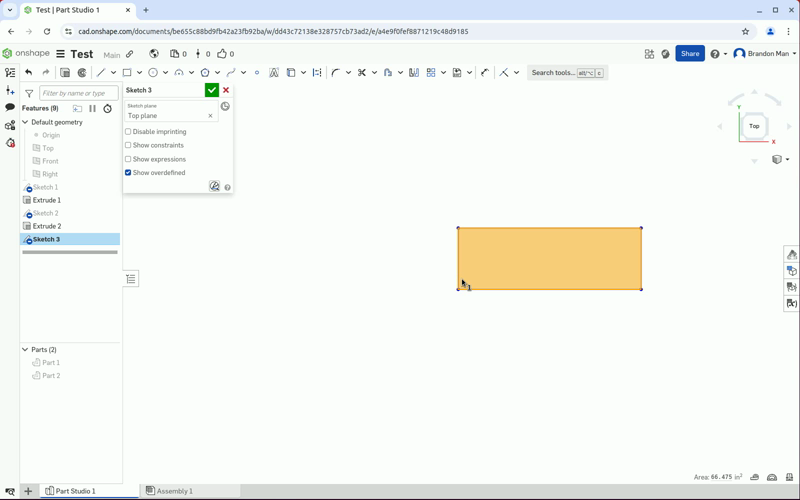
scroll(-6)
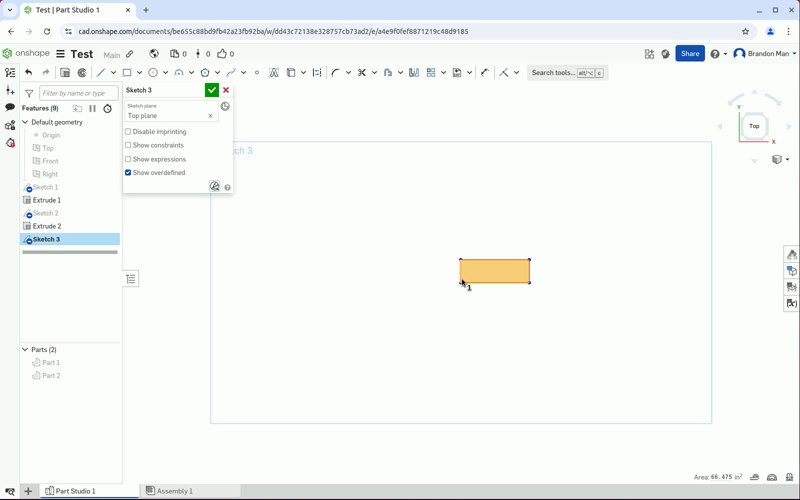
mouse_move(73, 352)
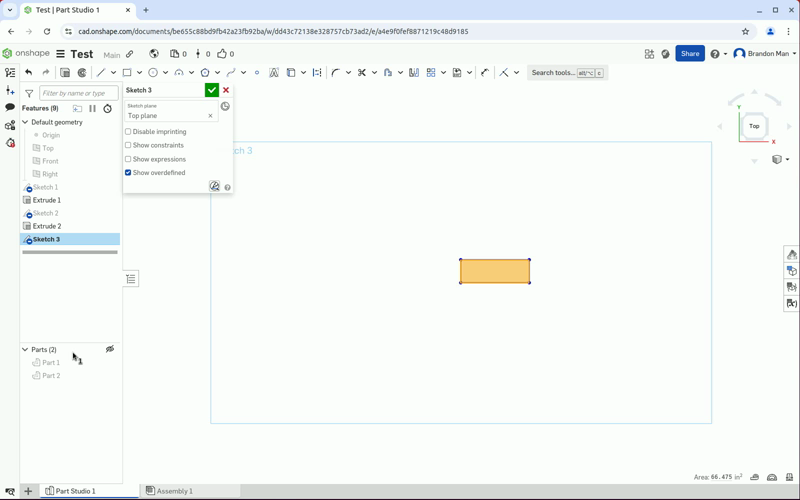
key(shift+y)
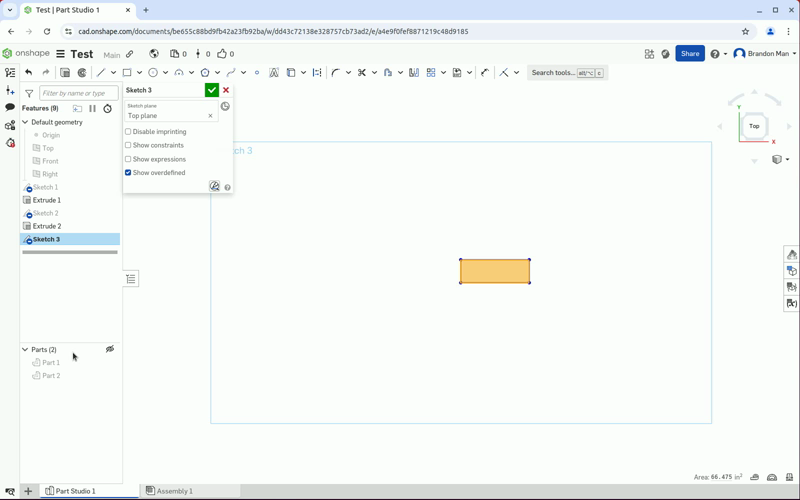
key(shift+e)
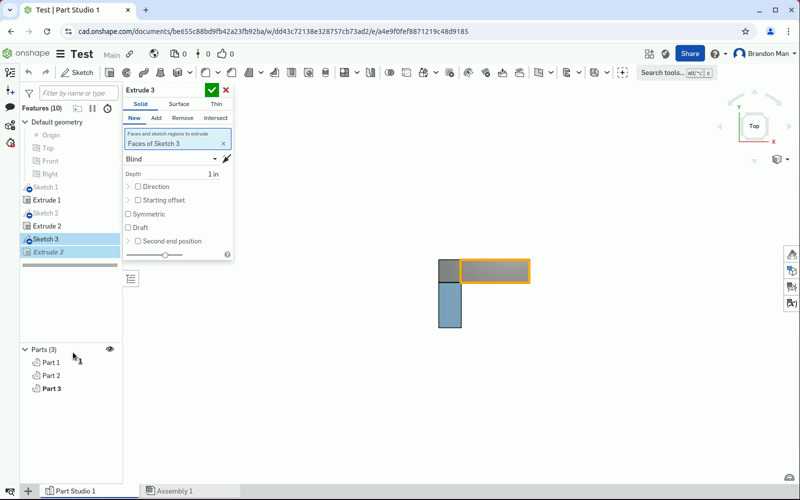
mouse_move(143, 106)
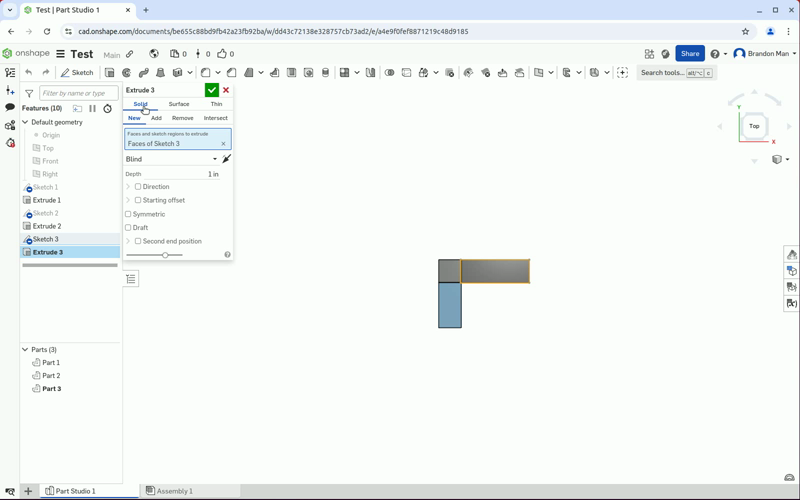
click(143, 106)
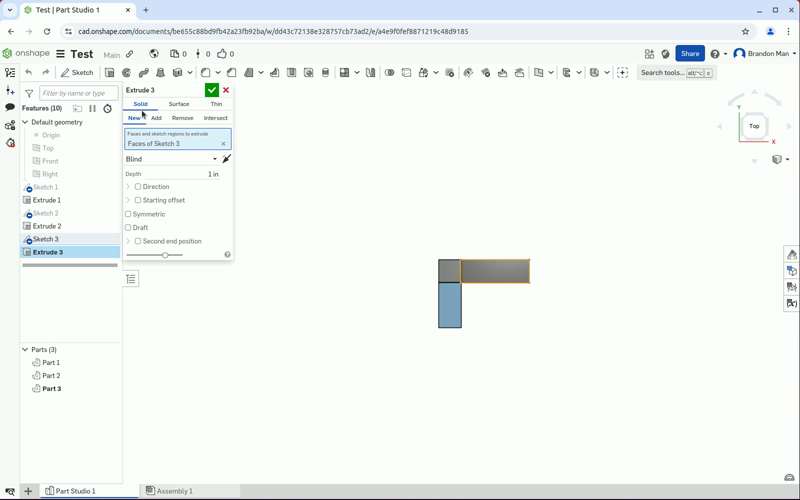
mouse_move(137, 120)
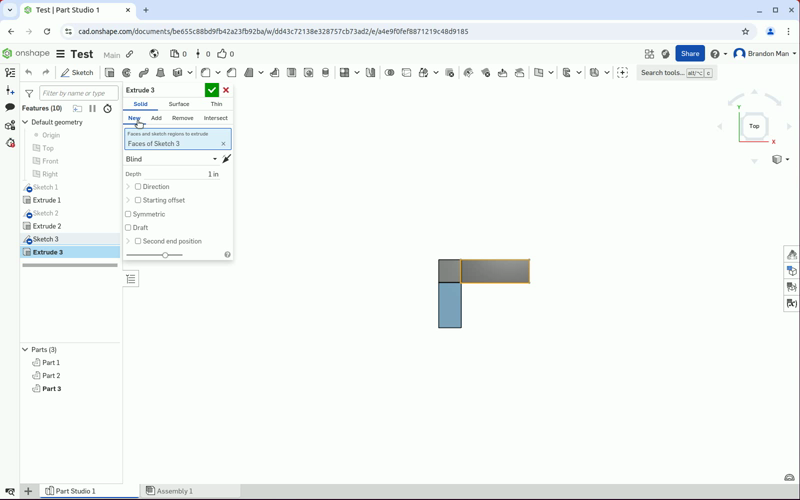
click(137, 120)
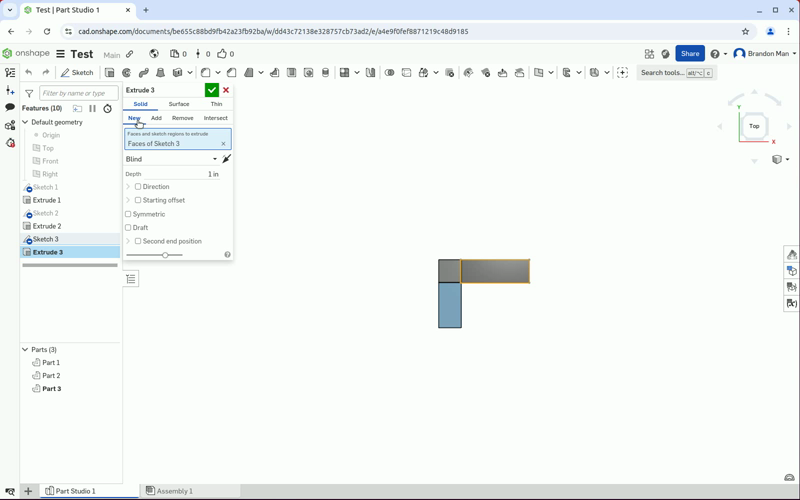
key(tab, 4)
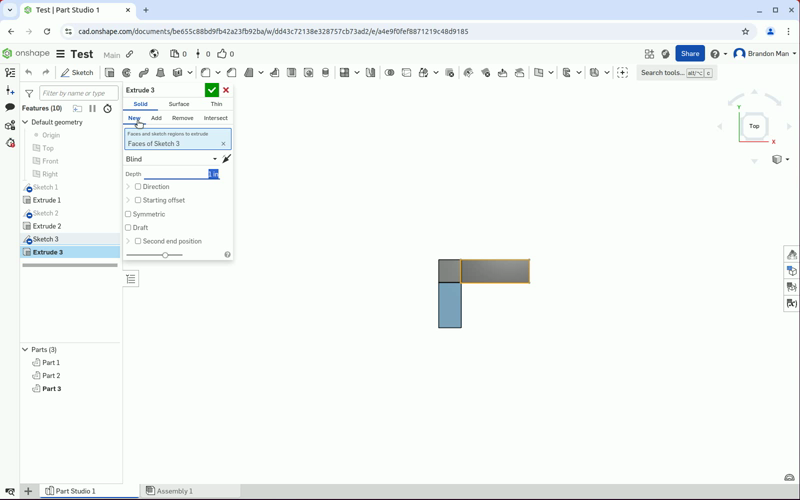
text(4.574)
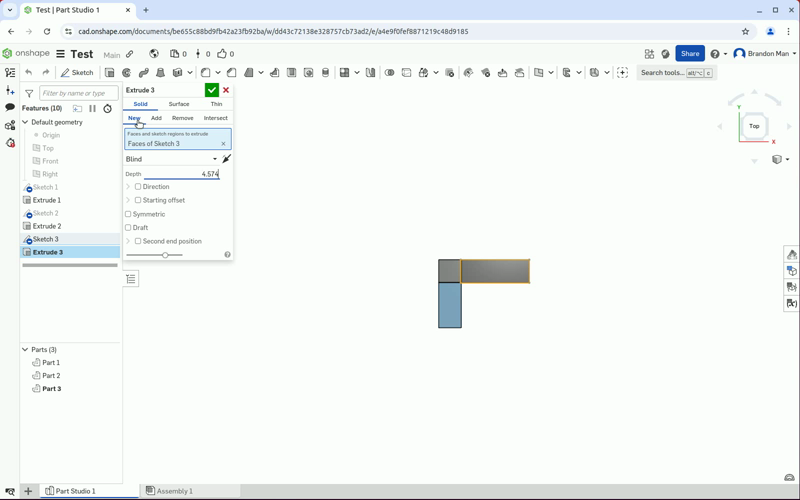
key(enter)
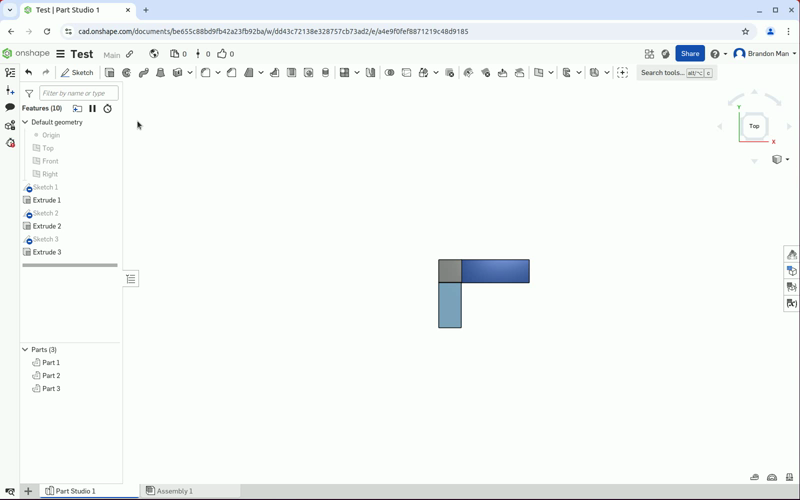
key(shift+h)
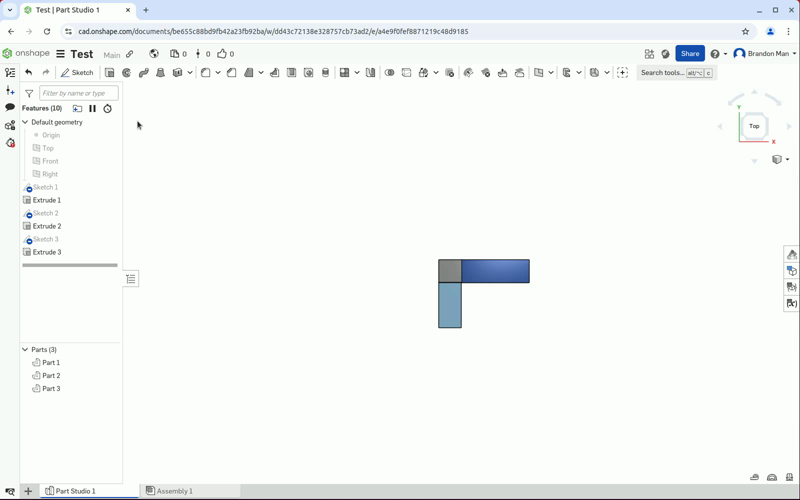
key(shift+h)
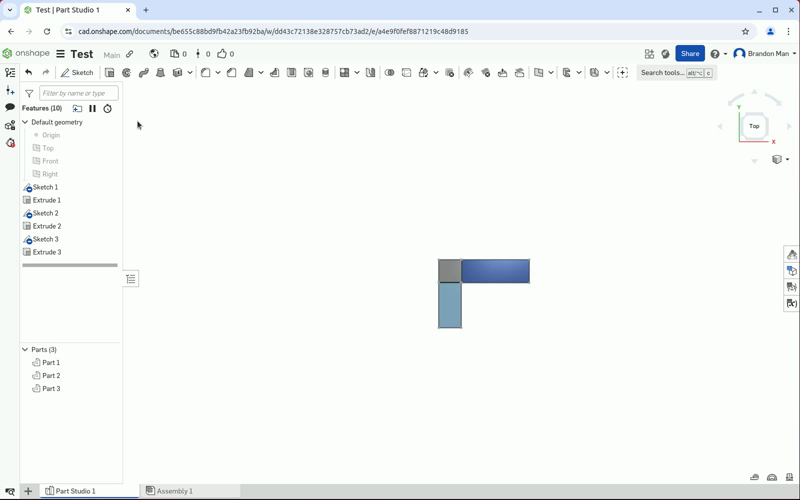
key(shift+7)
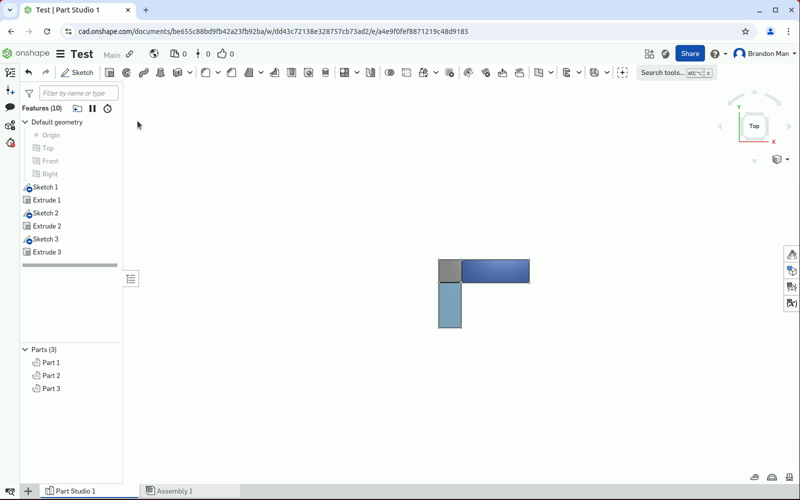
key(up, 3)
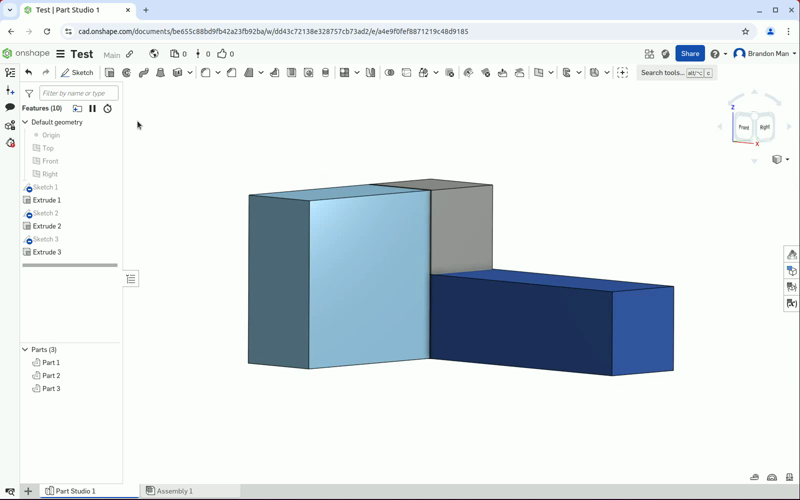
key(left, 3)
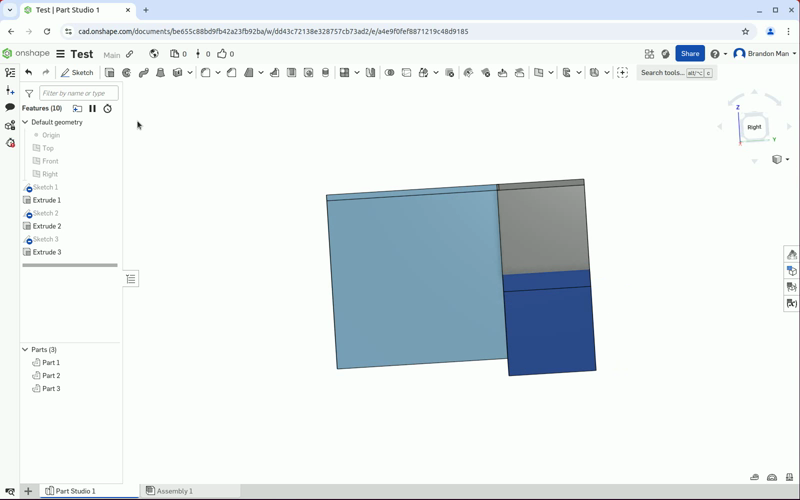
key(right, 3)
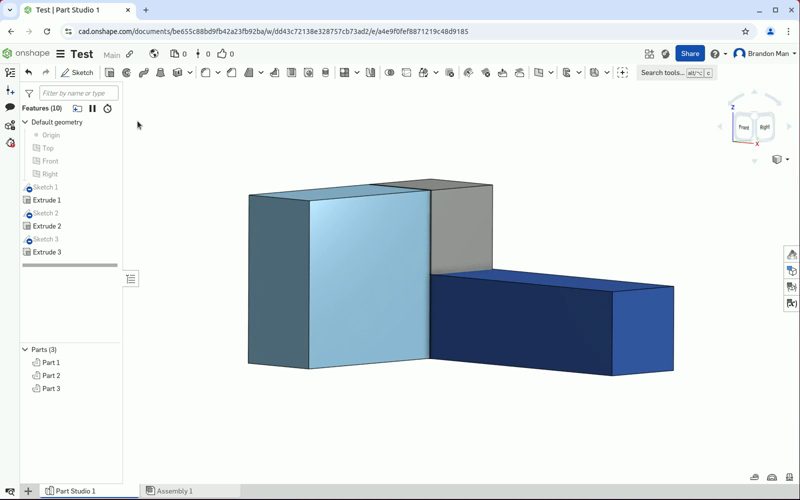
key(down, 3)
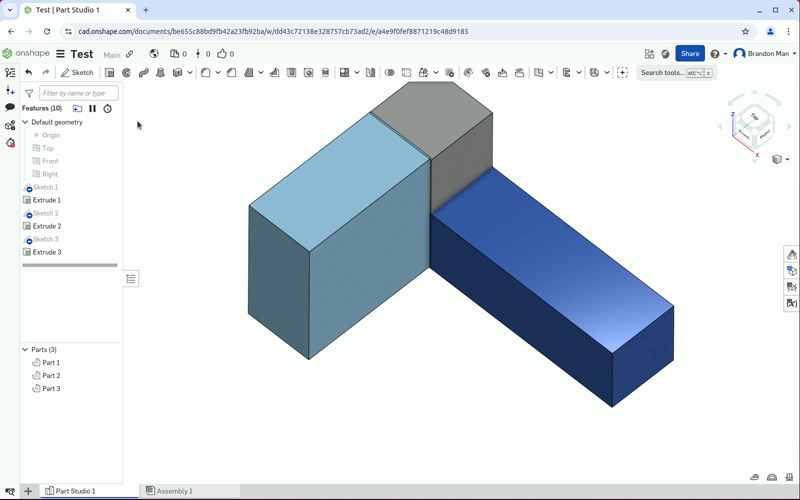
mouse_move(73, 189)
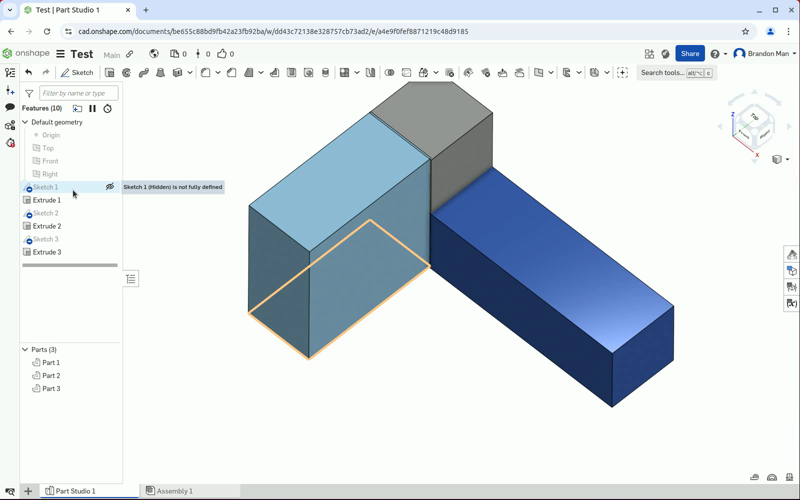
click(73, 189)